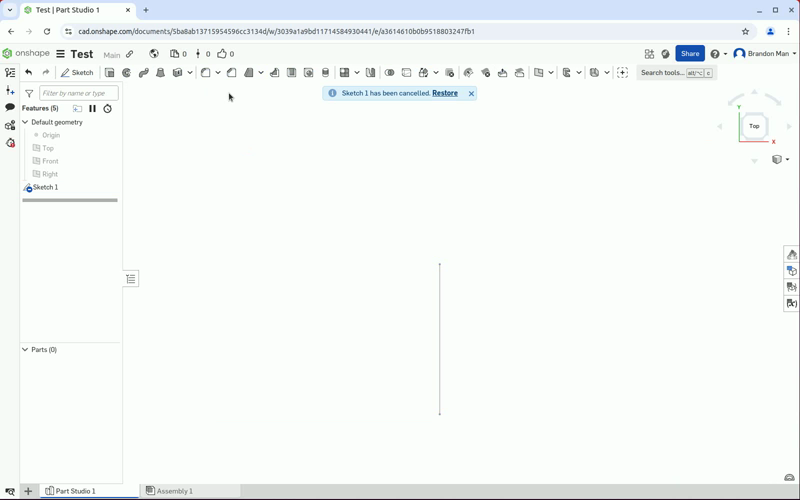
key(shift+h)
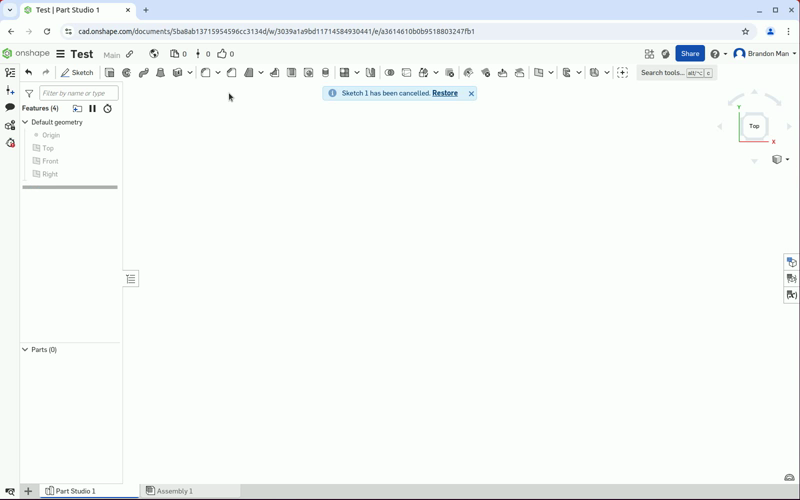
mouse_move(73, 352)
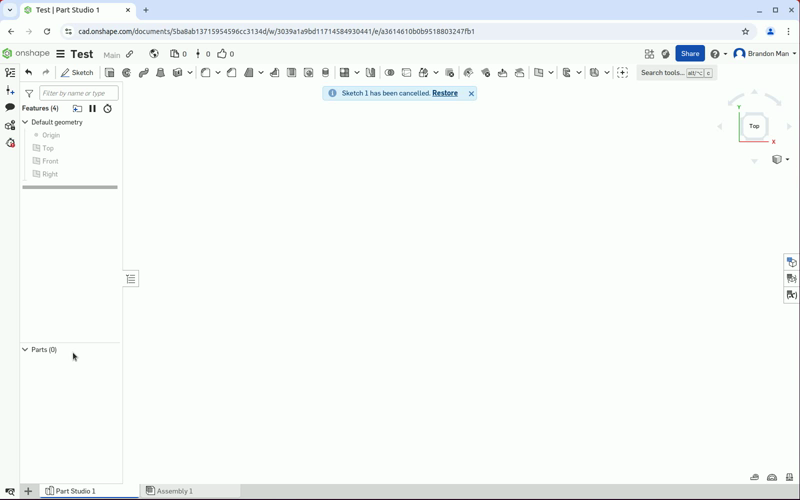
key(y)
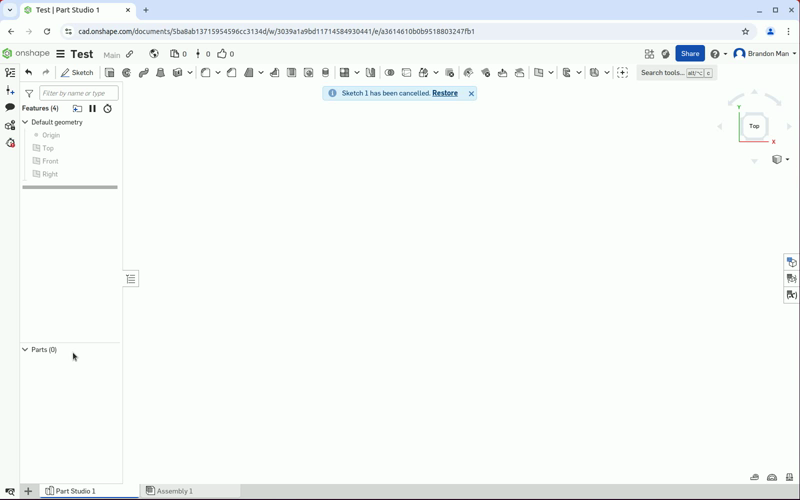
key(shift+p)
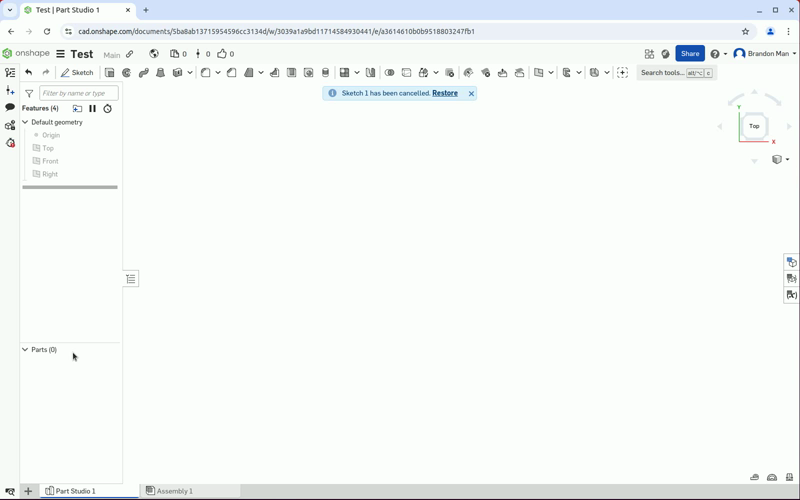
key(space)
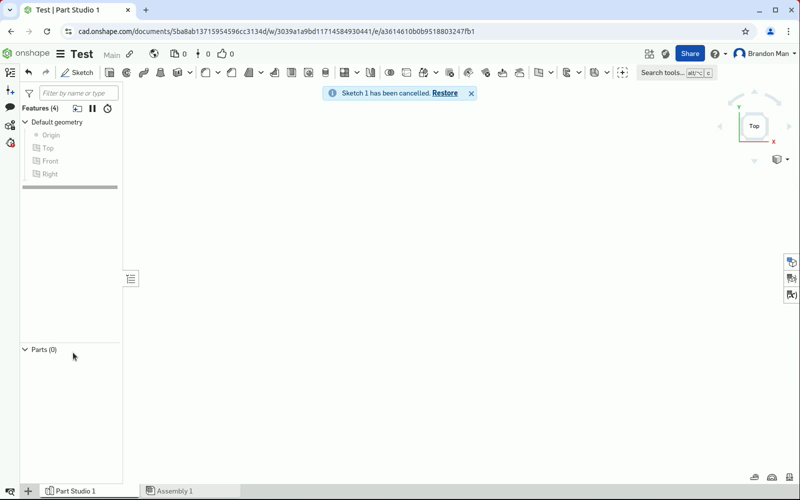
key_down(shift)
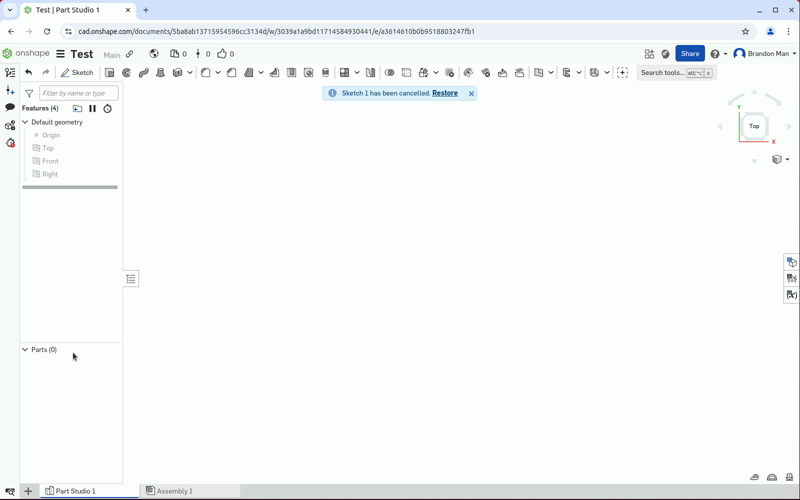
key(up)
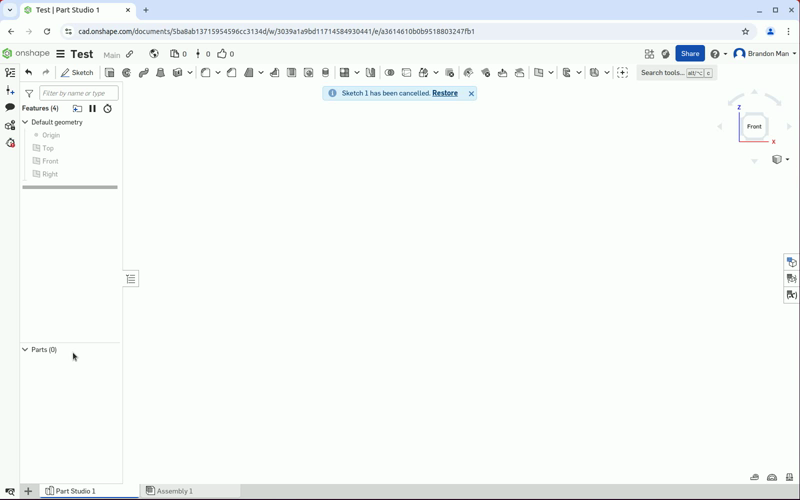
key_up(shift)
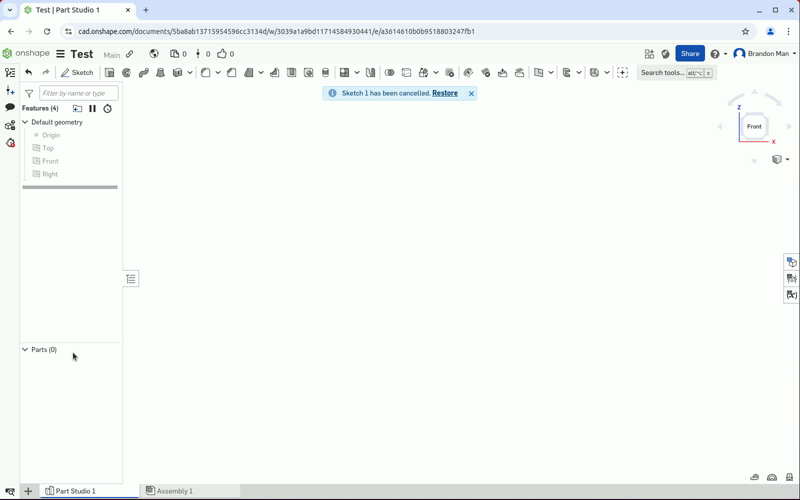
mouse_move(73, 352)
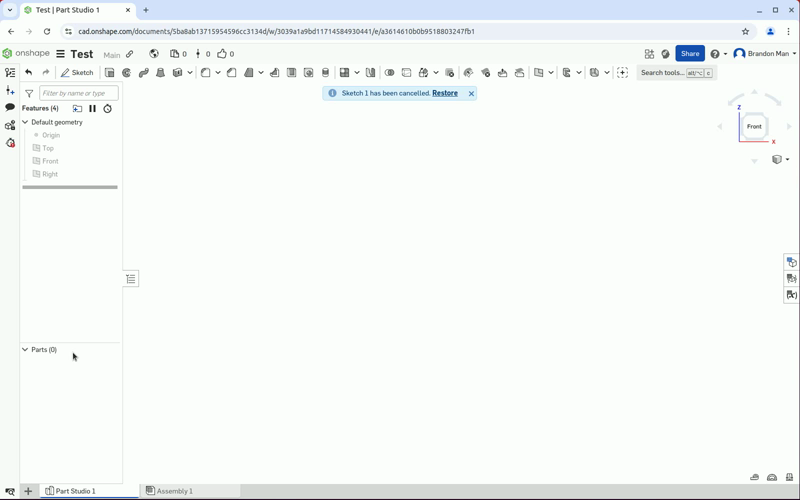
key(shift+y)
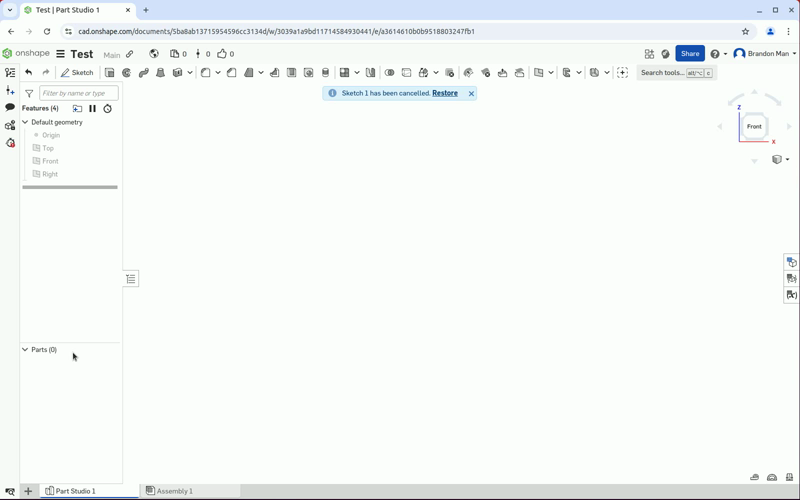
key(shift+s)
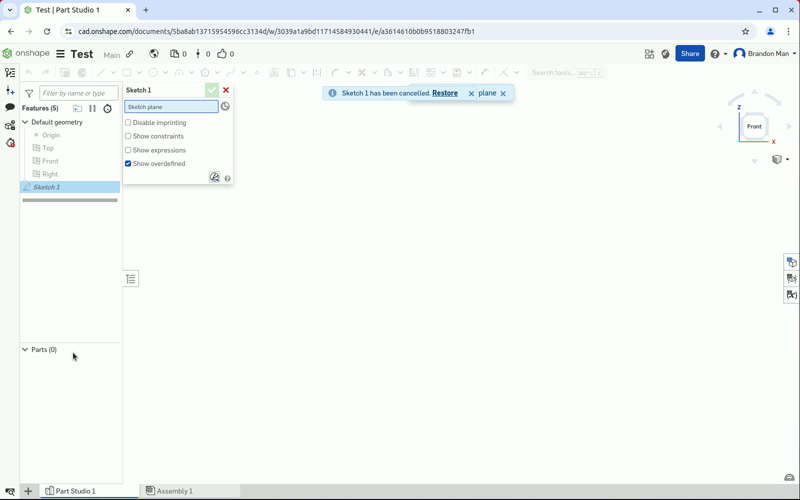
mouse_move(73, 163)
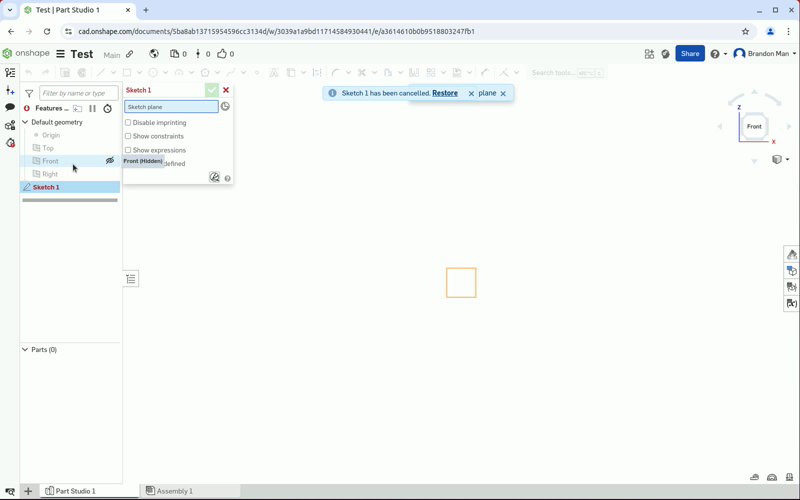
click(73, 163)
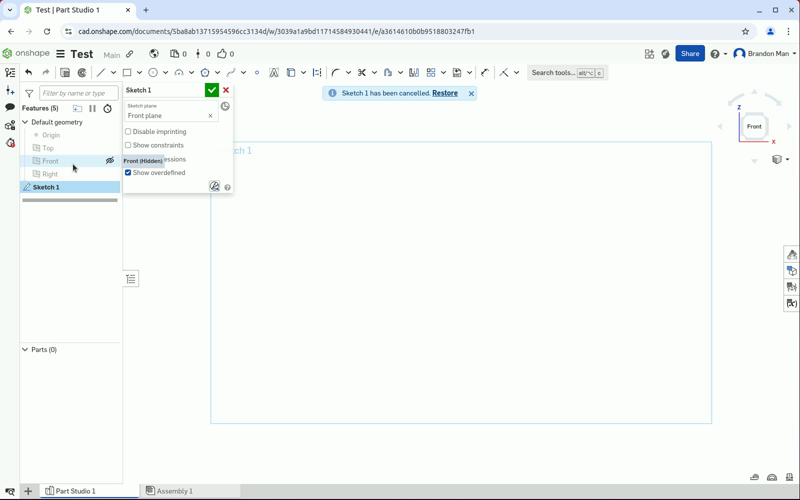
mouse_move(73, 352)
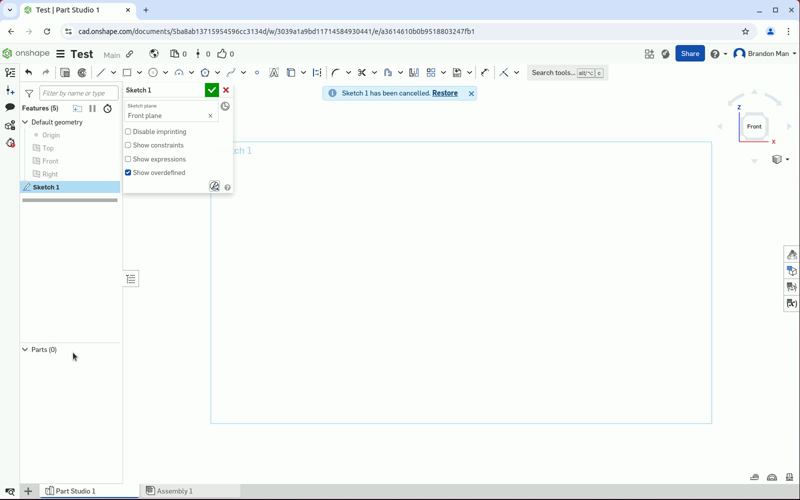
key(y)
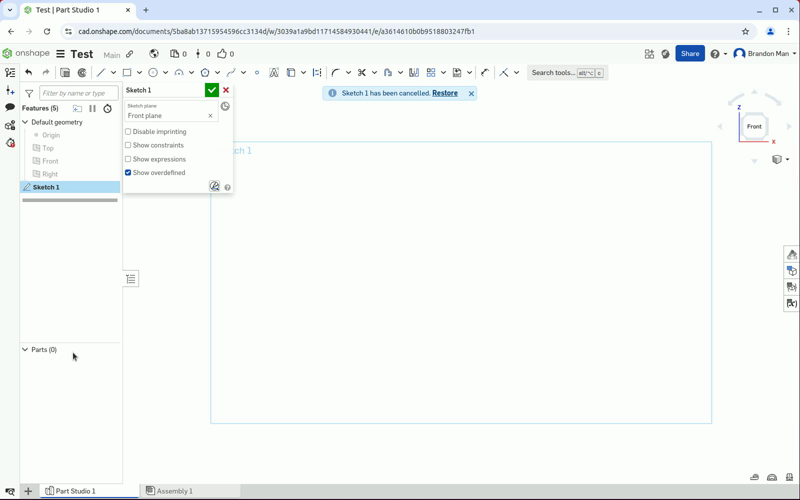
key(a)
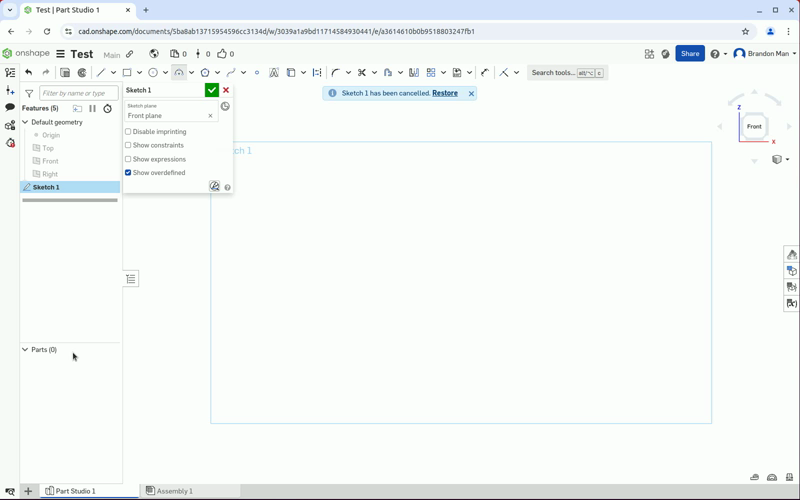
key_down(shift)
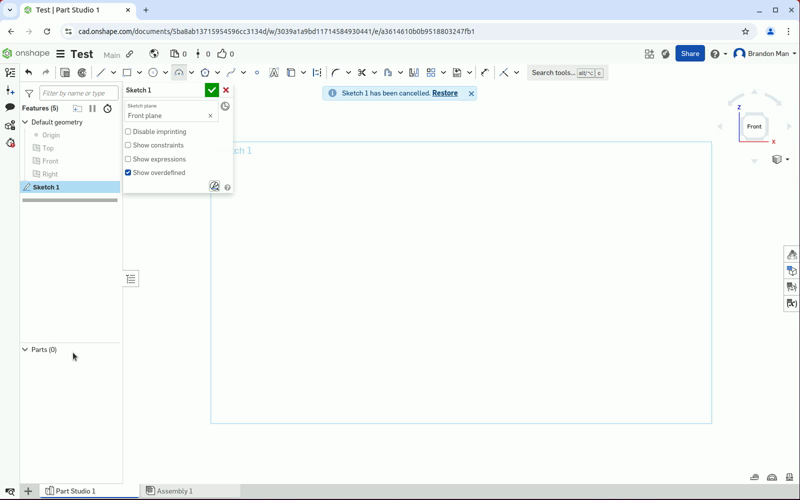
mouse_move(458, 278)
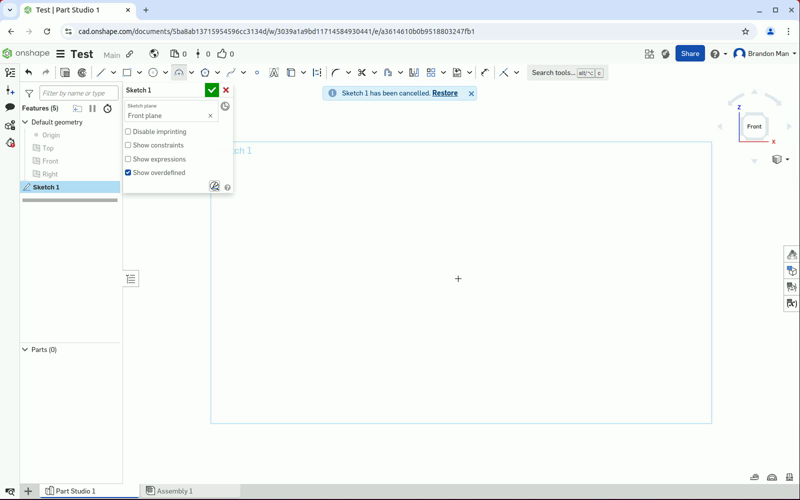
click(458, 278)
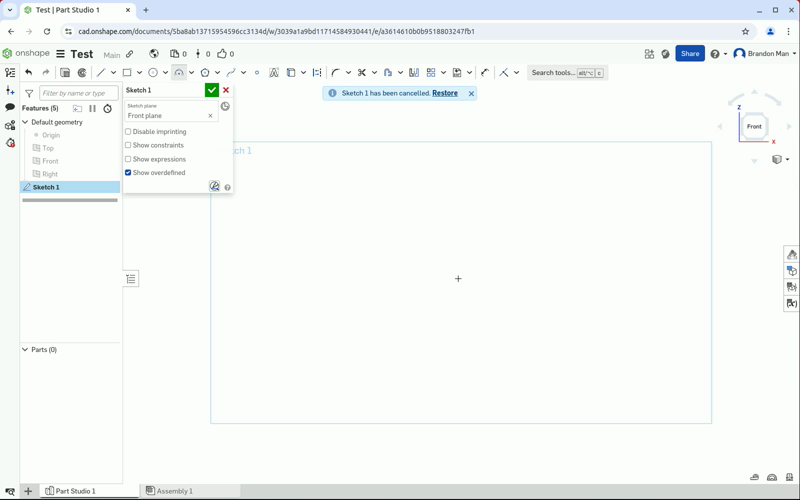
key_up(shift)
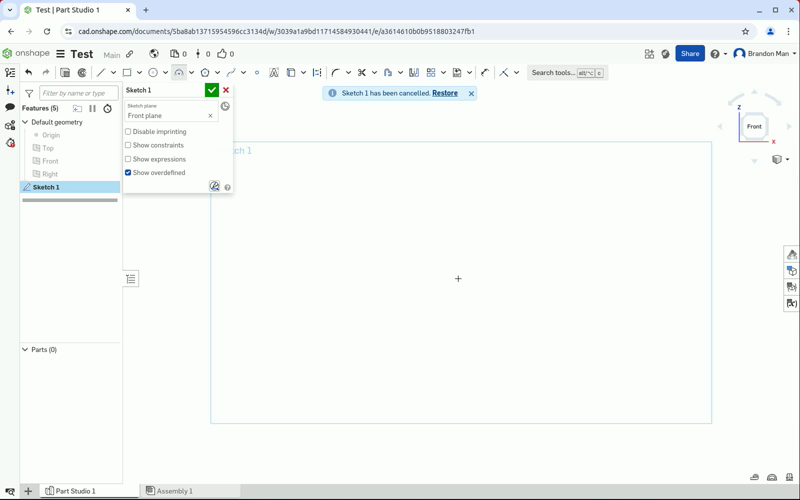
key_down(shift)
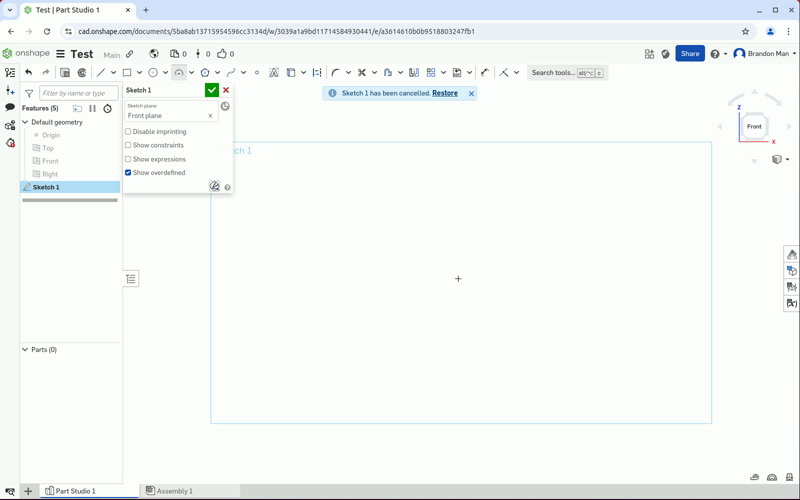
mouse_move(463, 278)
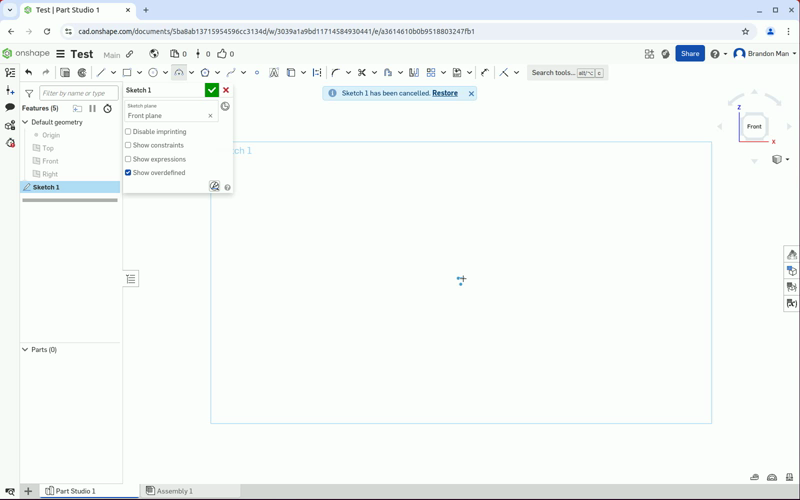
scroll(6)
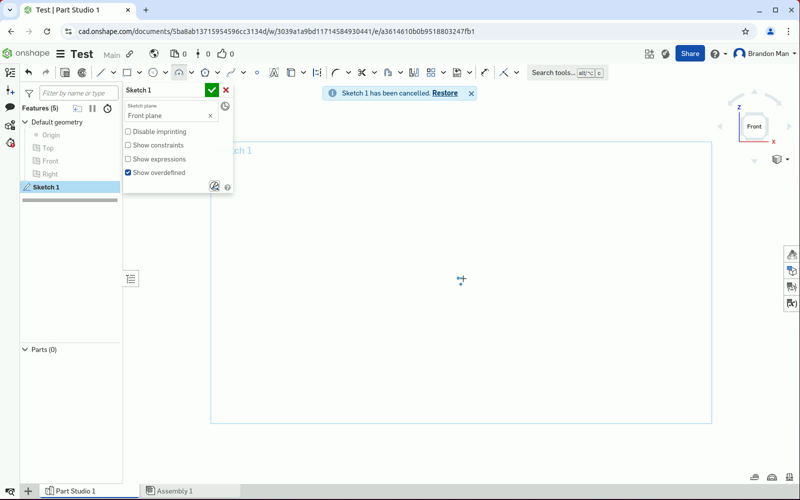
scroll(6)
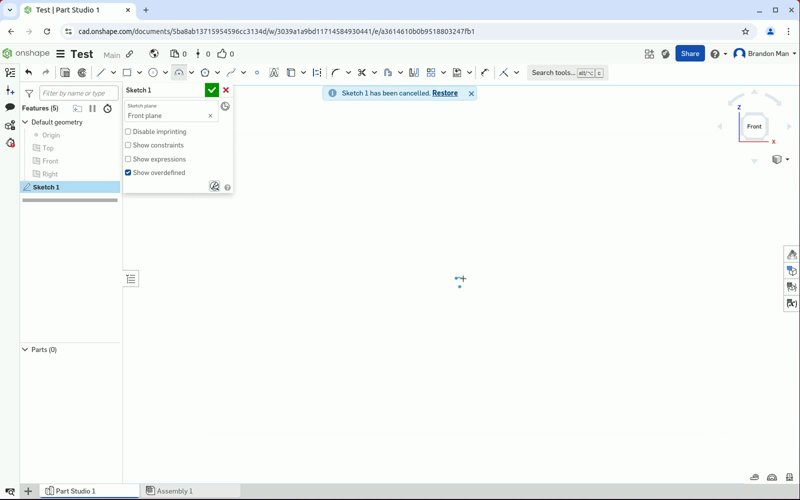
scroll(6)
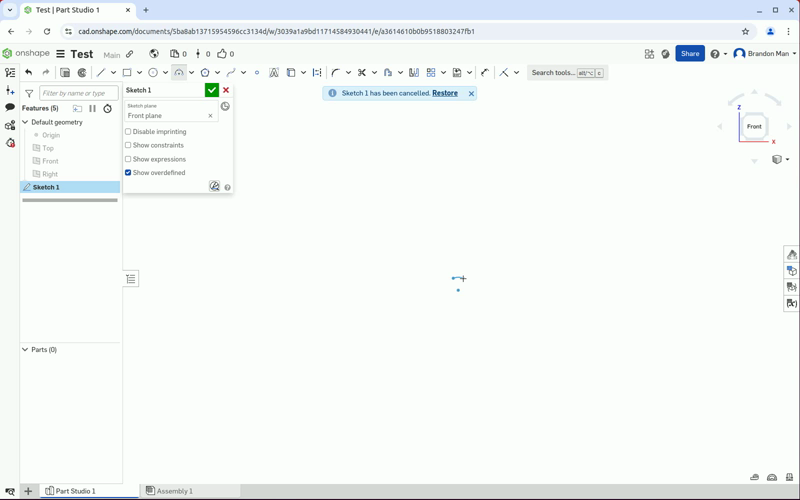
scroll(6)
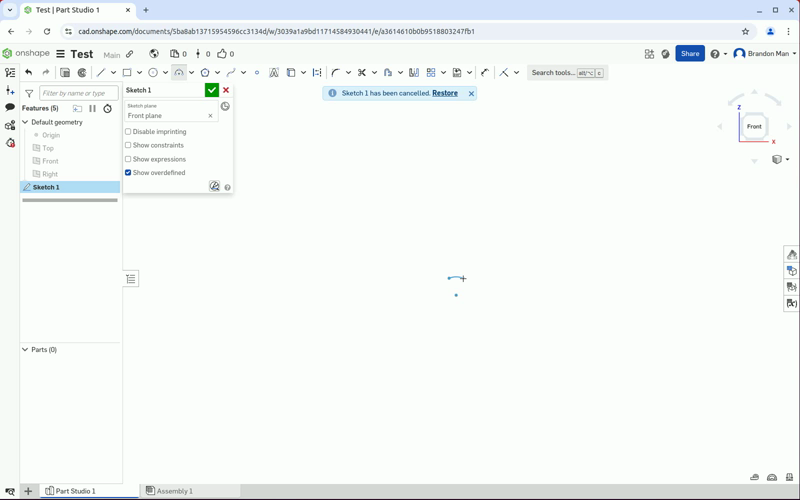
scroll(6)
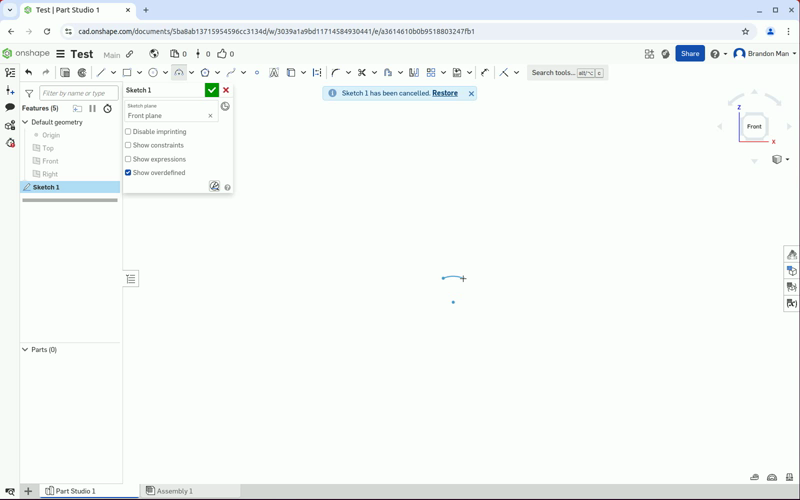
scroll(6)
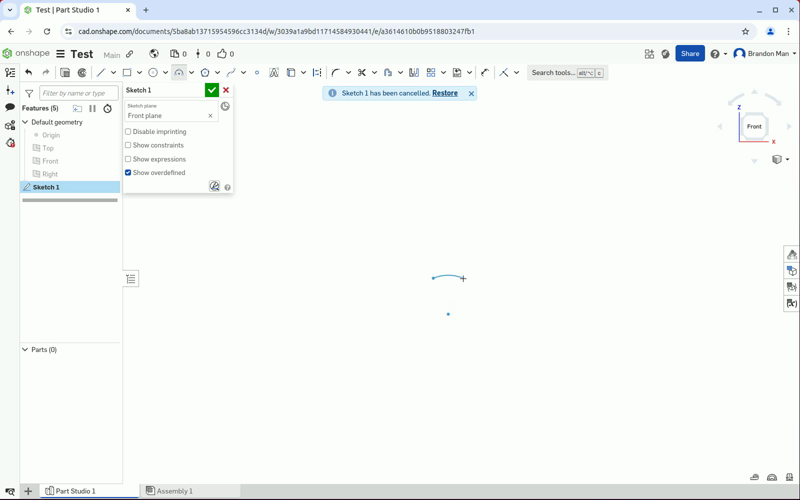
scroll(6)
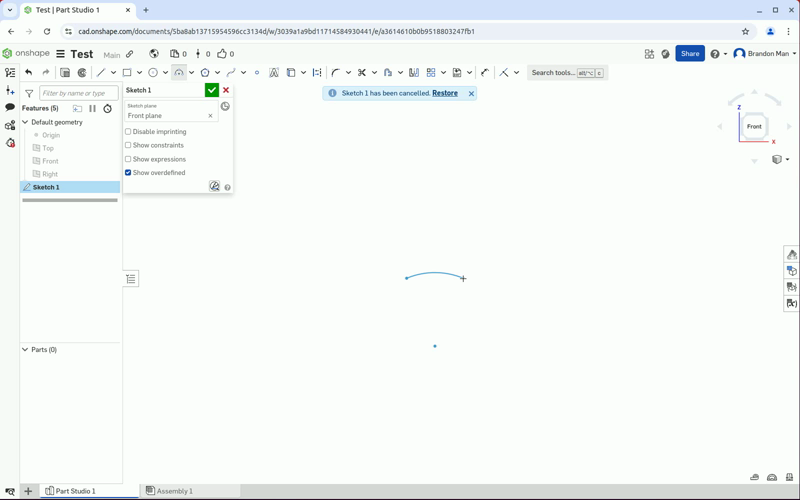
click(463, 278)
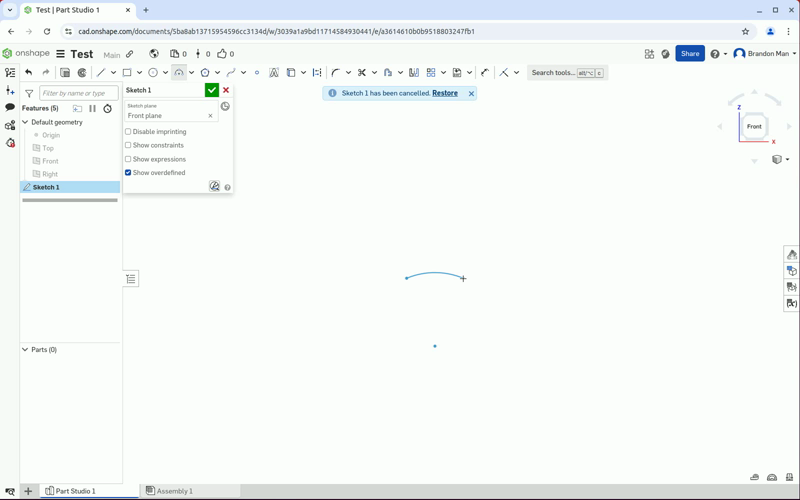
scroll(-6)
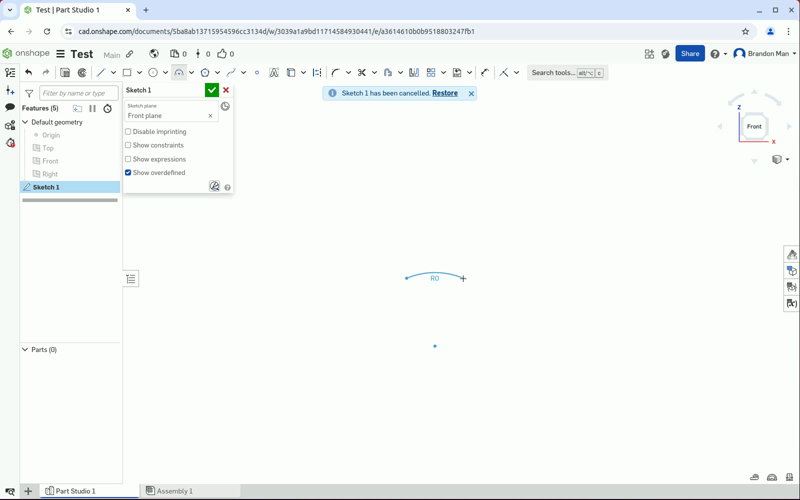
scroll(-6)
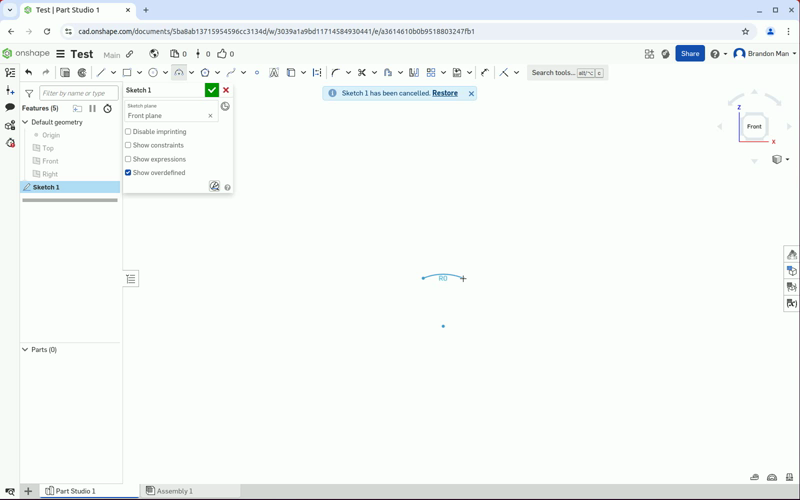
scroll(-6)
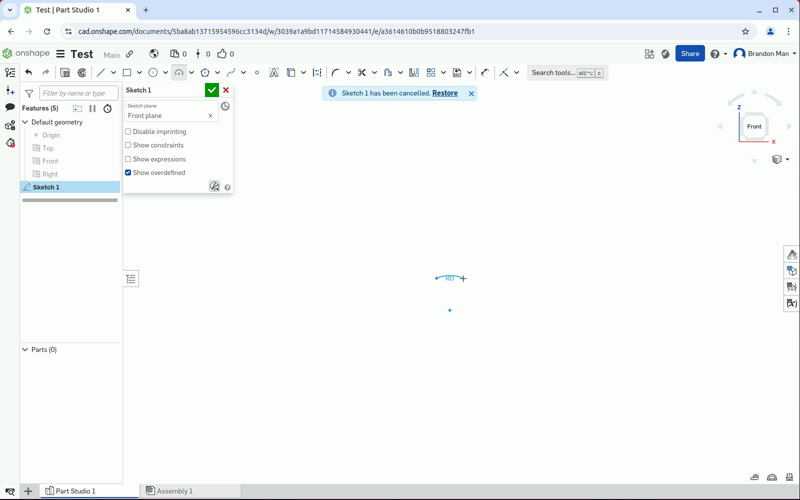
scroll(-6)
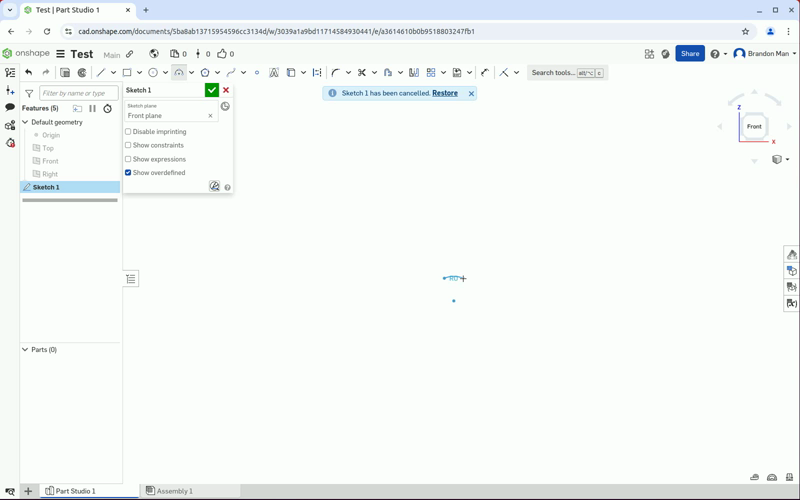
scroll(-6)
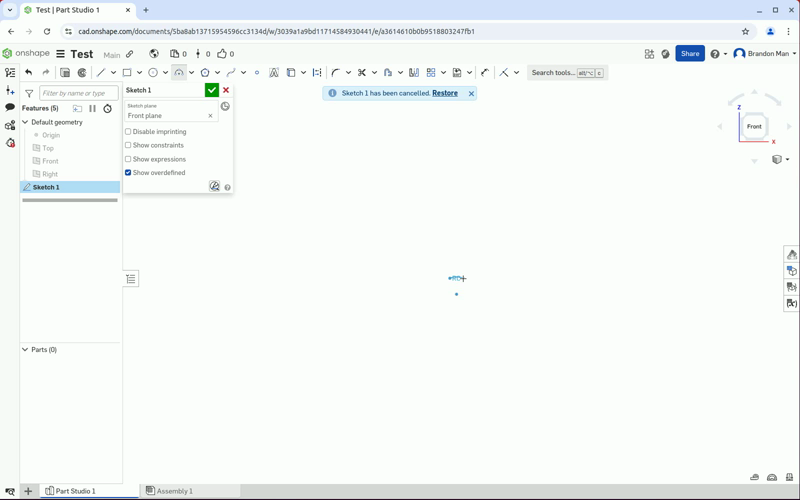
scroll(-6)
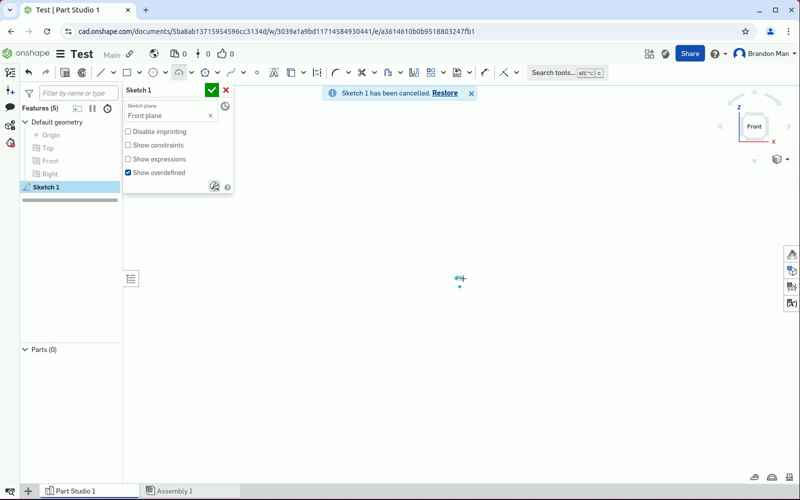
scroll(-6)
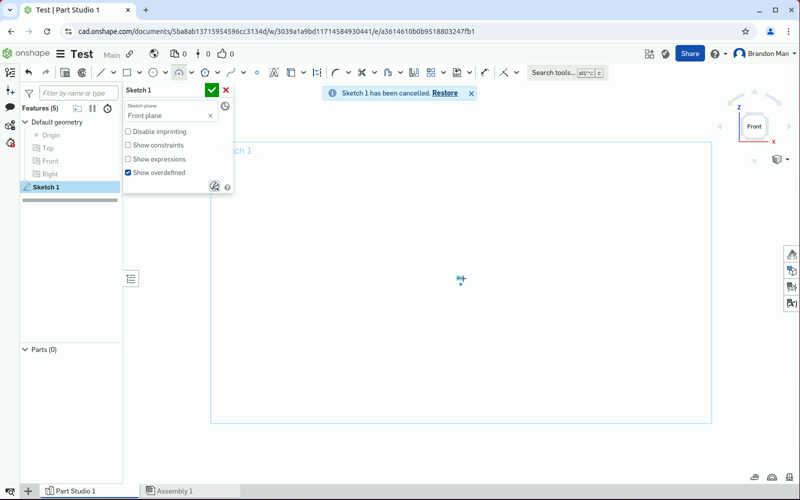
mouse_move(460, 302)
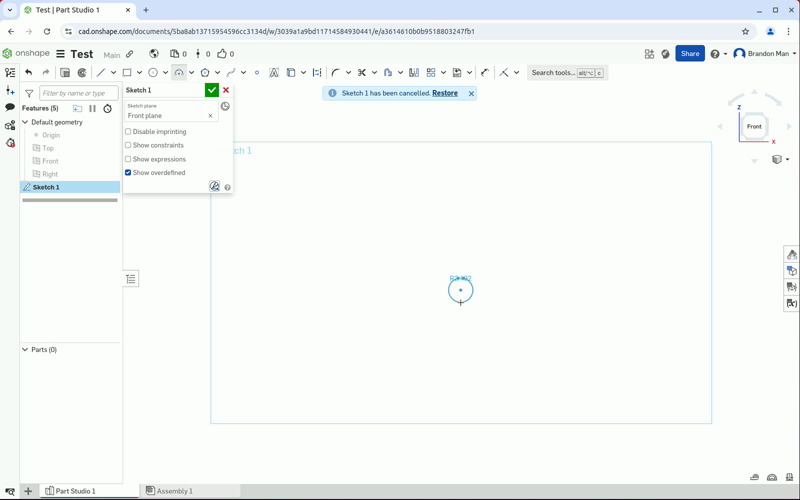
scroll(6)
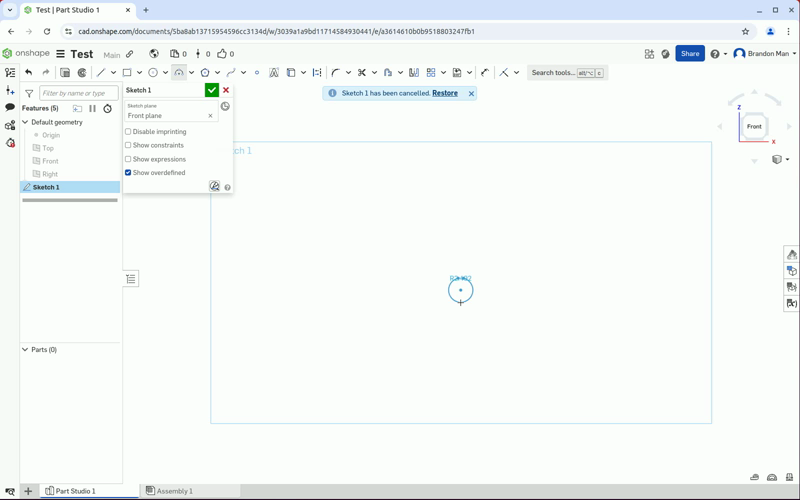
scroll(6)
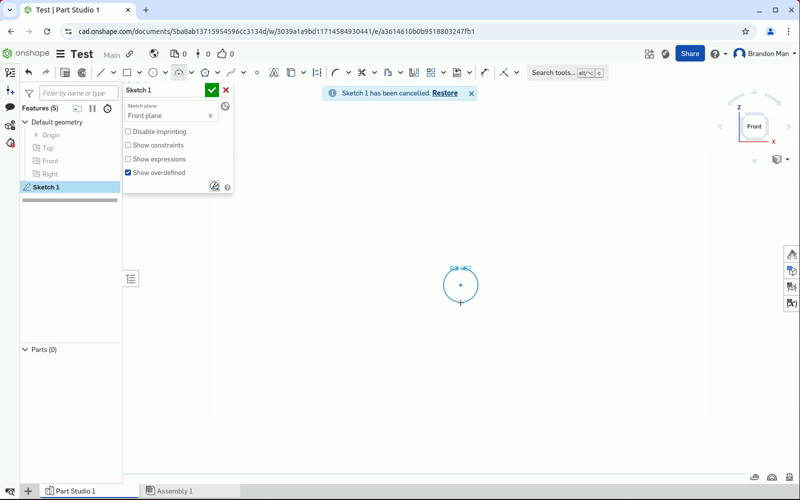
scroll(6)
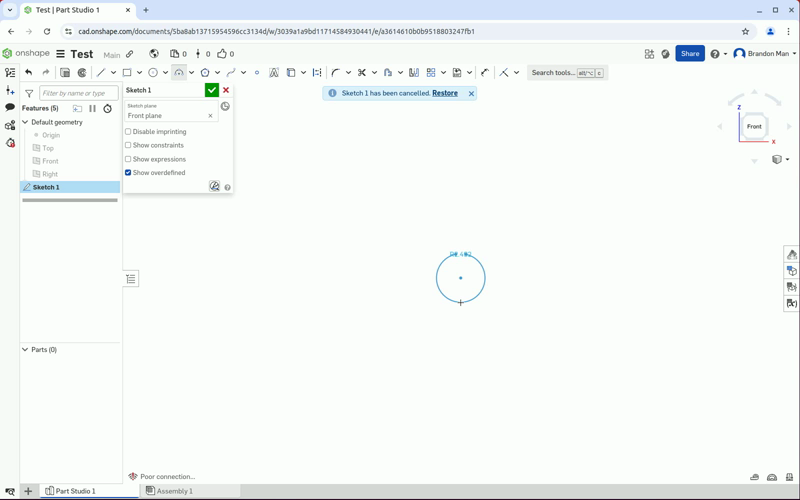
scroll(6)
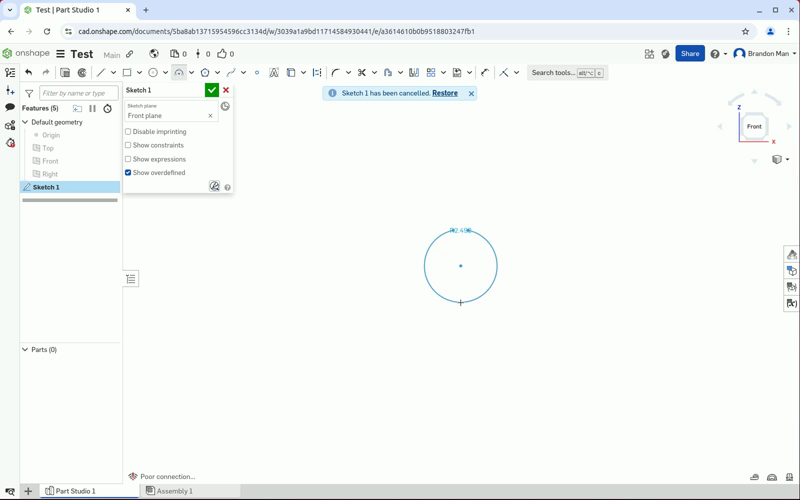
scroll(6)
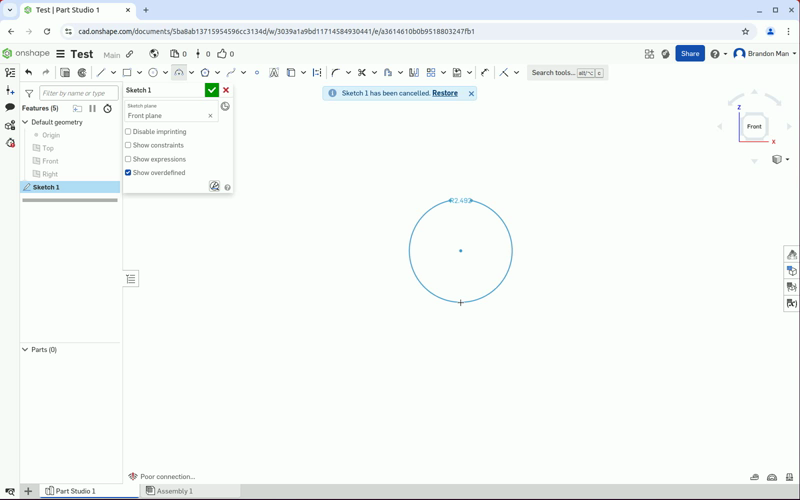
scroll(6)
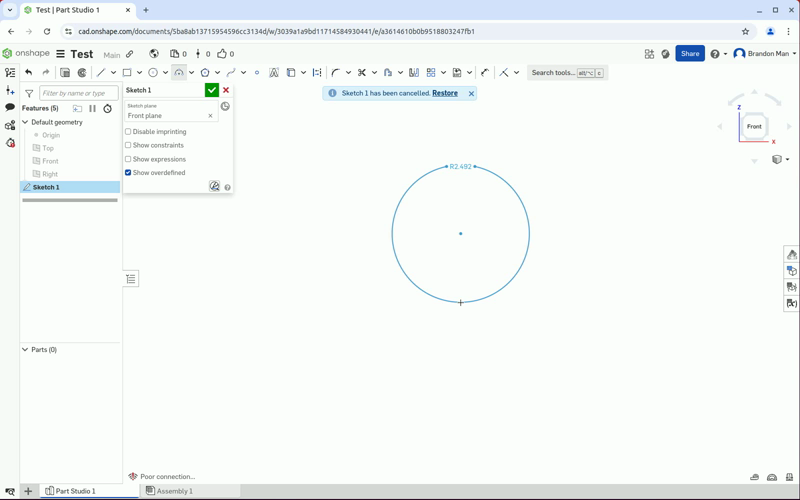
scroll(6)
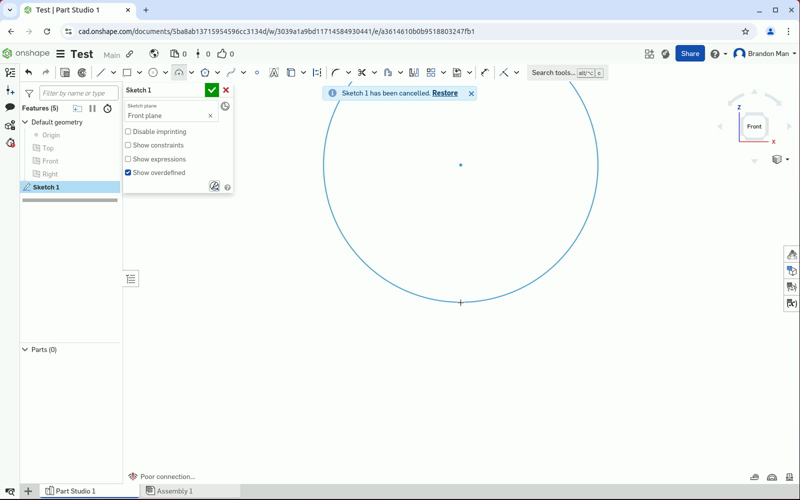
click(460, 302)
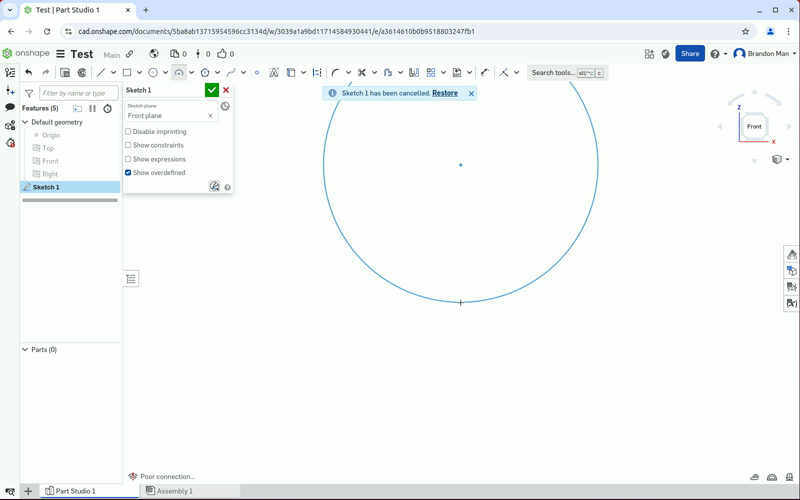
scroll(-6)
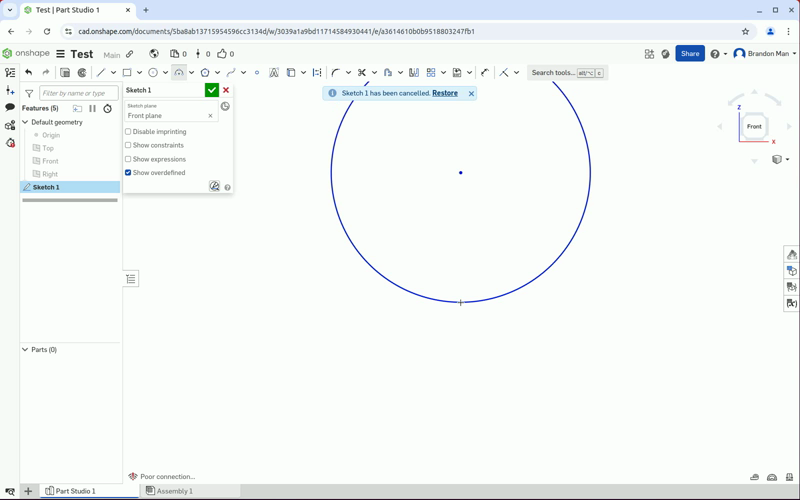
scroll(-6)
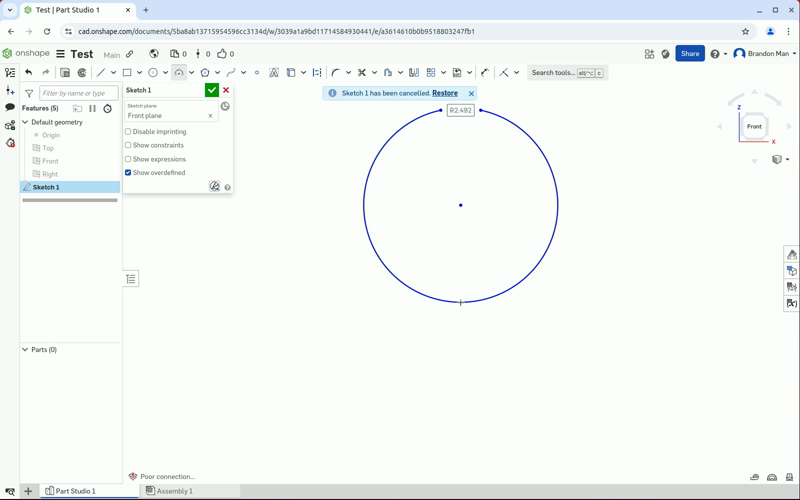
scroll(-6)
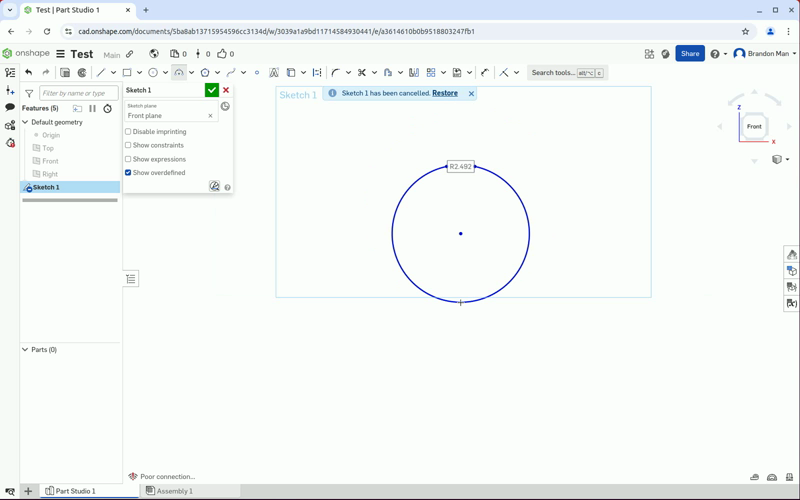
scroll(-6)
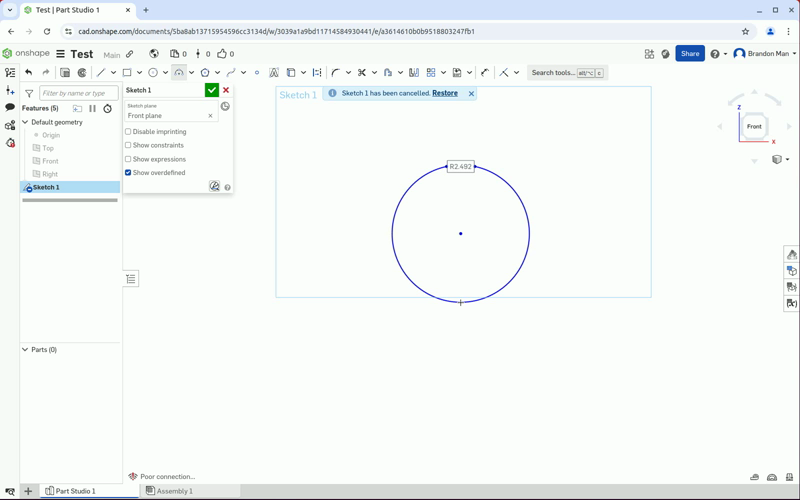
scroll(-6)
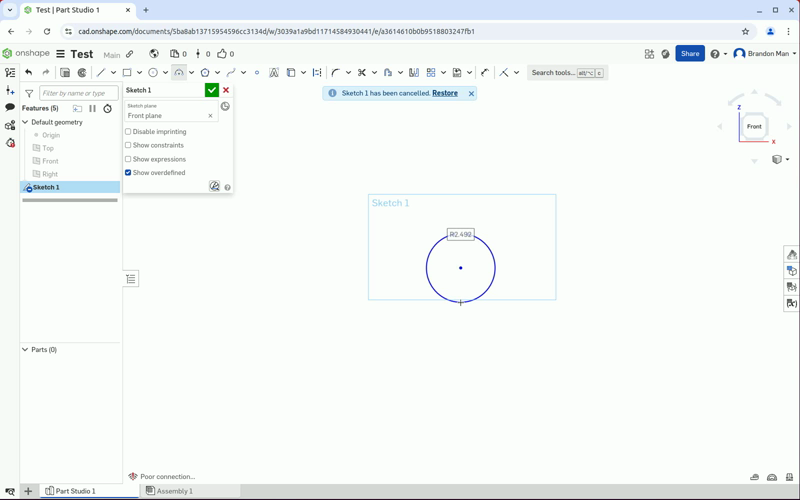
scroll(-6)
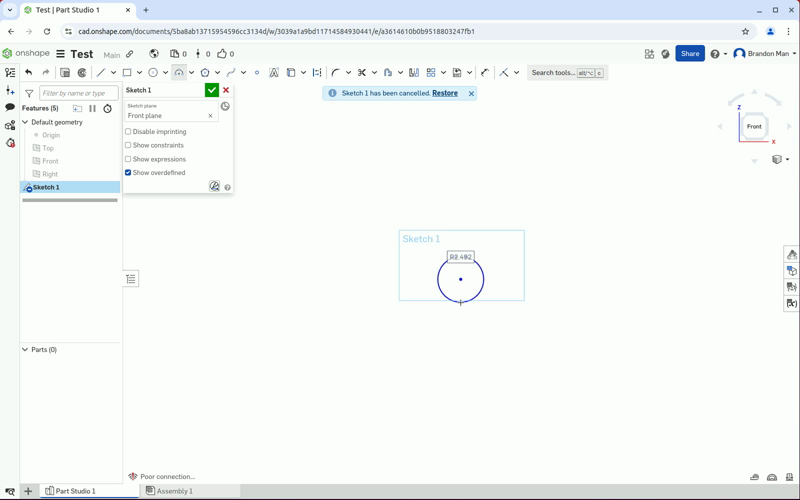
scroll(-6)
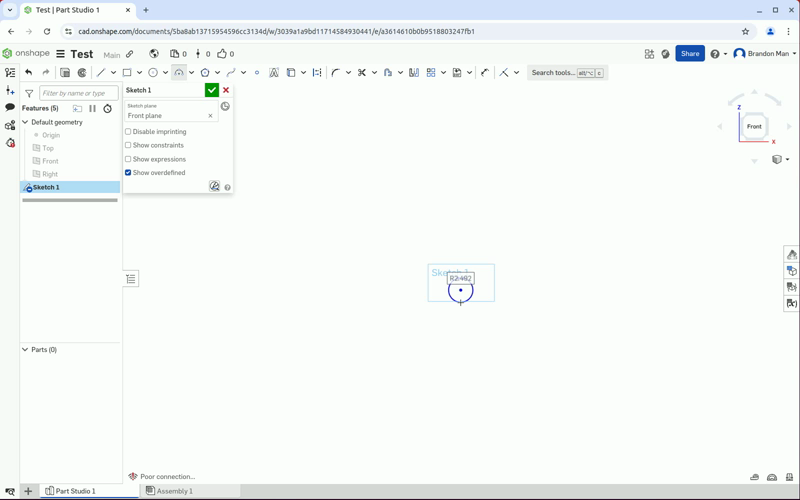
key_up(shift)
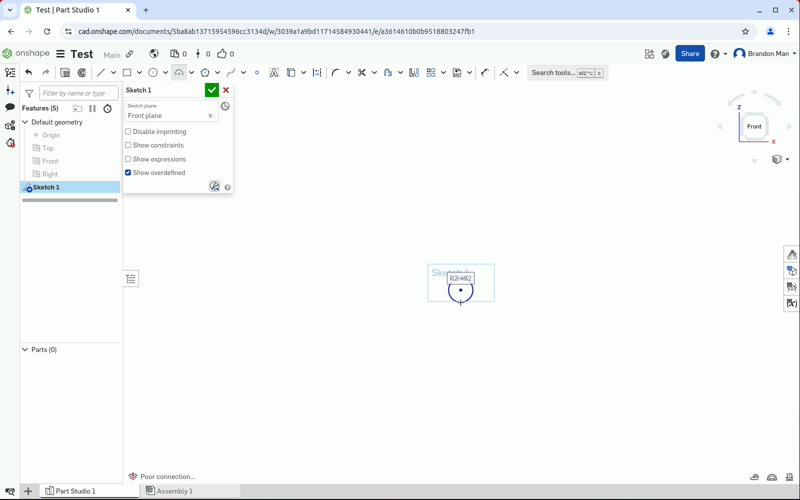
key(esc)
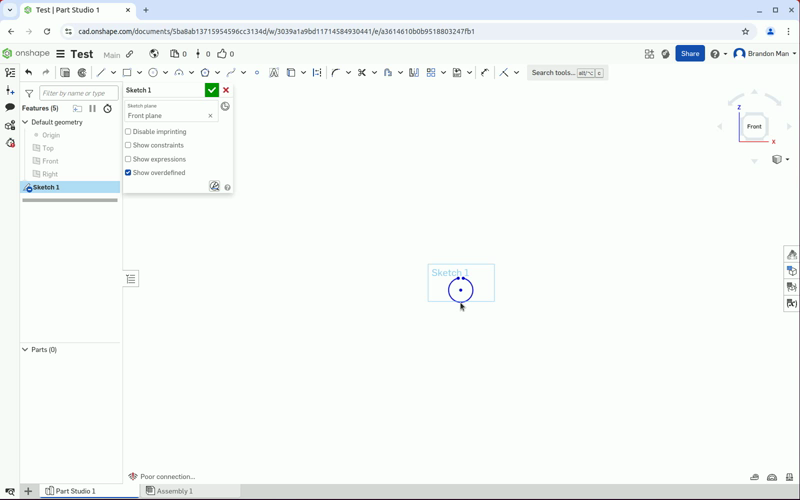
key(l)
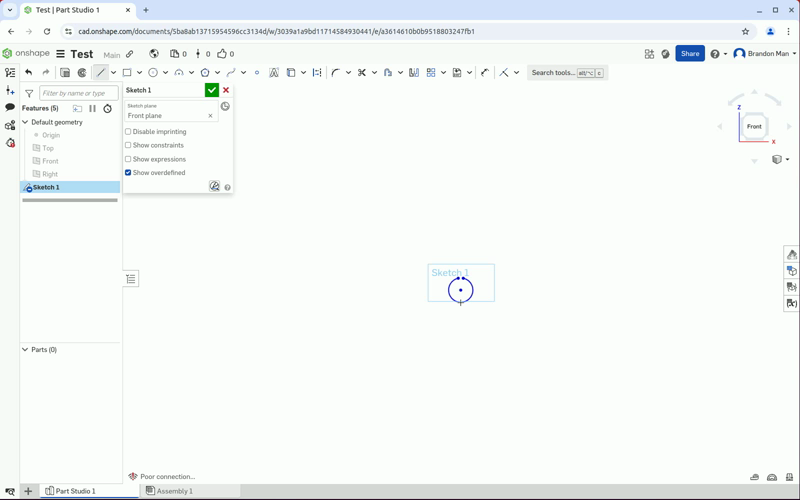
mouse_move(463, 278)
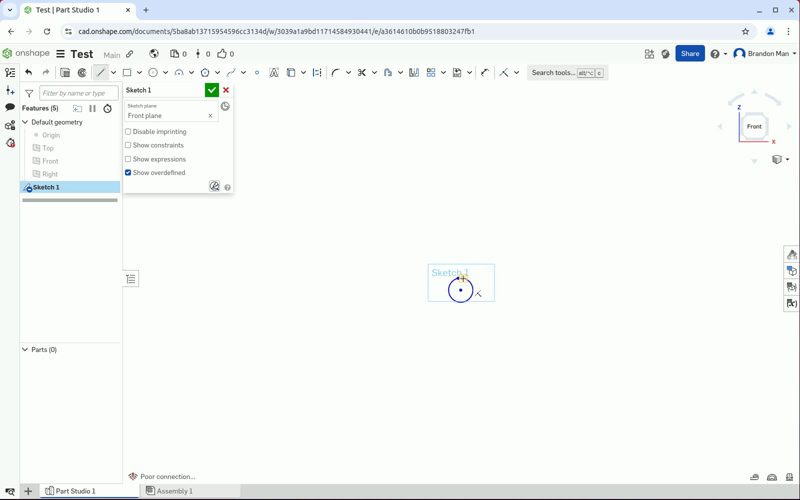
click(463, 278)
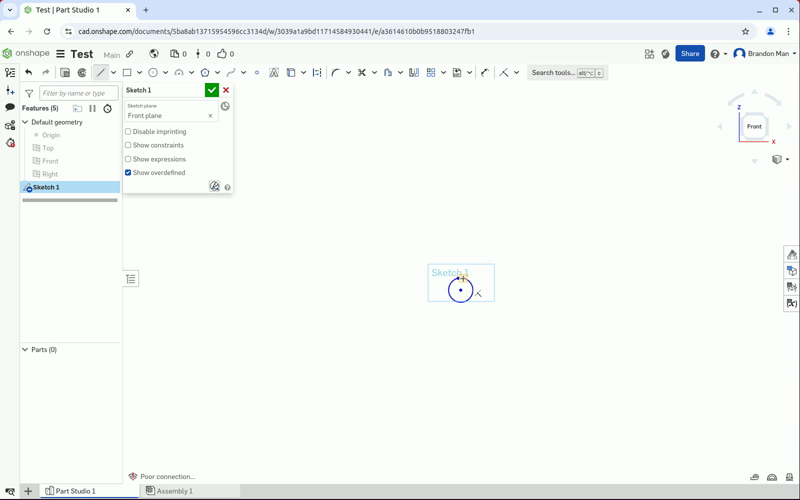
key_down(shift)
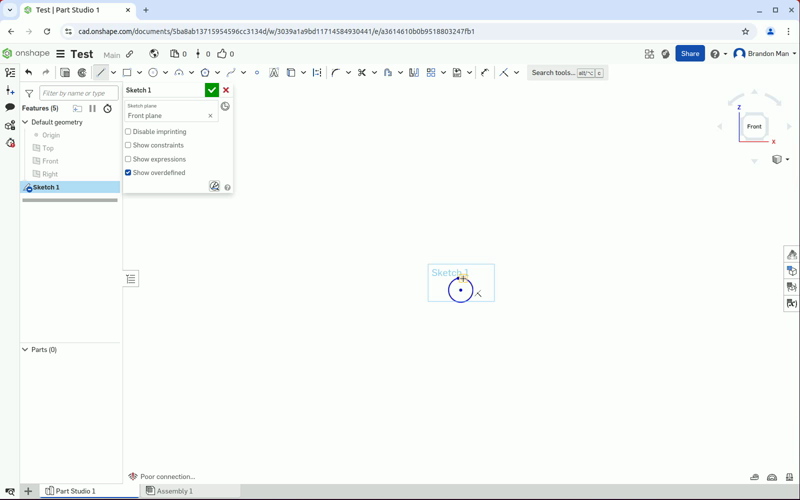
mouse_move(493, 278)
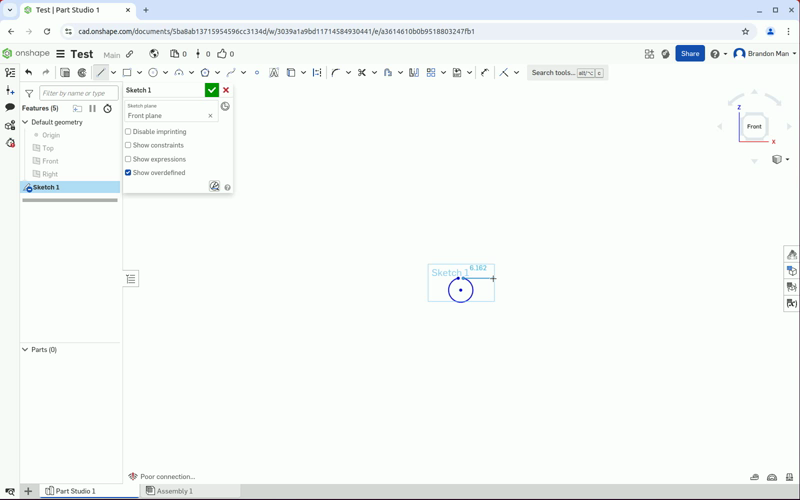
mouse_move(463, 259)
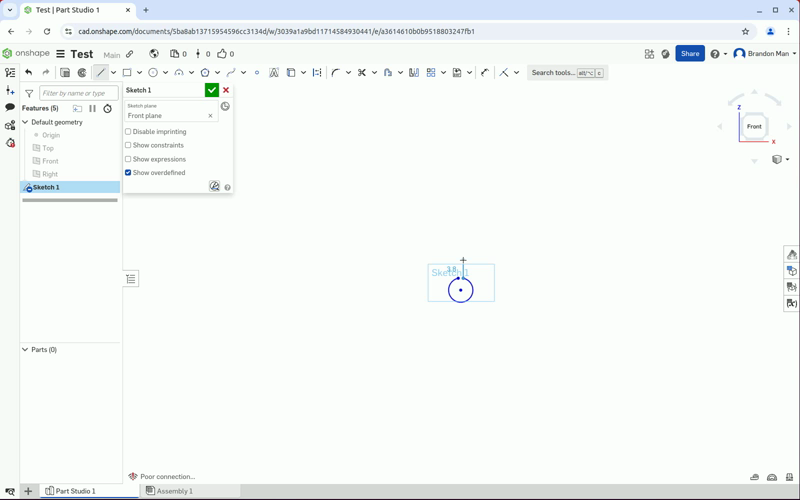
click(463, 259)
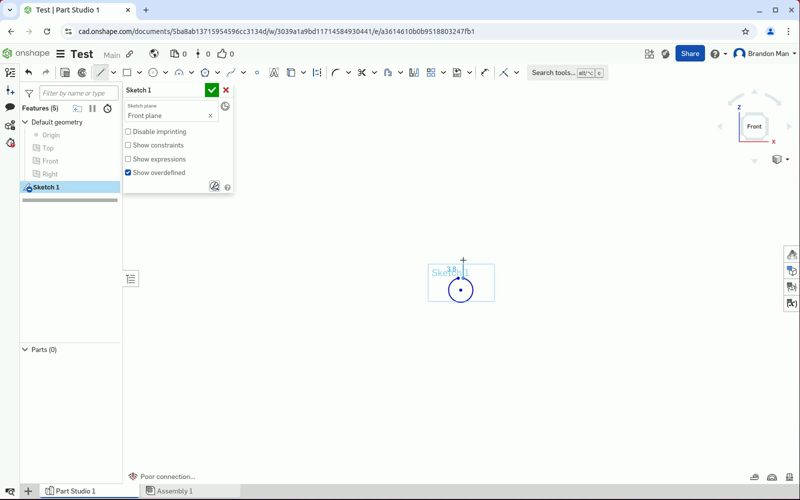
key_up(shift)
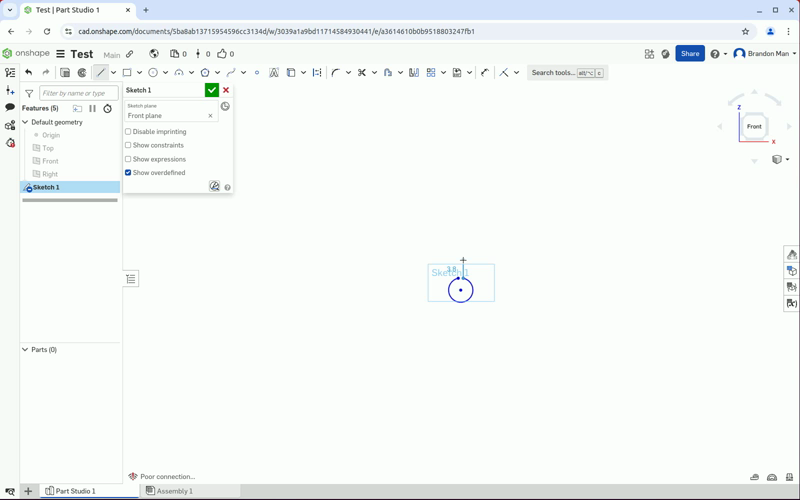
key(esc)
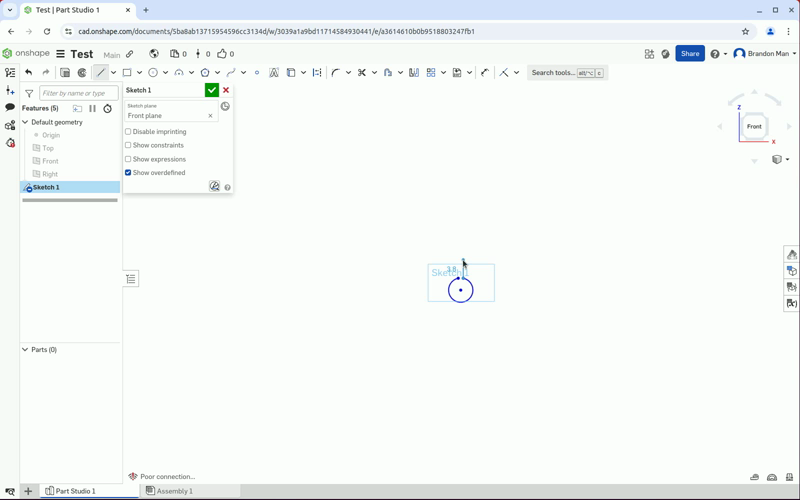
key(a)
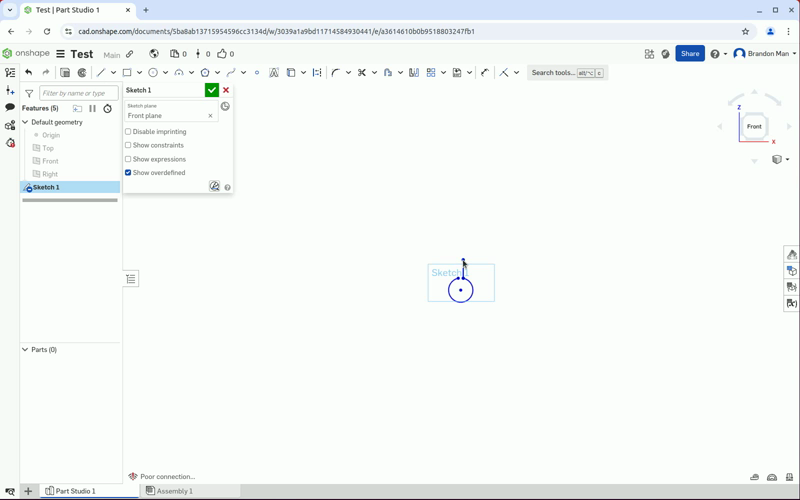
mouse_move(463, 259)
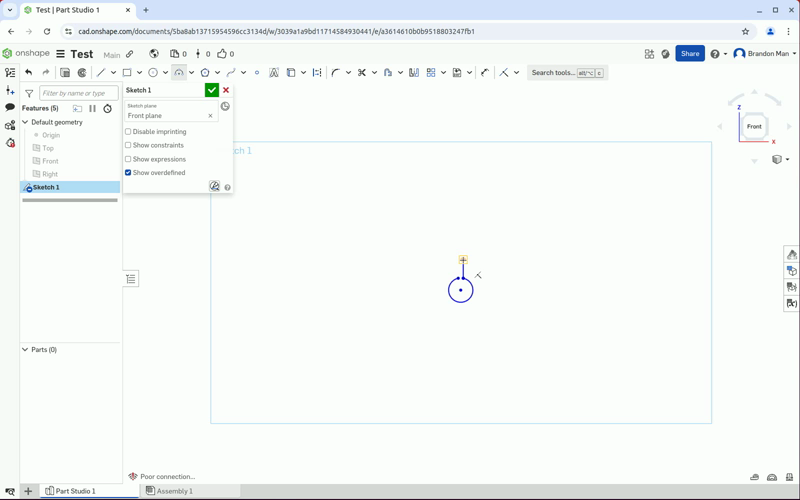
click(463, 259)
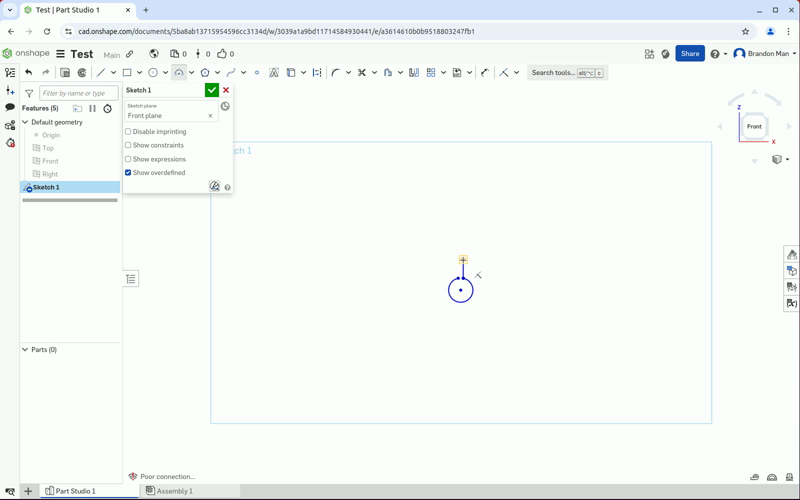
key_down(shift)
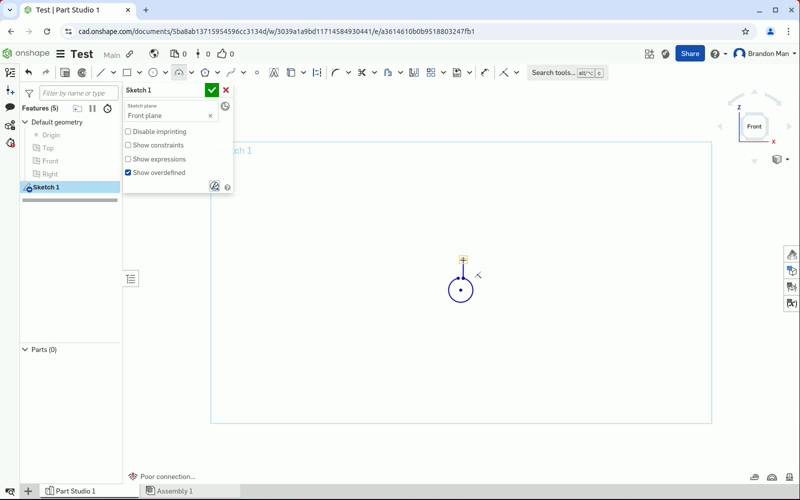
mouse_move(458, 259)
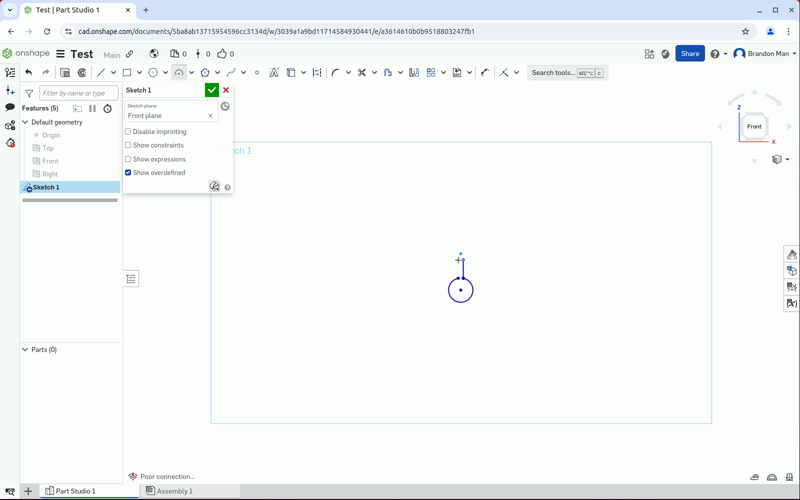
scroll(6)
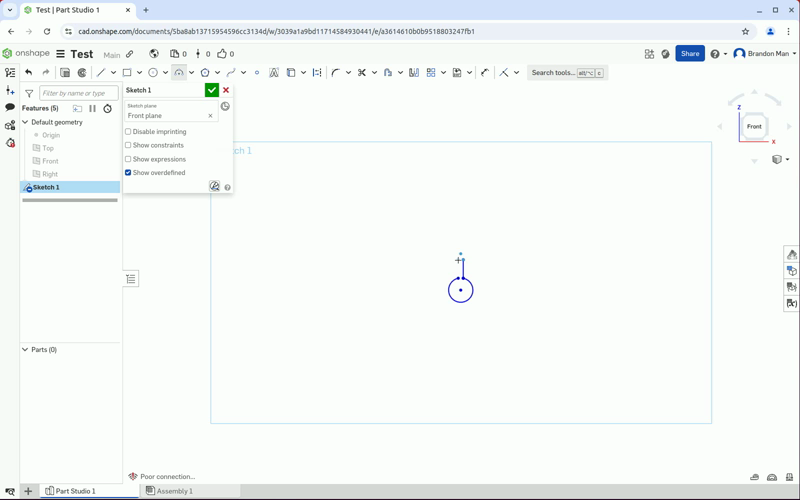
scroll(6)
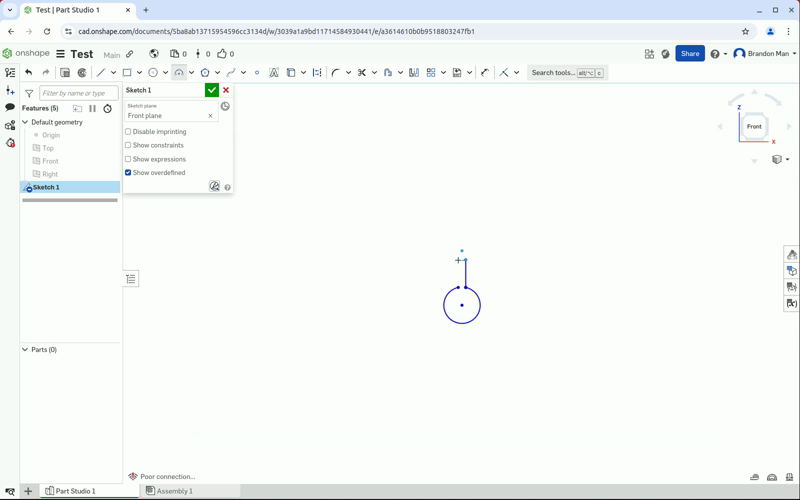
scroll(6)
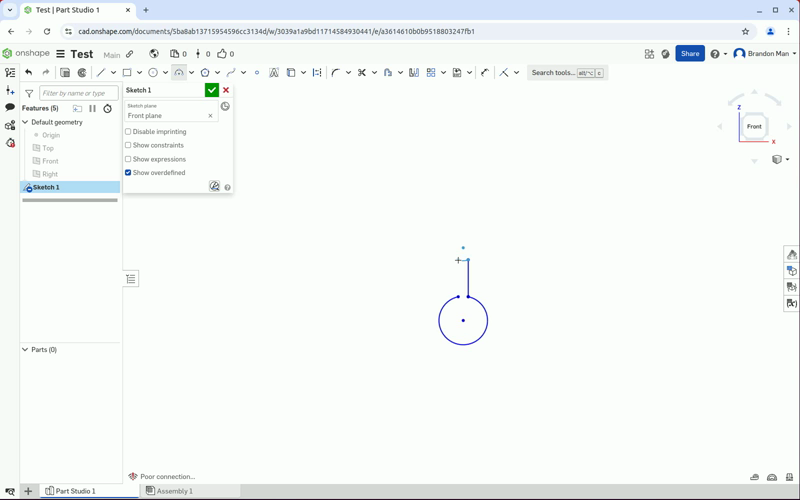
scroll(6)
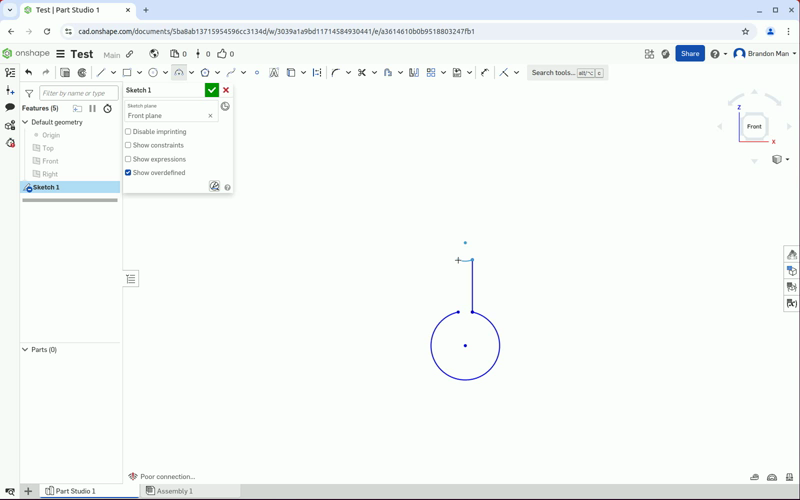
scroll(6)
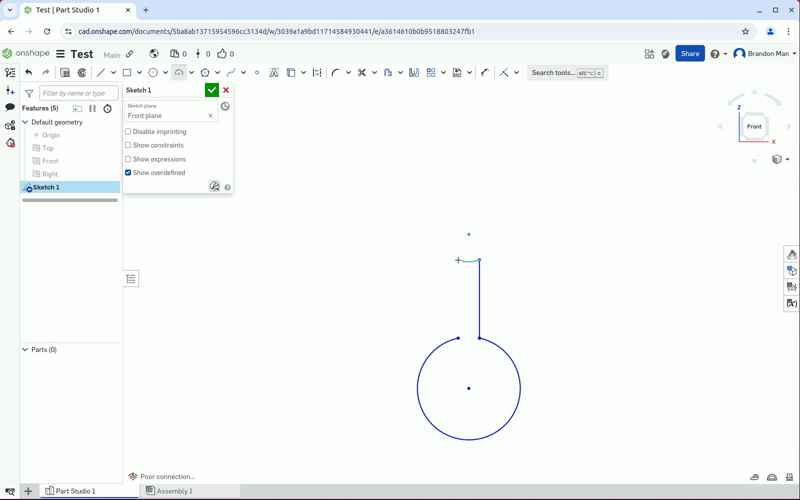
scroll(6)
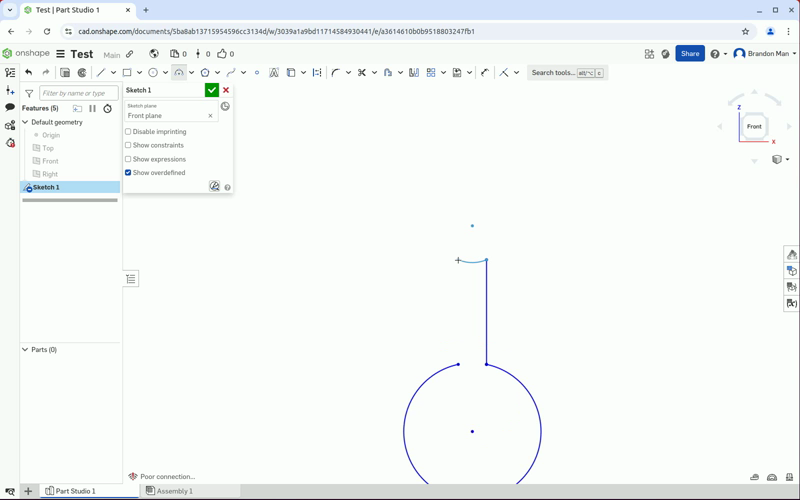
scroll(6)
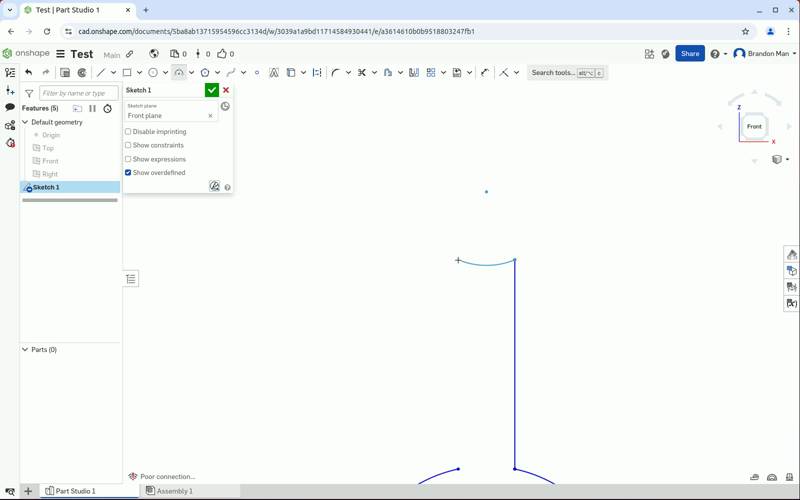
click(458, 259)
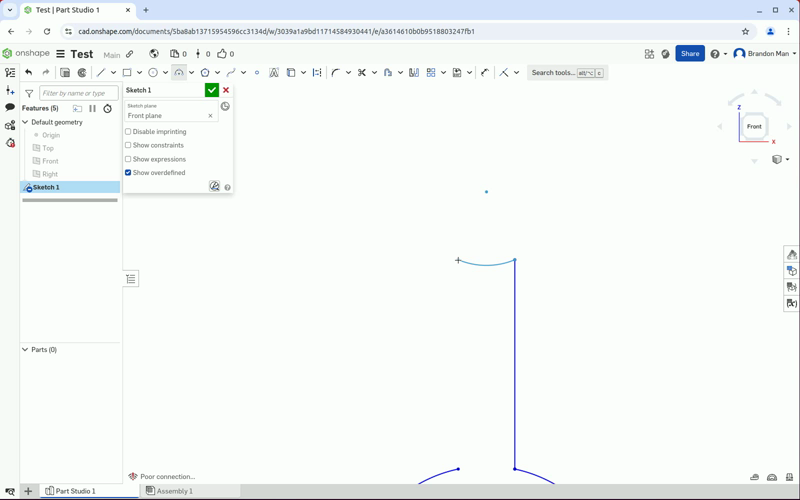
scroll(-6)
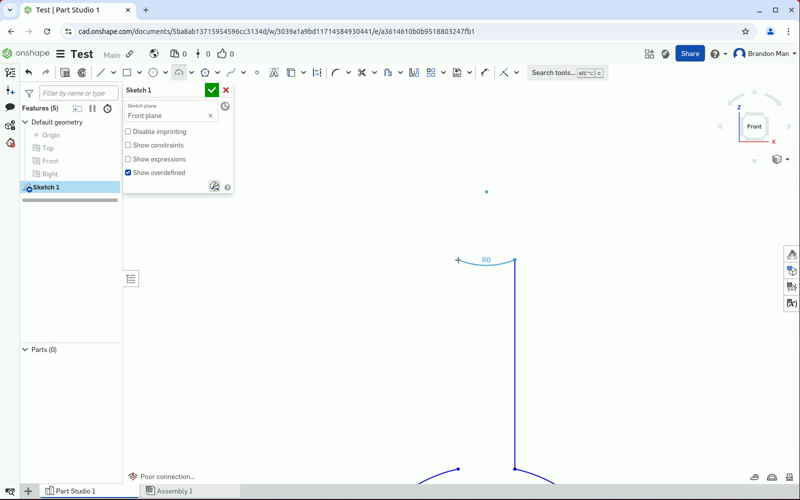
scroll(-6)
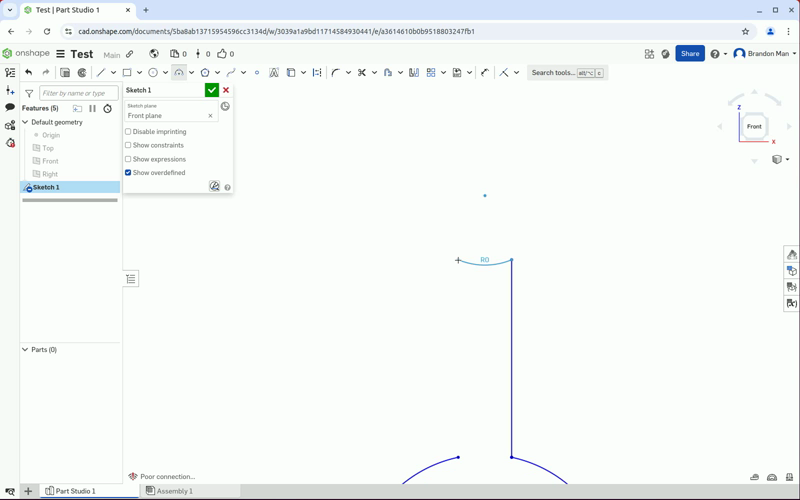
scroll(-6)
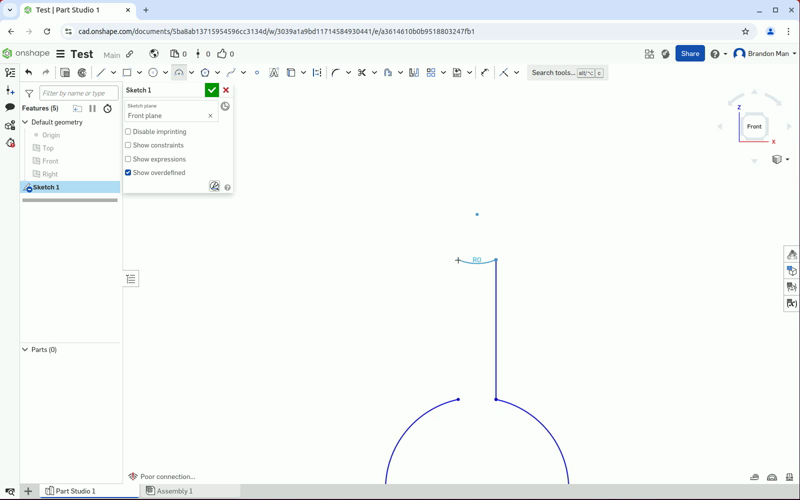
scroll(-6)
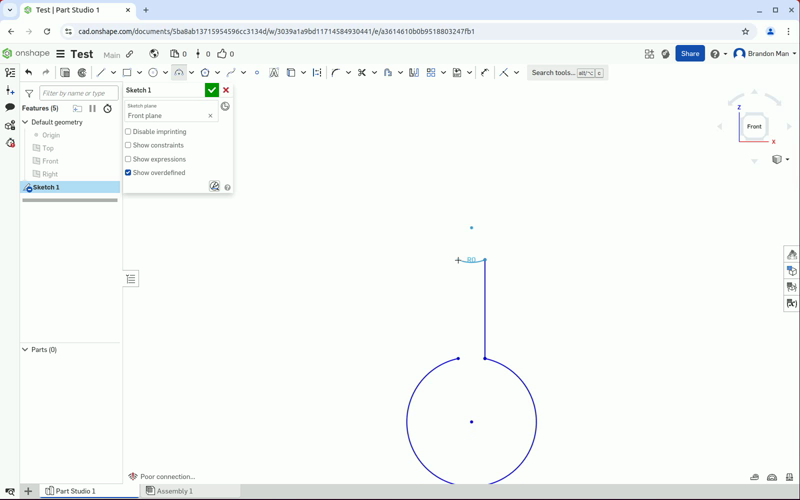
scroll(-6)
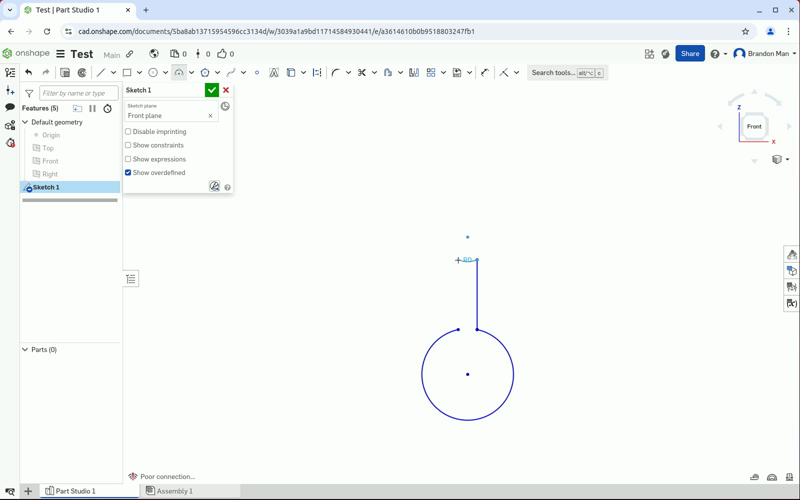
scroll(-6)
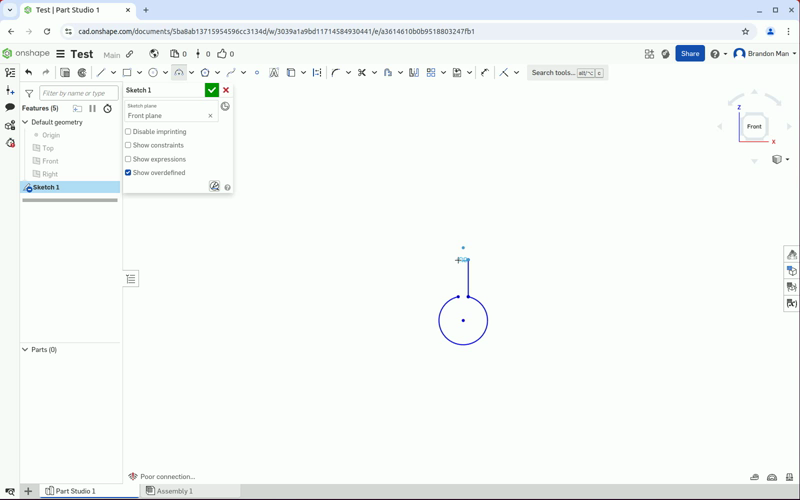
scroll(-6)
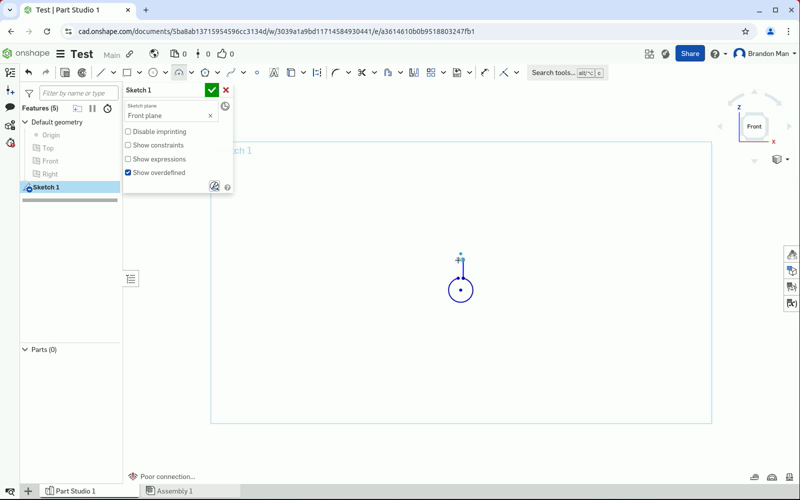
mouse_move(460, 307)
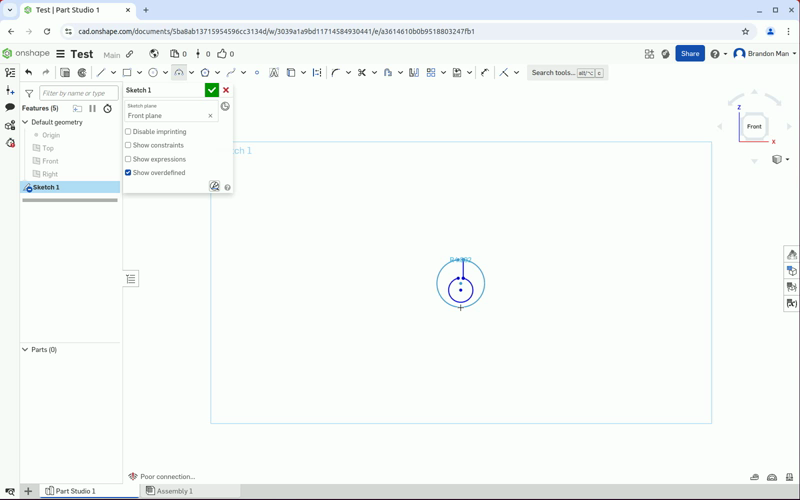
scroll(6)
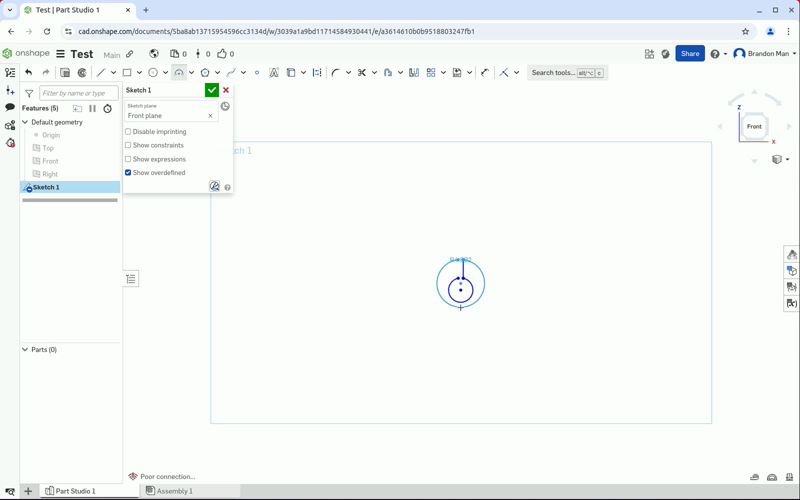
scroll(6)
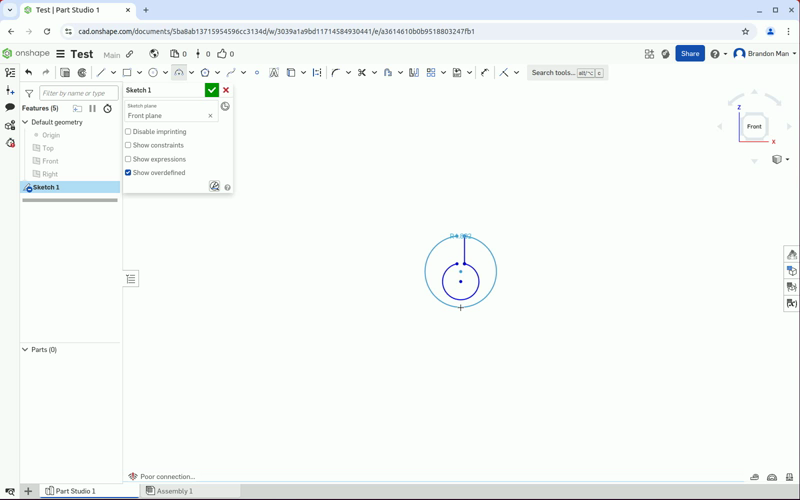
scroll(6)
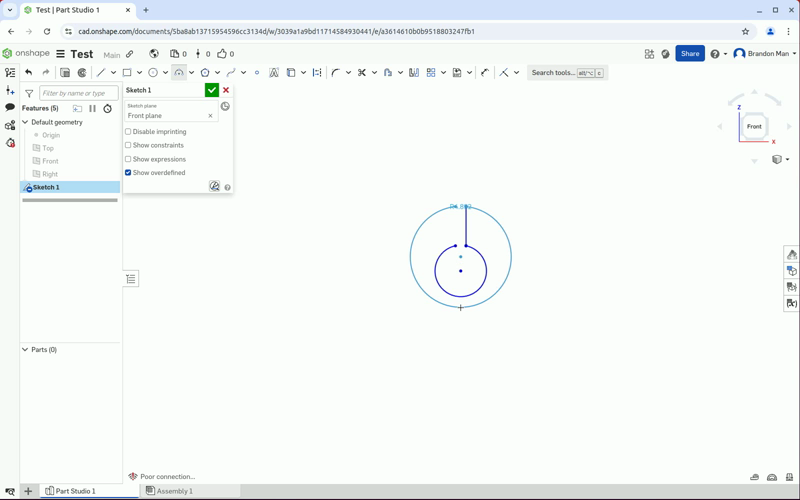
scroll(6)
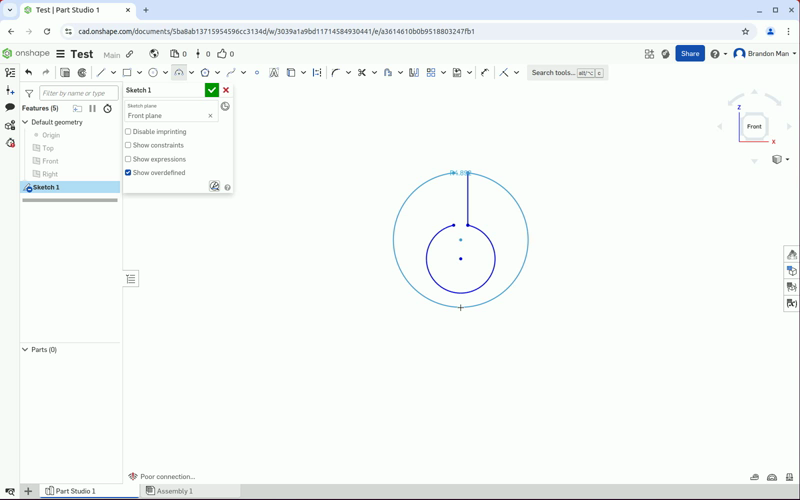
scroll(6)
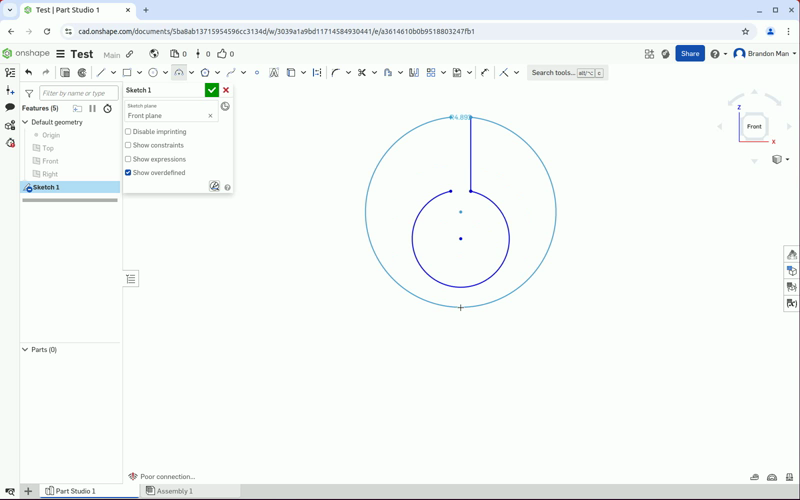
scroll(6)
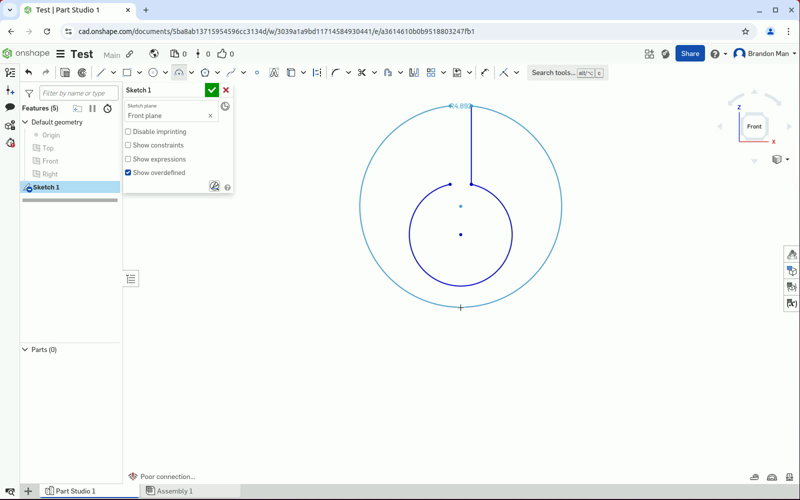
scroll(6)
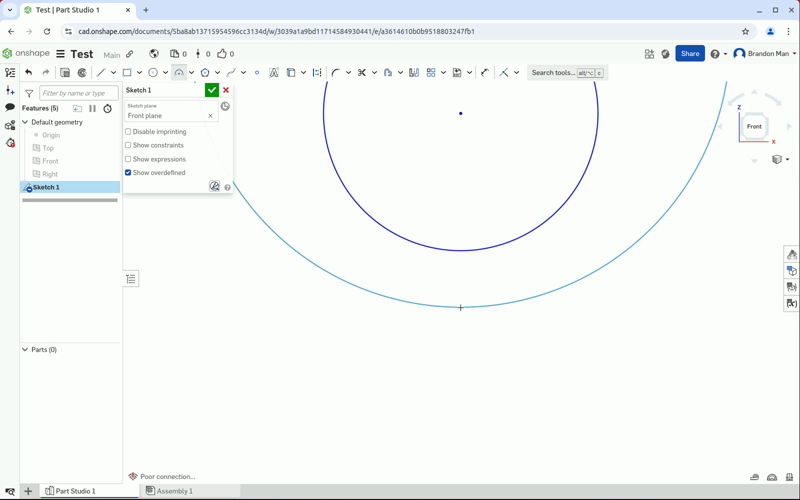
click(460, 307)
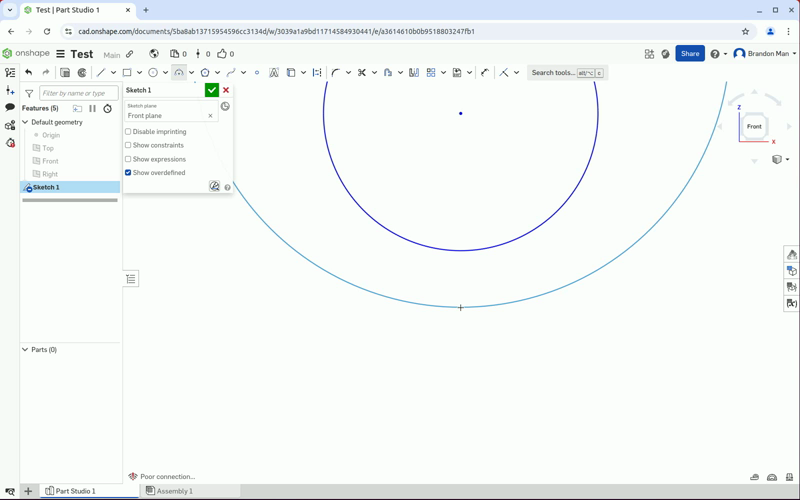
scroll(-6)
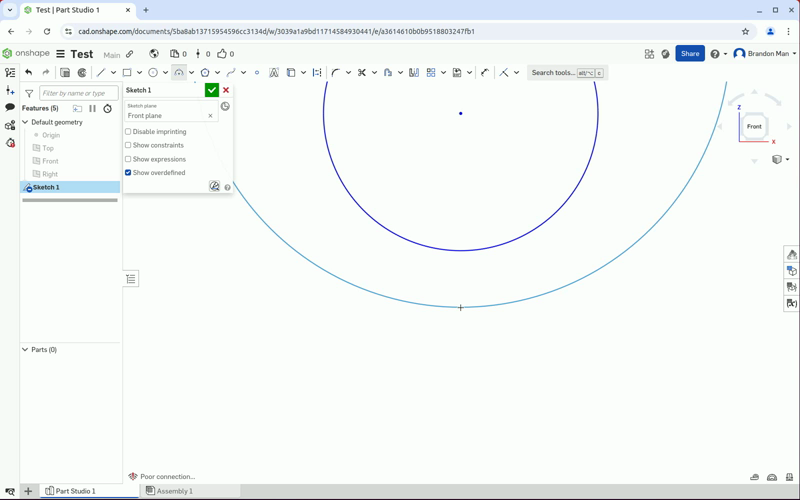
scroll(-6)
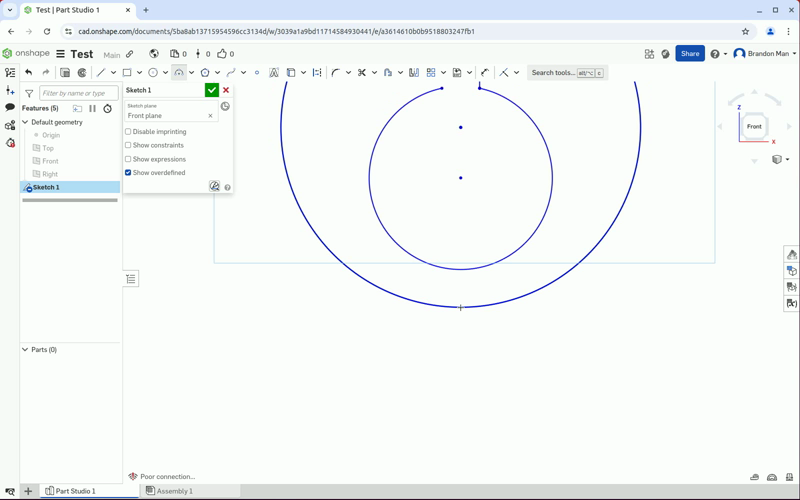
scroll(-6)
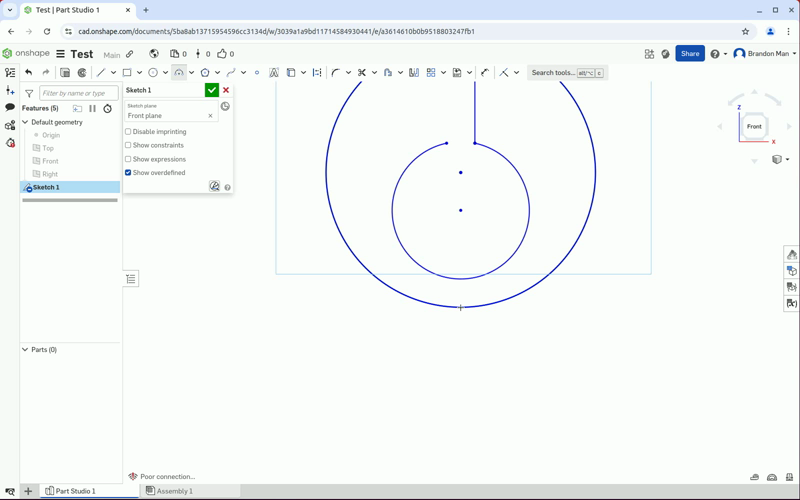
scroll(-6)
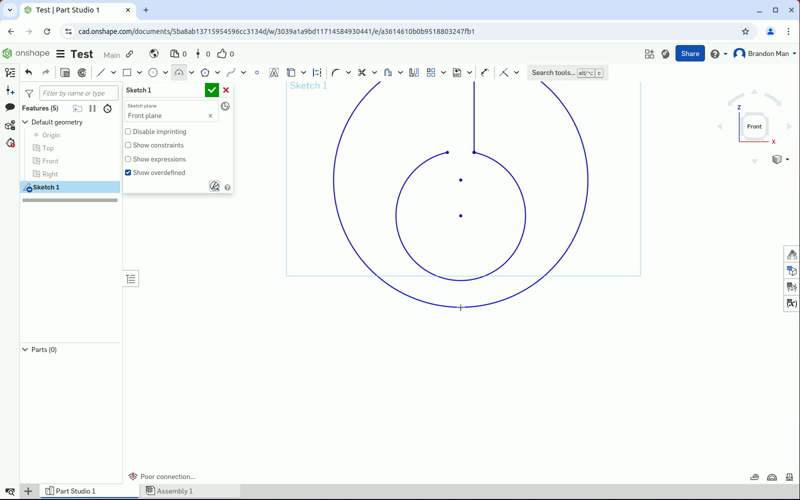
scroll(-6)
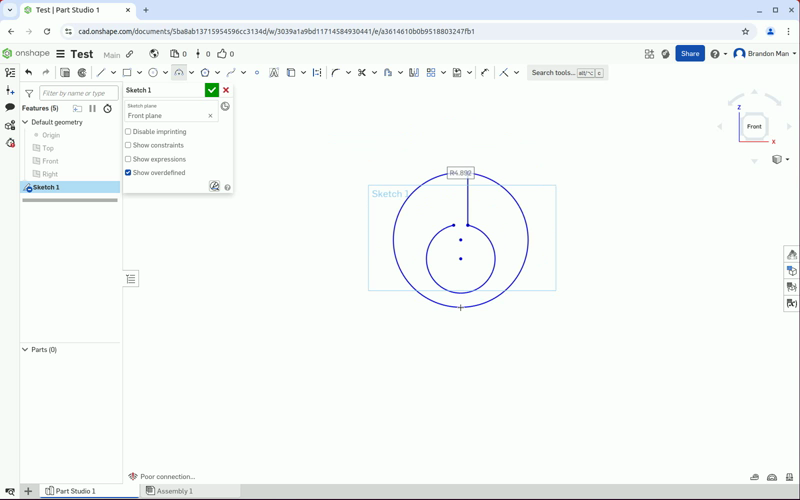
scroll(-6)
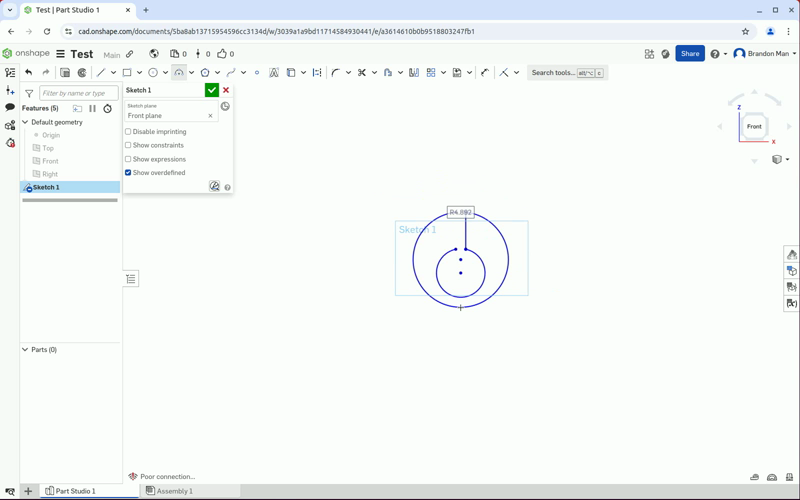
scroll(-6)
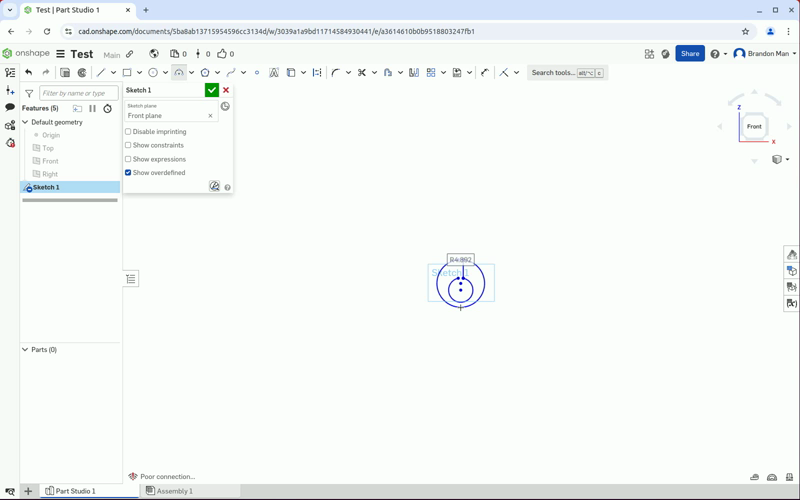
key_up(shift)
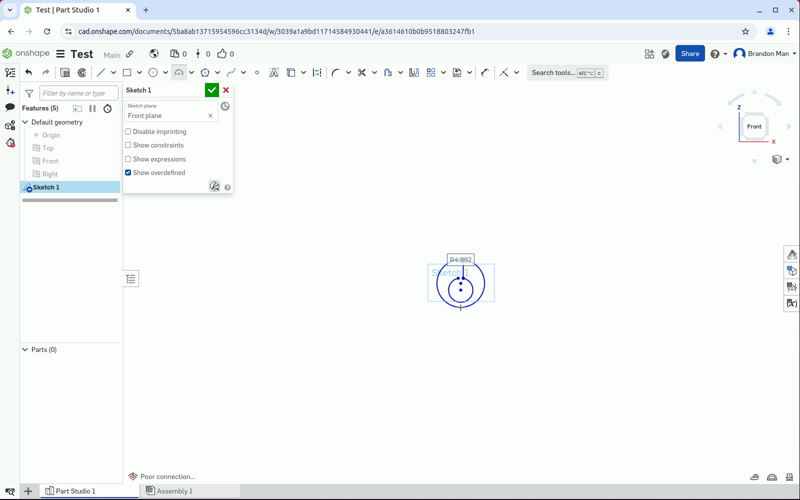
key(esc)
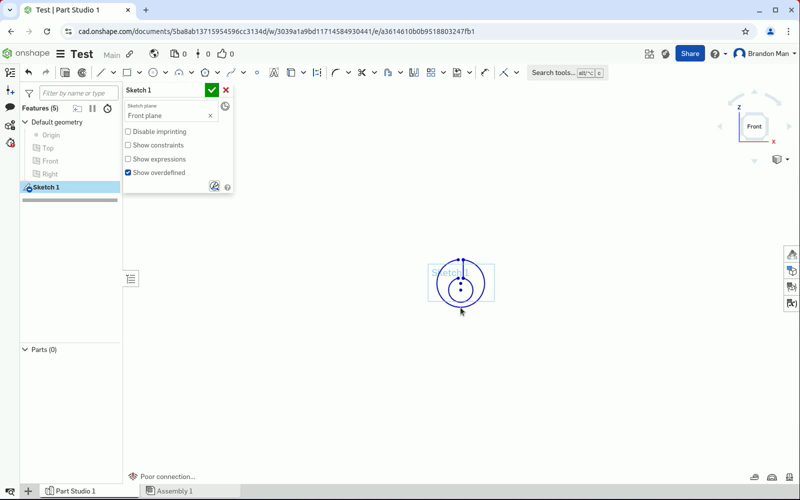
key(l)
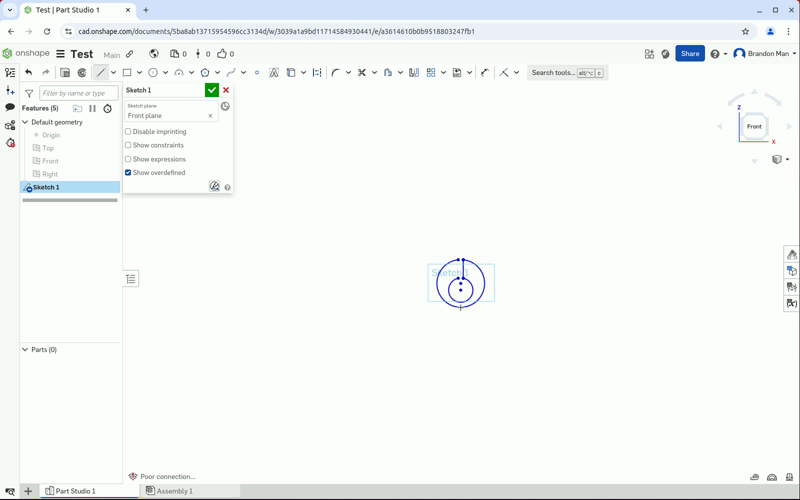
mouse_move(458, 259)
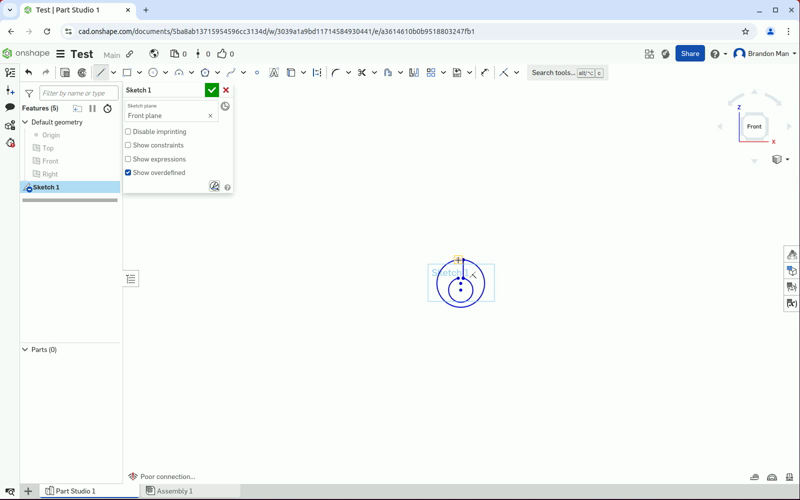
click(458, 259)
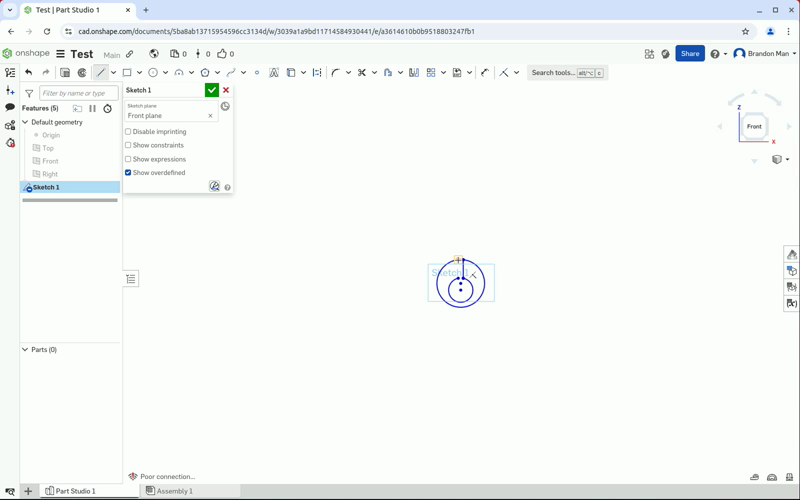
mouse_move(488, 259)
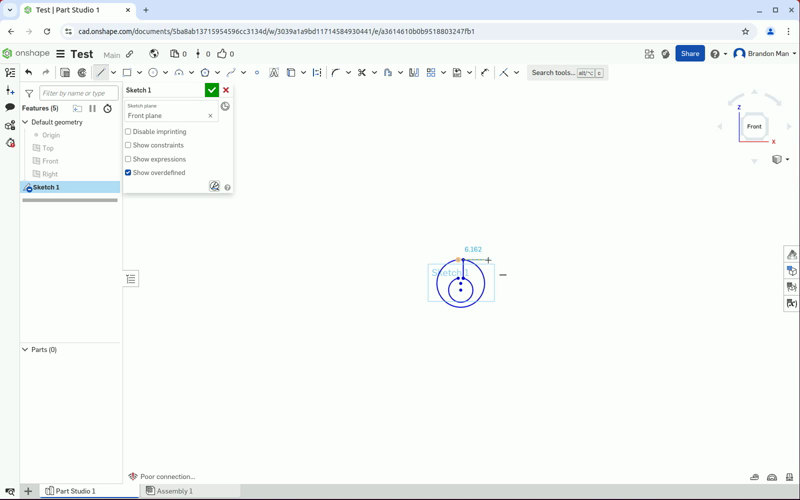
key_down(shift)
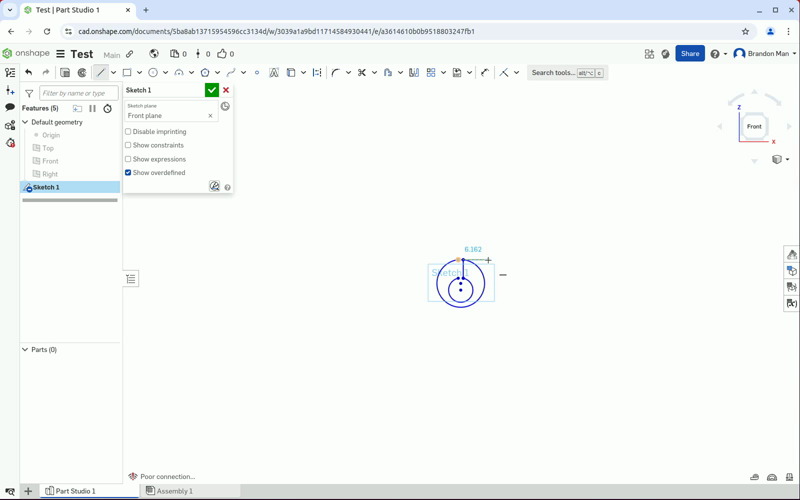
mouse_move(458, 278)
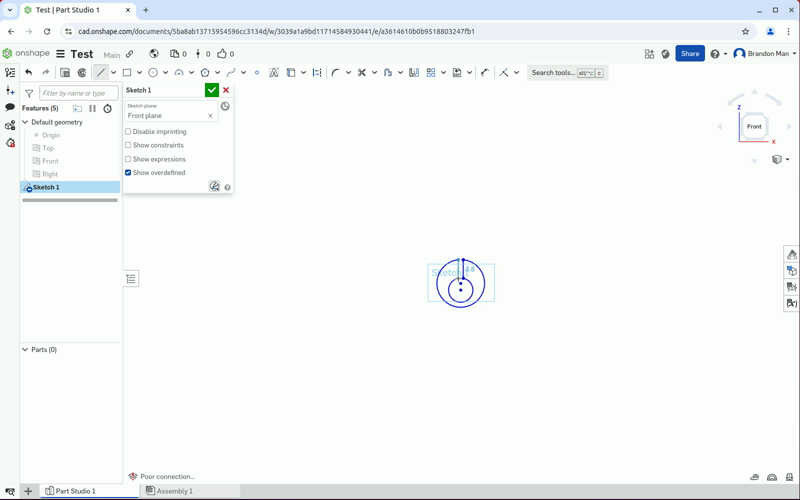
key_up(shift)
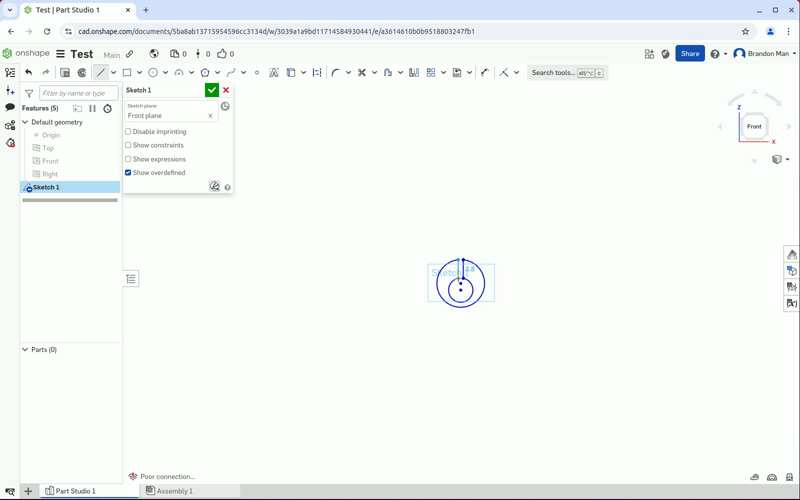
click(458, 278)
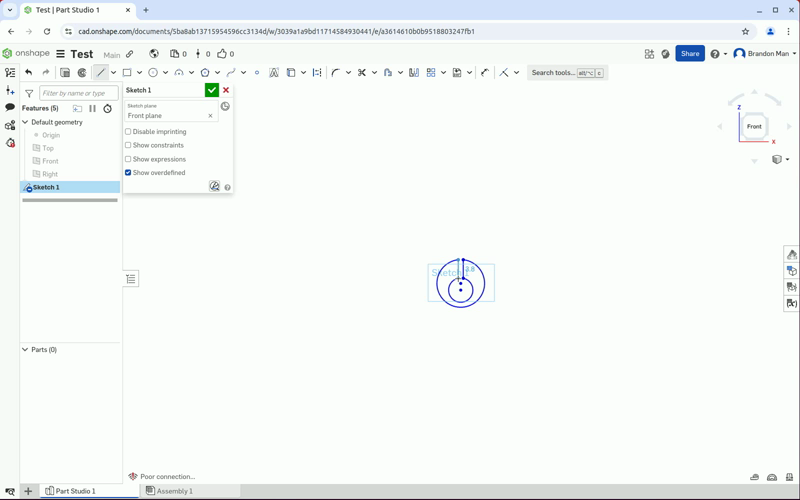
key(esc)
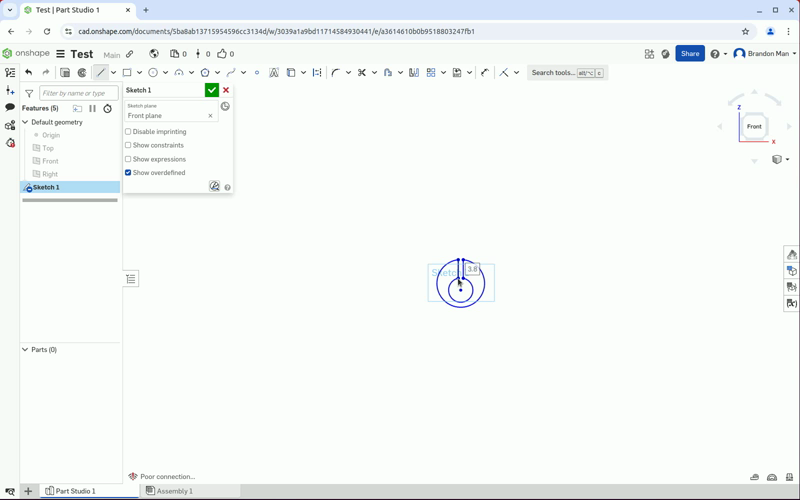
mouse_move(441, 283)
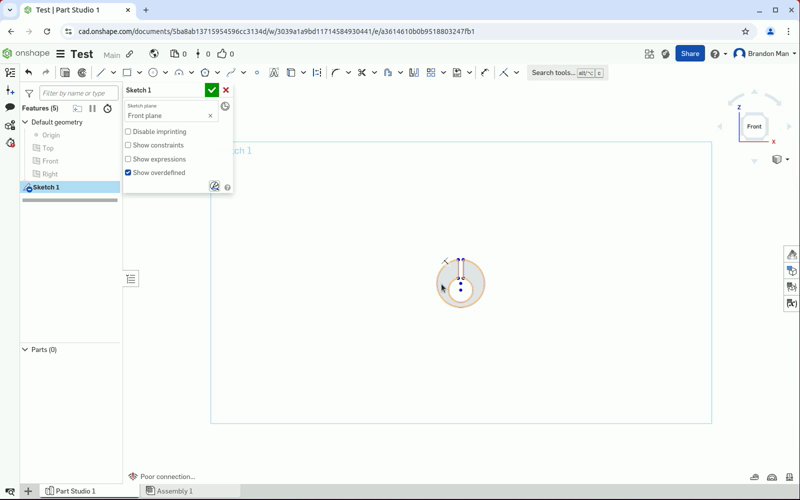
scroll(6)
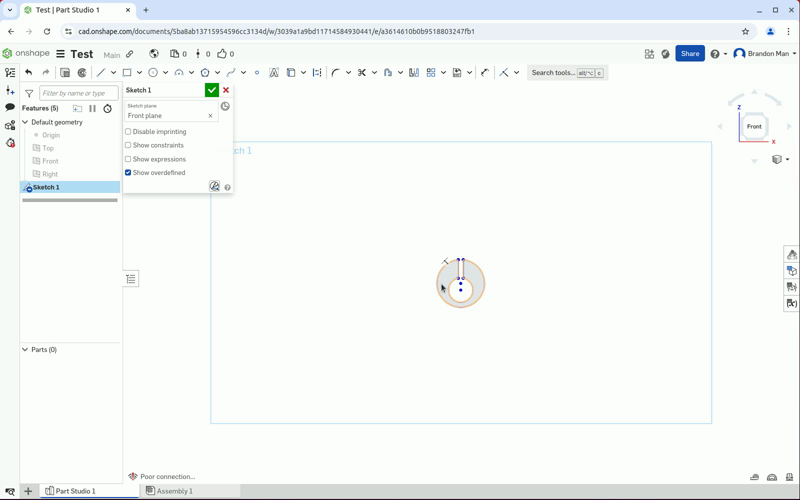
scroll(6)
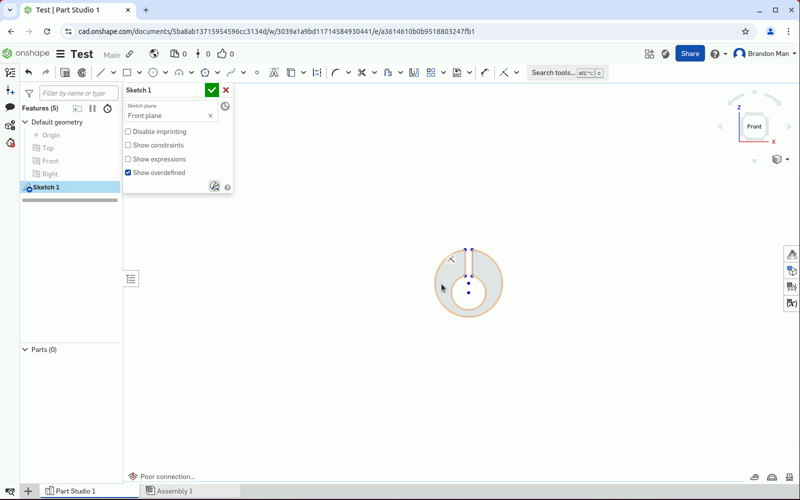
scroll(6)
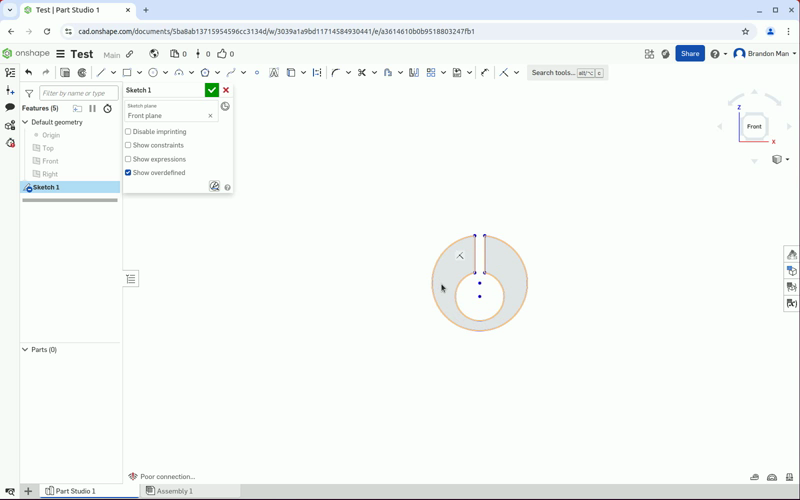
scroll(6)
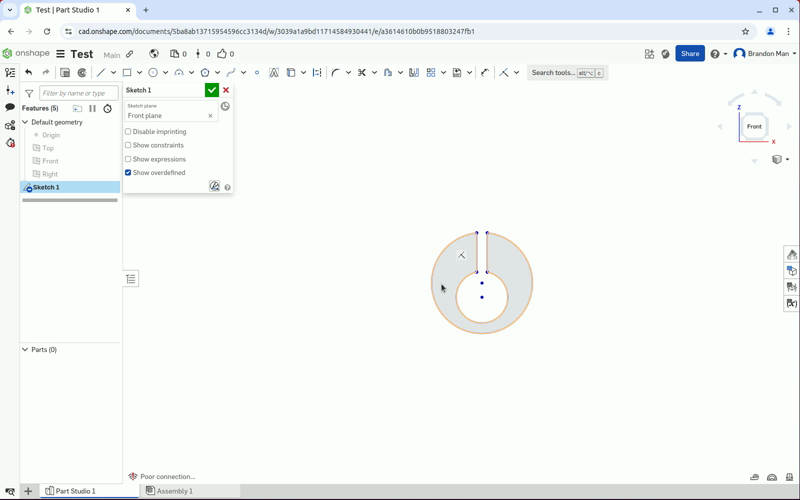
scroll(6)
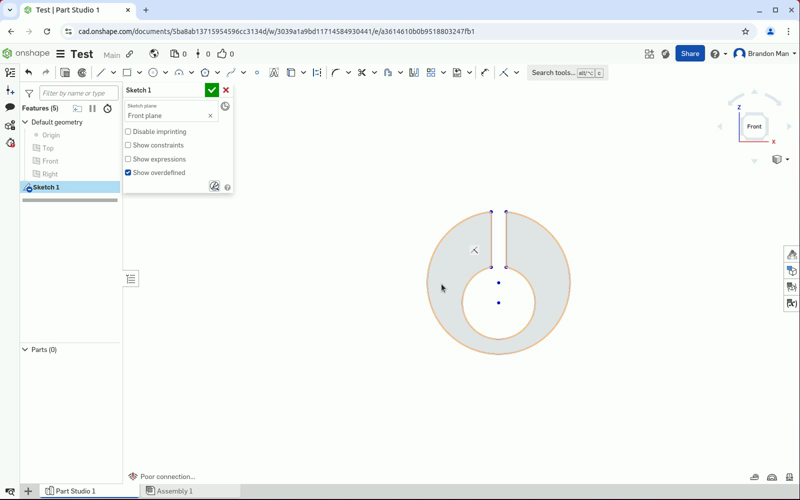
scroll(6)
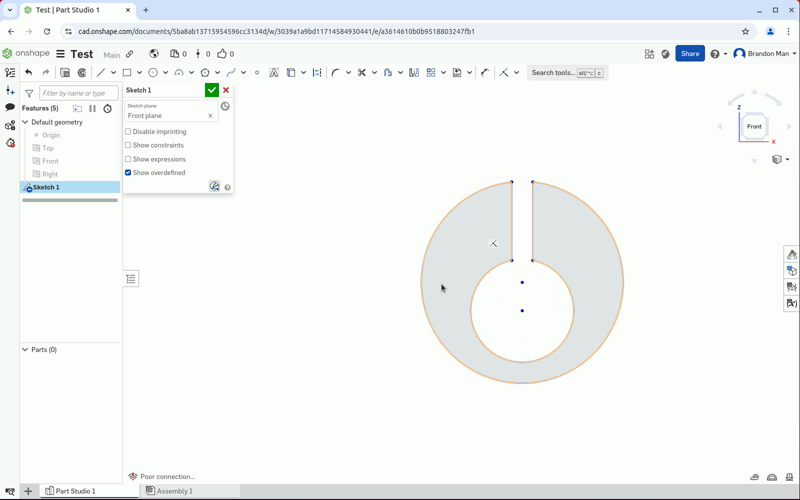
scroll(6)
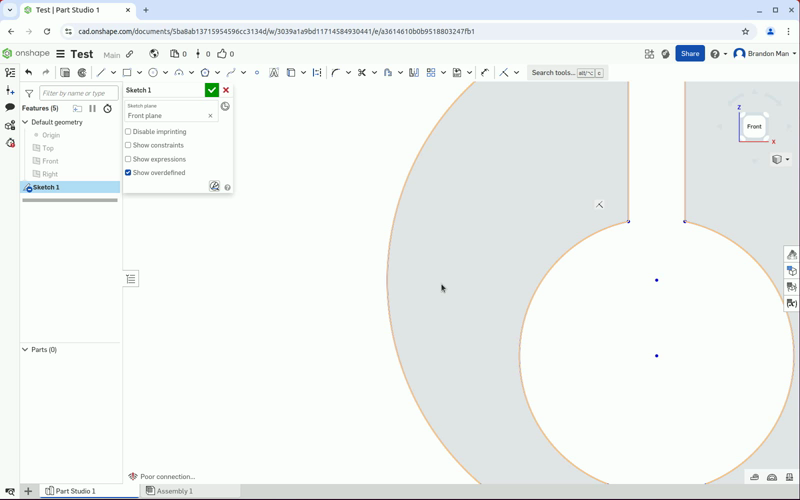
click(441, 283)
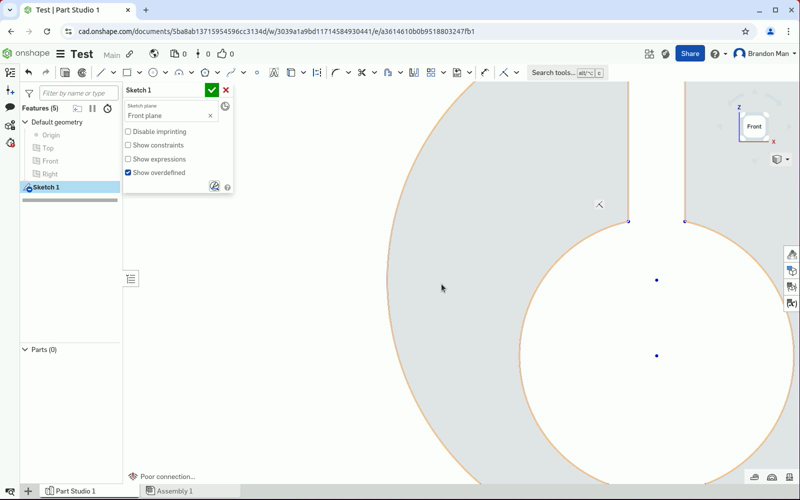
scroll(-6)
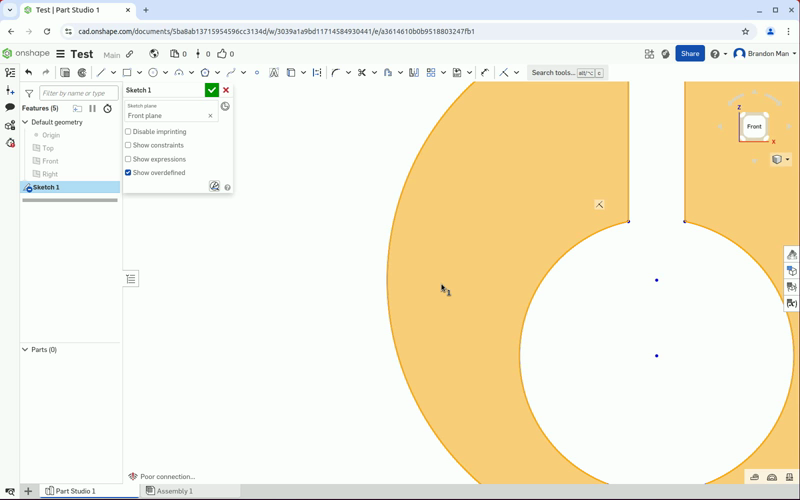
scroll(-6)
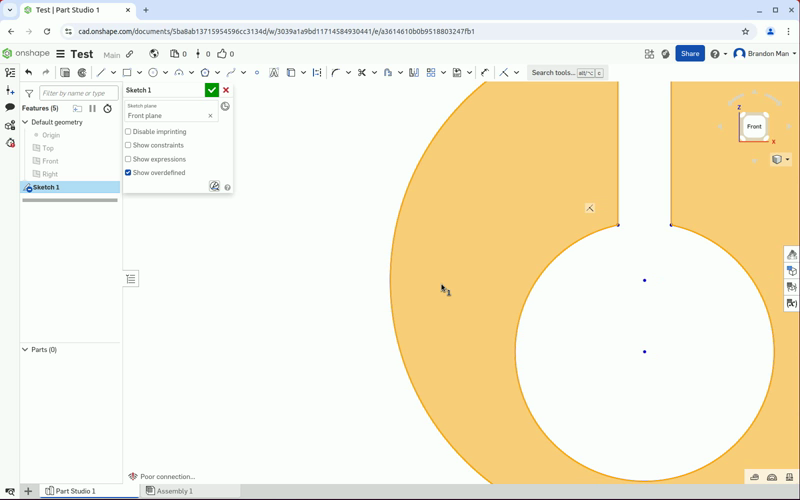
scroll(-6)
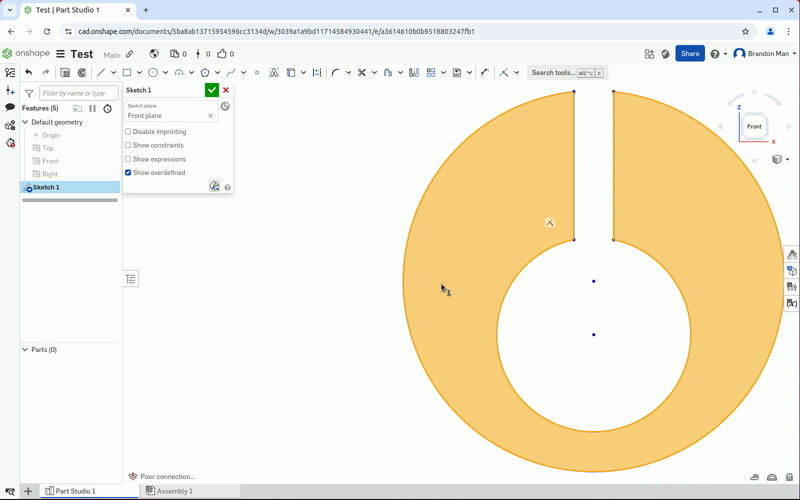
scroll(-6)
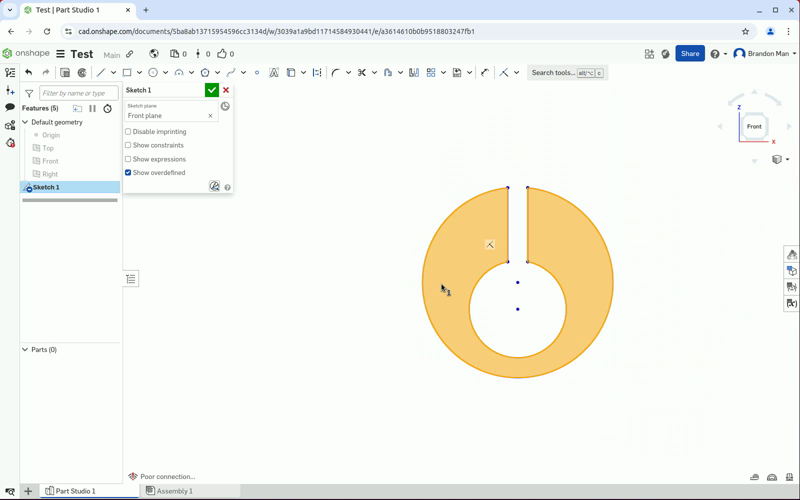
scroll(-6)
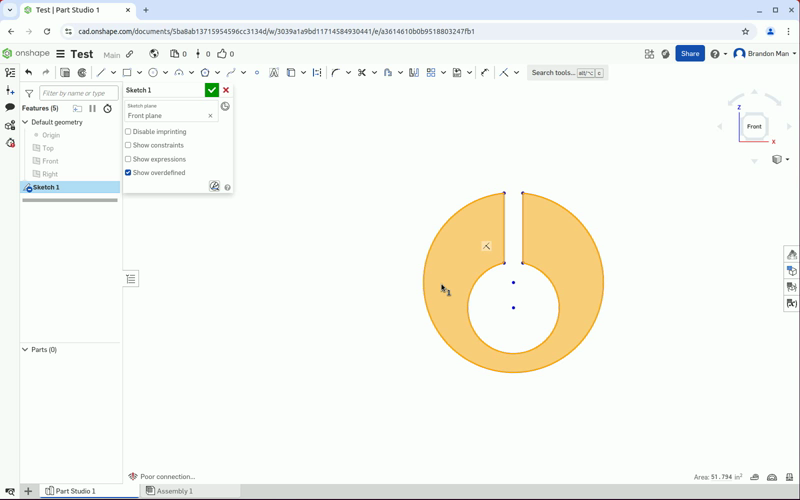
scroll(-6)
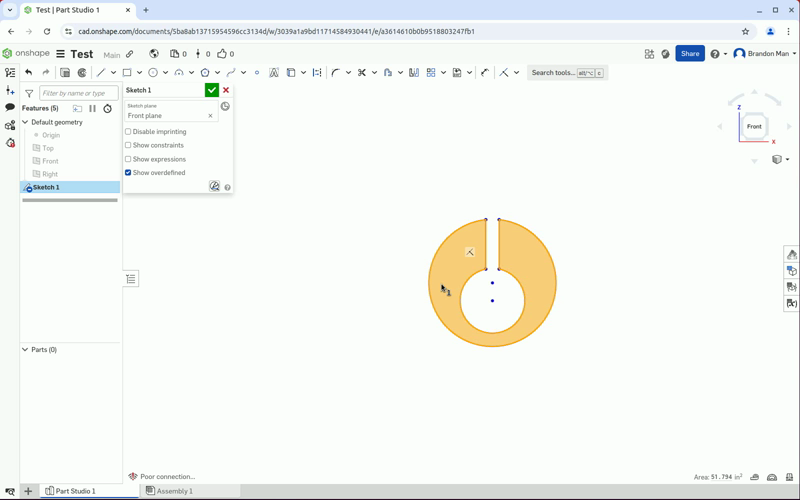
scroll(-6)
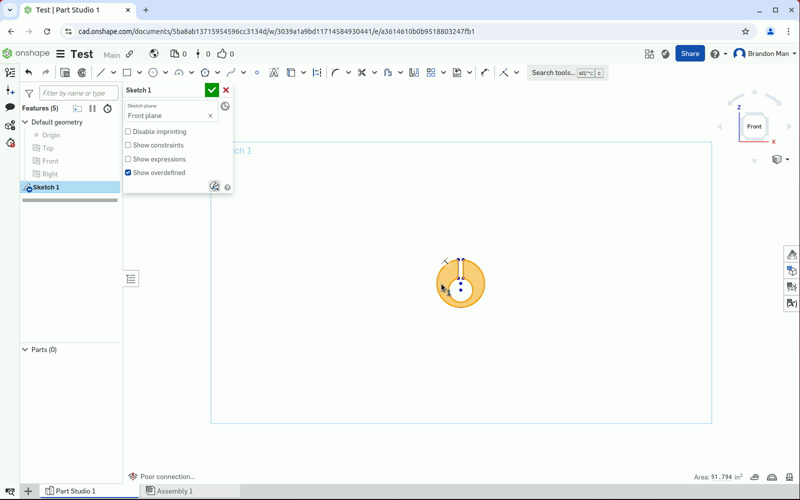
mouse_move(73, 352)
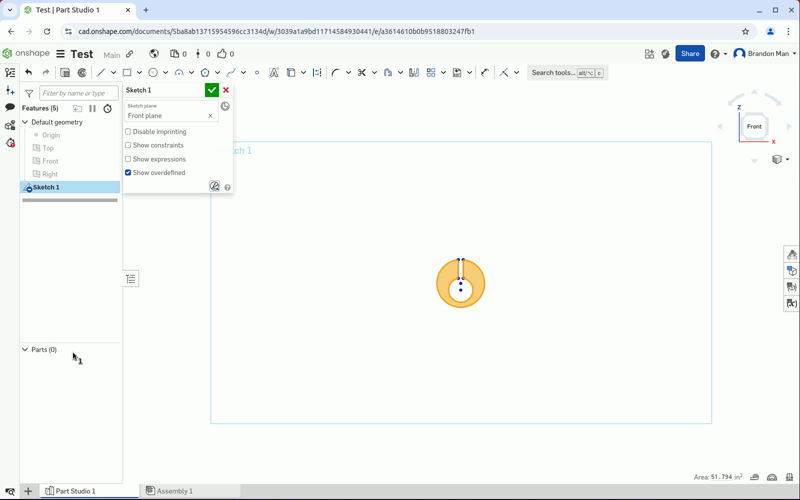
key(shift+y)
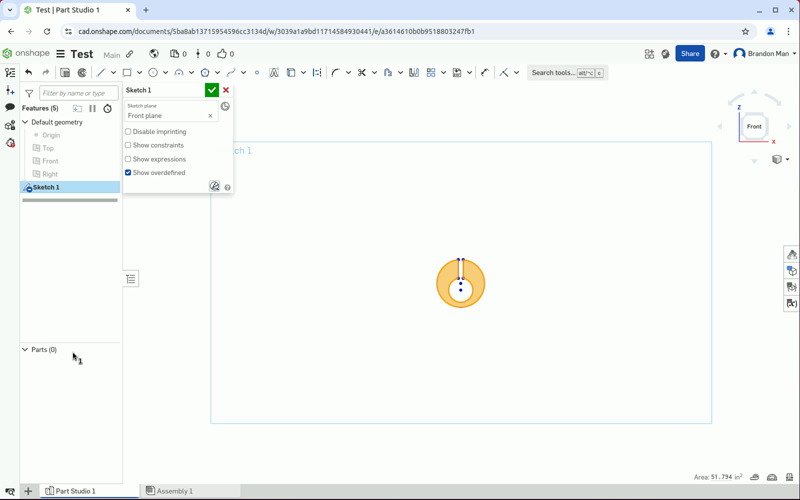
key(shift+e)
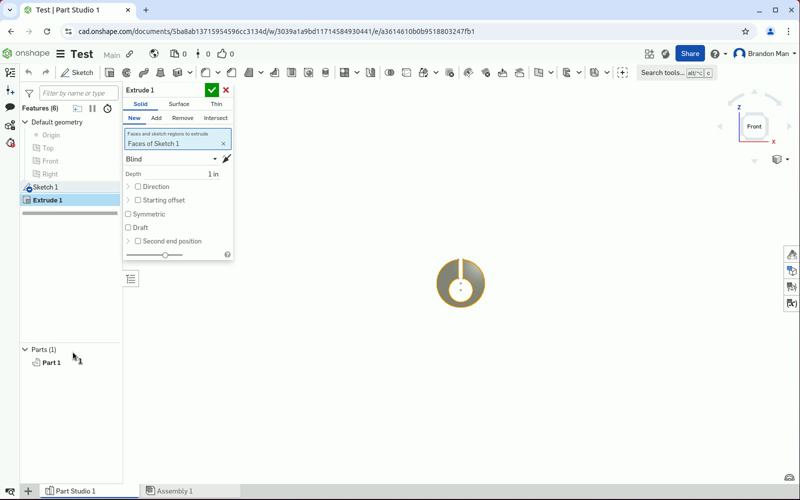
mouse_move(143, 106)
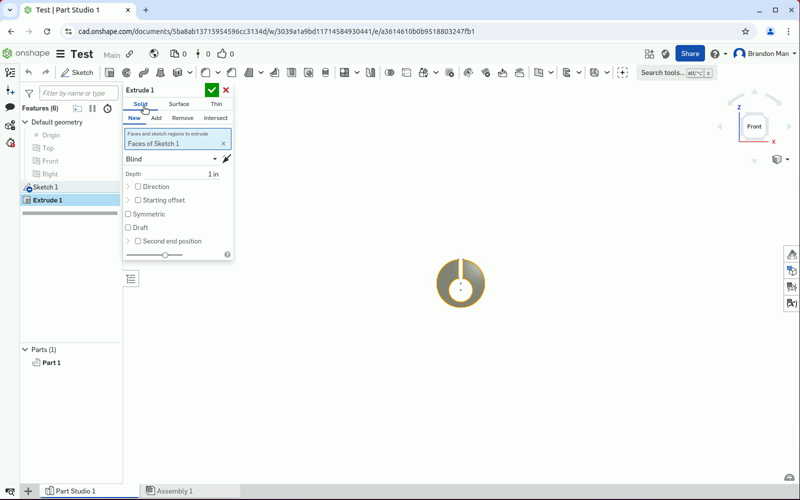
click(143, 106)
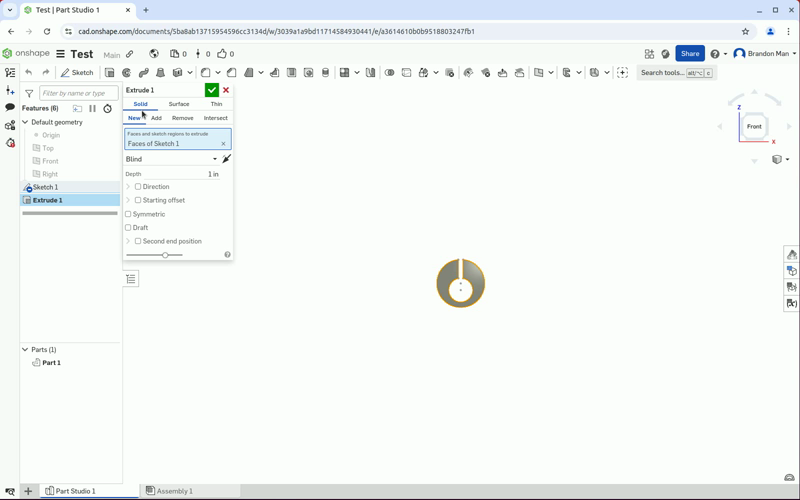
mouse_move(137, 120)
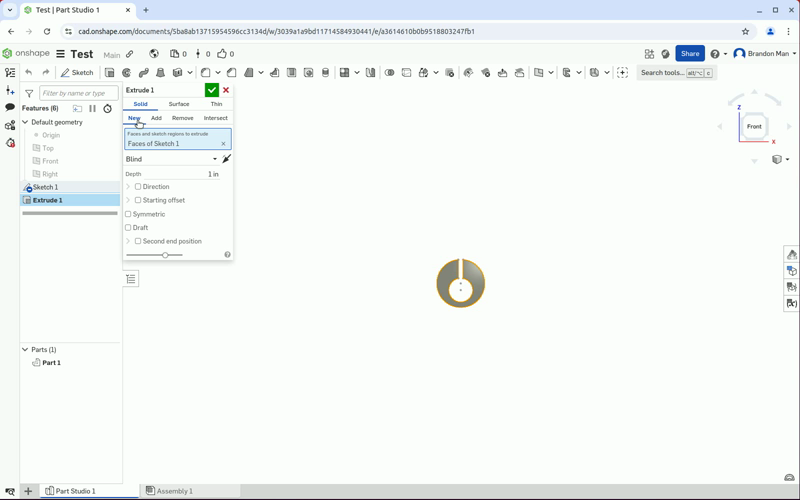
click(137, 120)
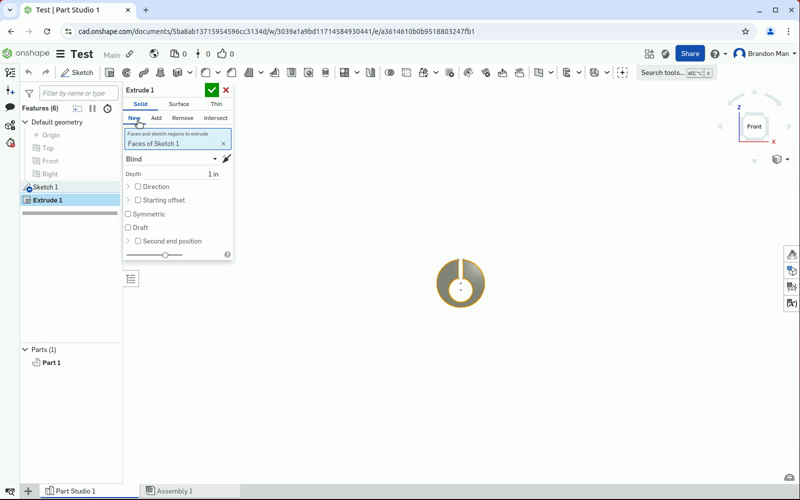
key(tab, 4)
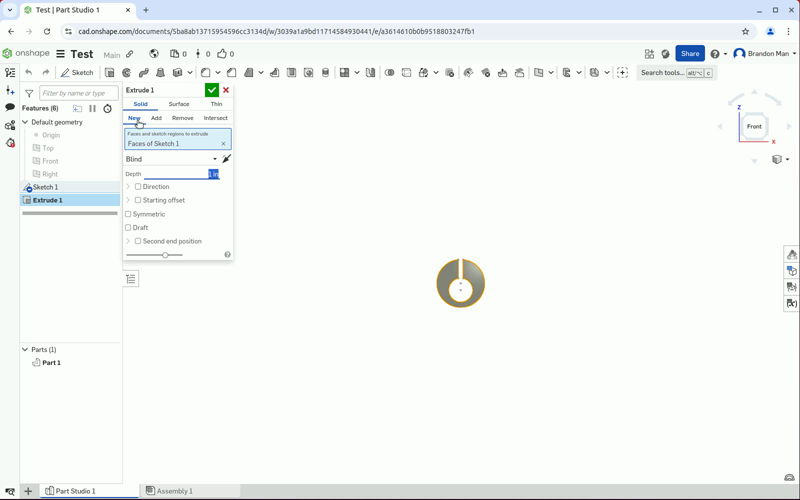
text(23.108)
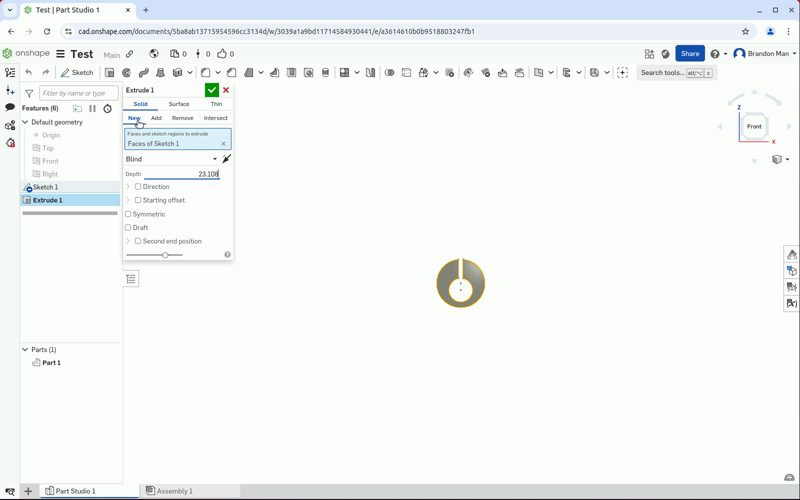
key(enter)
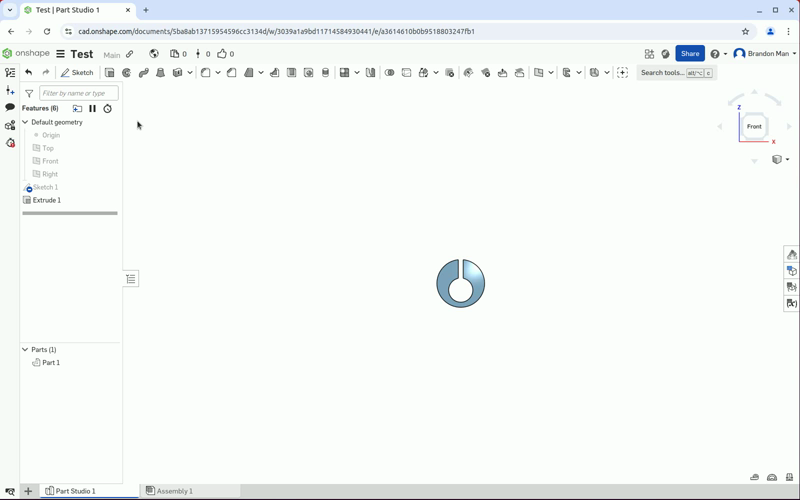
key(shift+h)
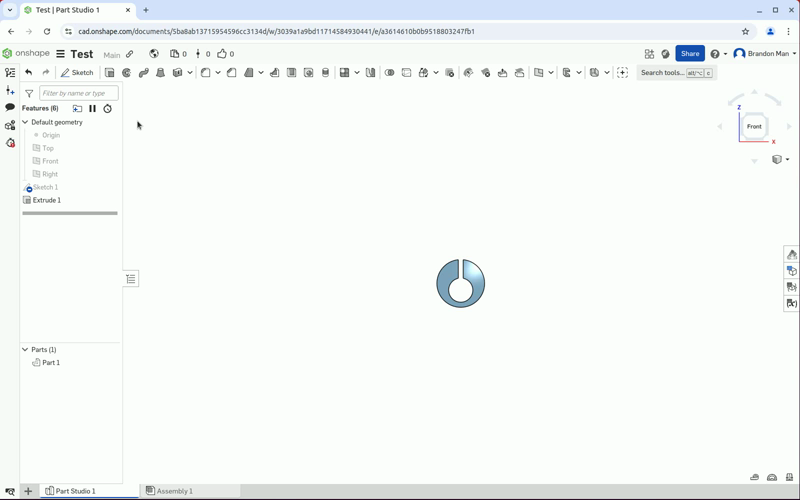
key(shift+h)
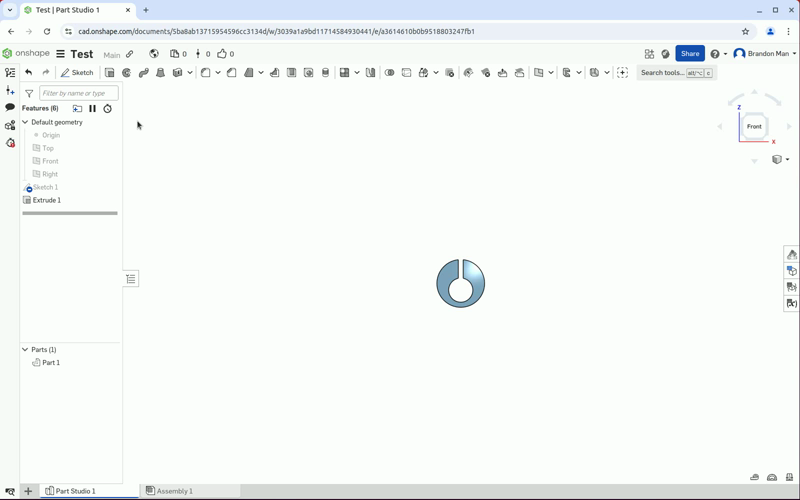
mouse_move(73, 189)
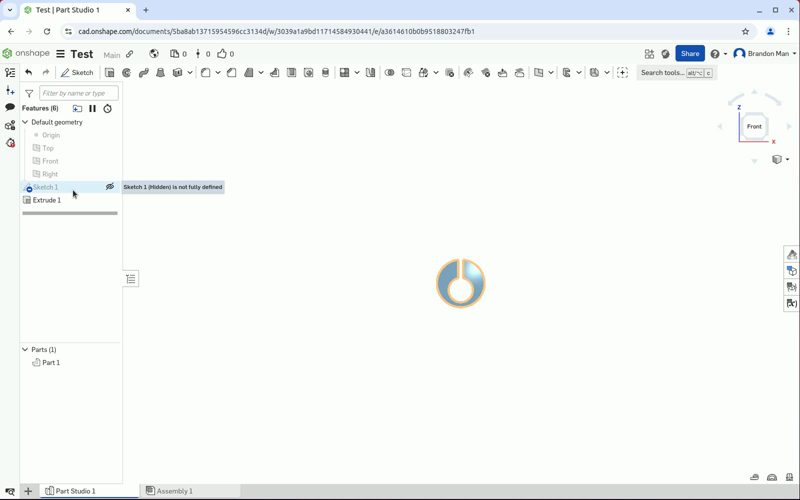
click(73, 189)
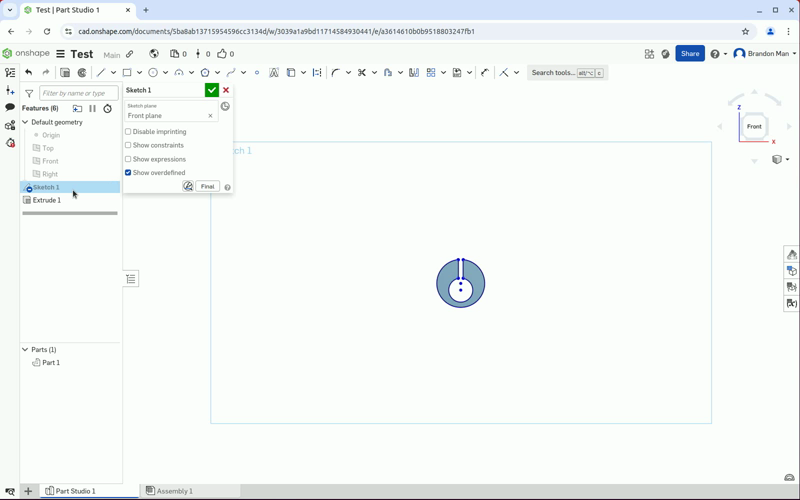
mouse_move(229, 92)
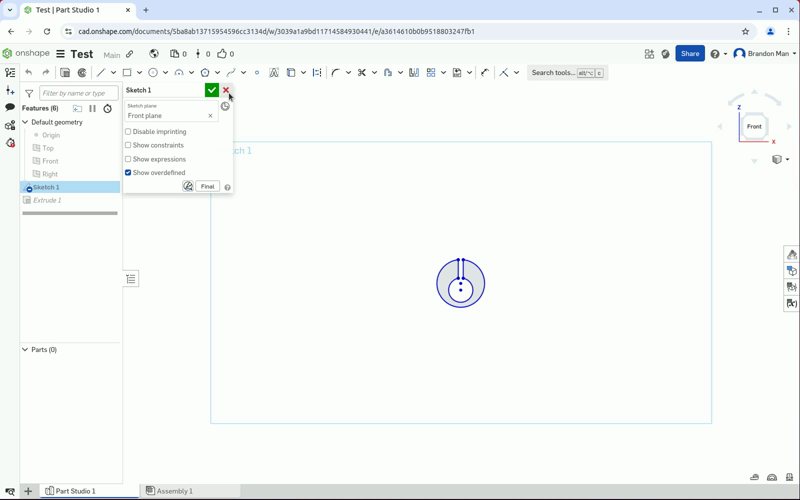
click(229, 92)
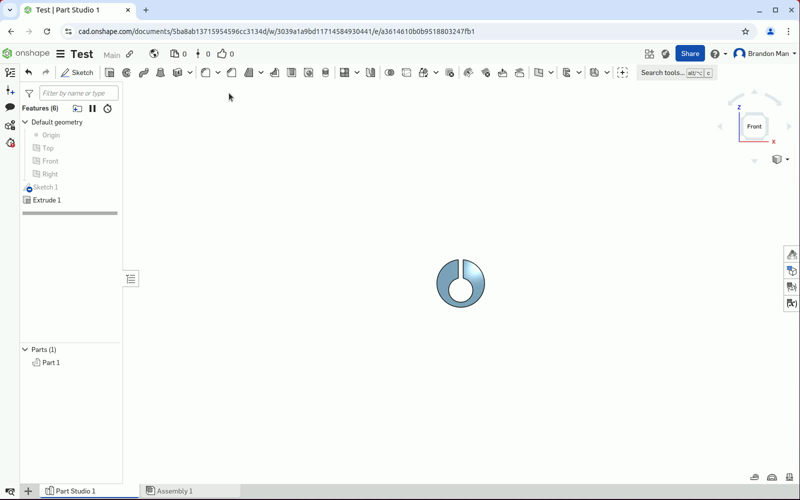
mouse_move(73, 352)
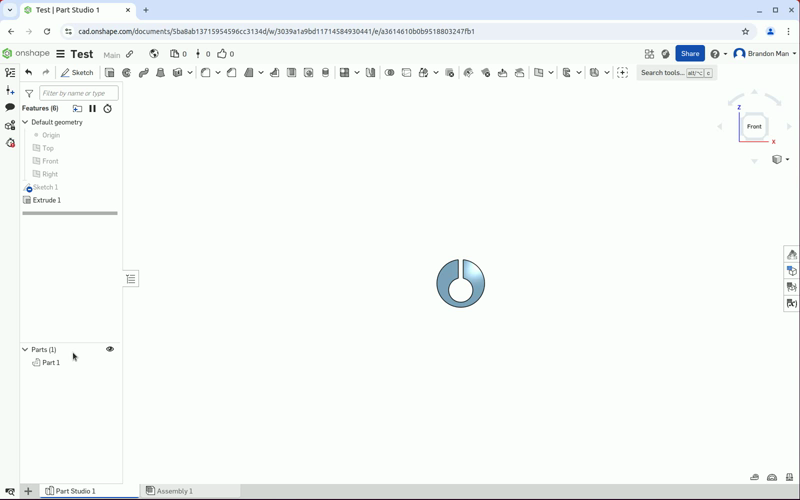
key(y)
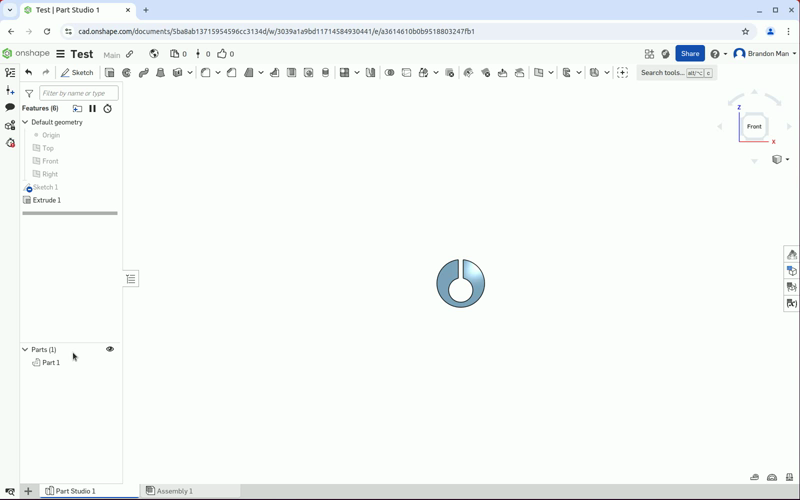
key(shift+p)
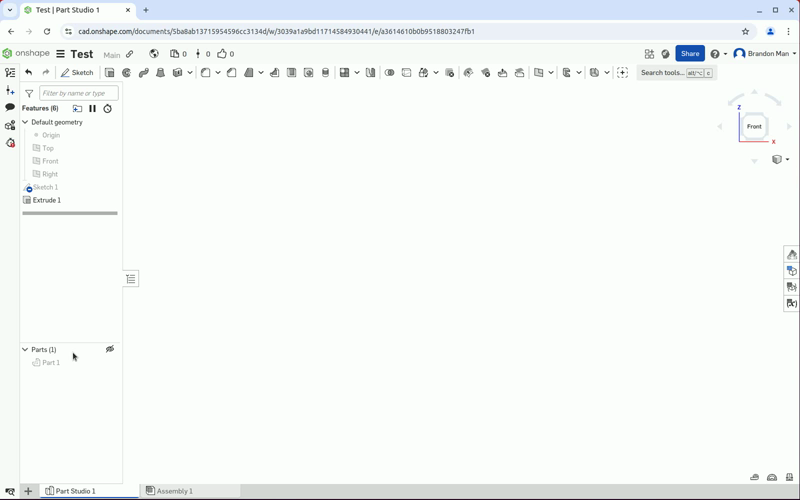
key(space)
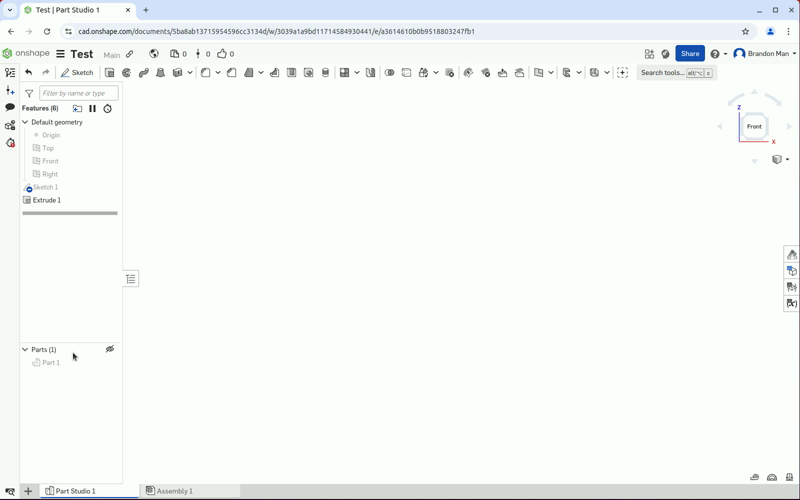
key_down(shift)
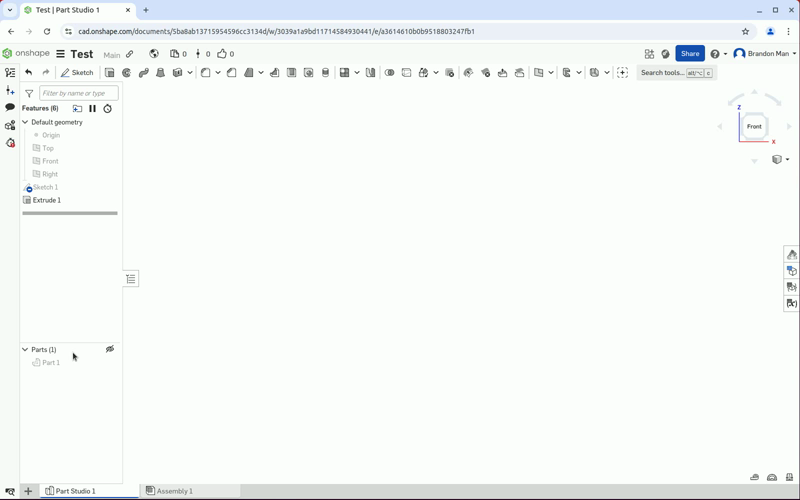
key(left)
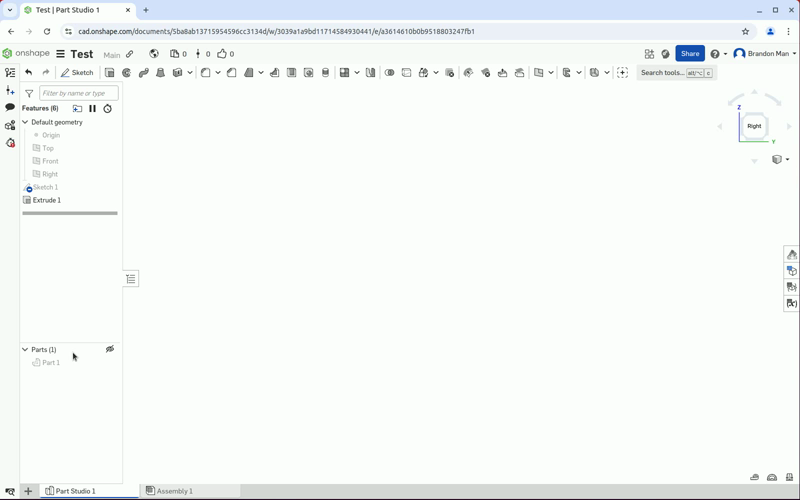
key_up(shift)
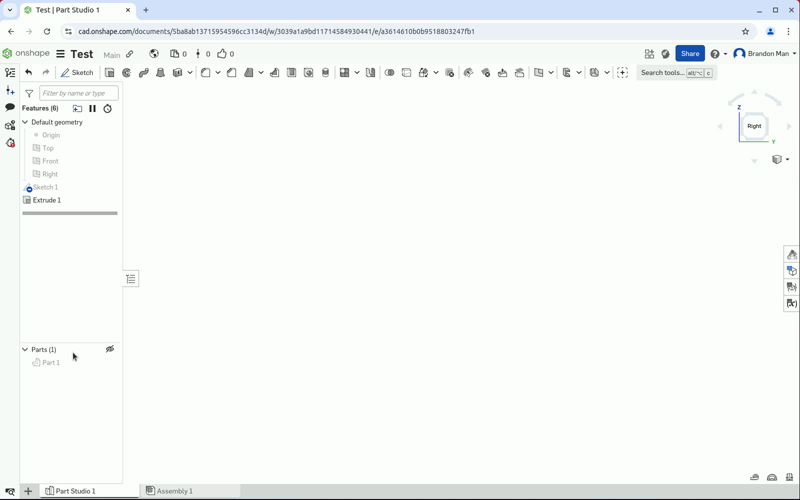
mouse_move(73, 352)
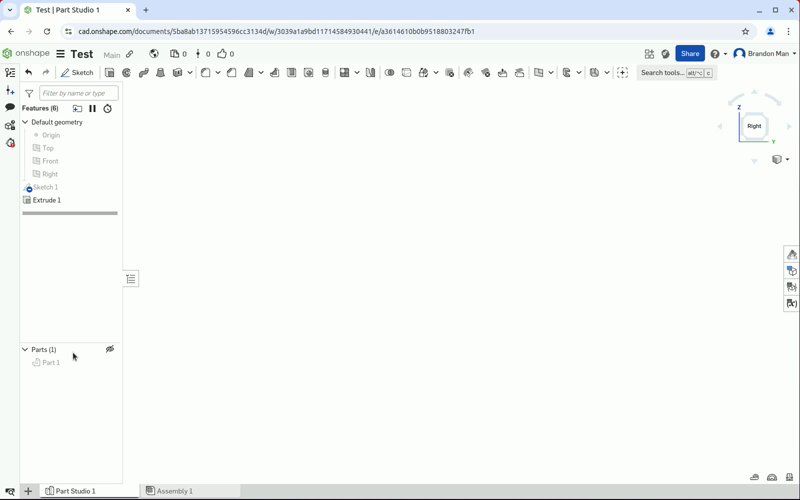
key(shift+y)
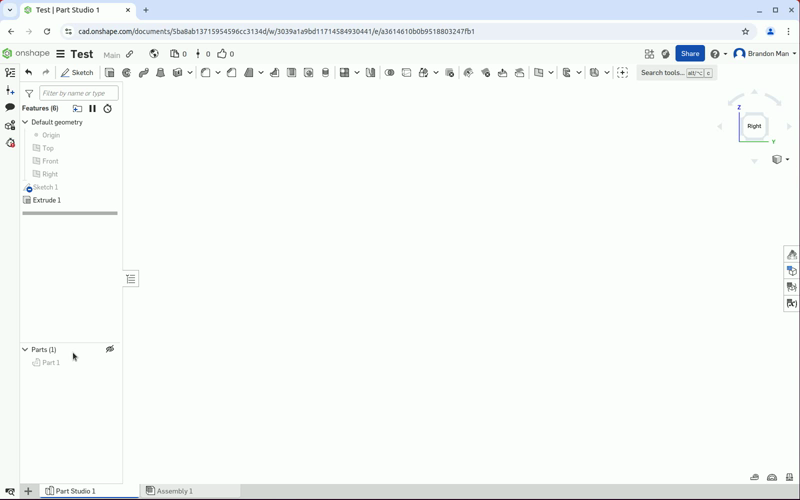
key(shift+s)
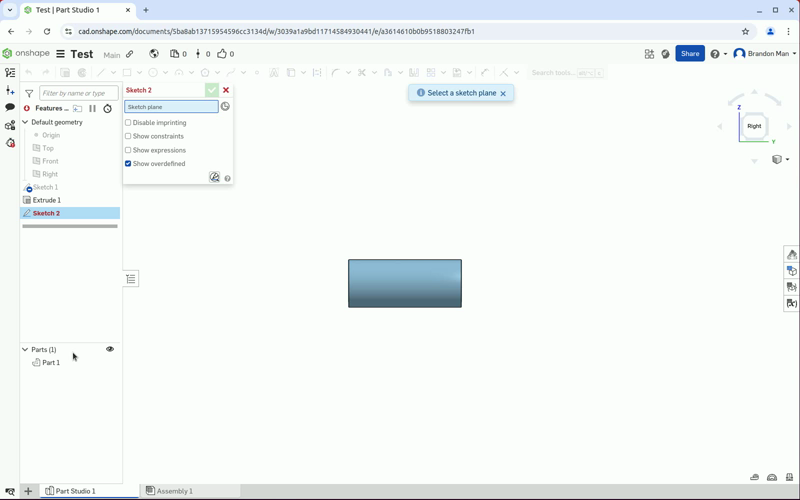
mouse_move(73, 176)
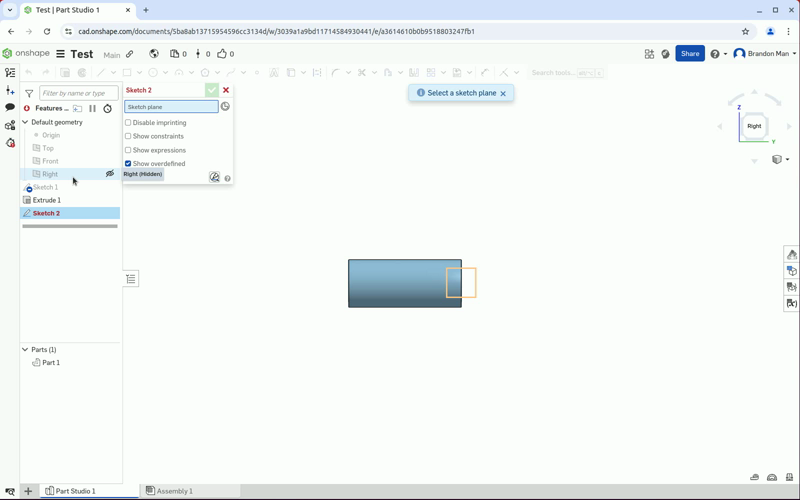
click(73, 176)
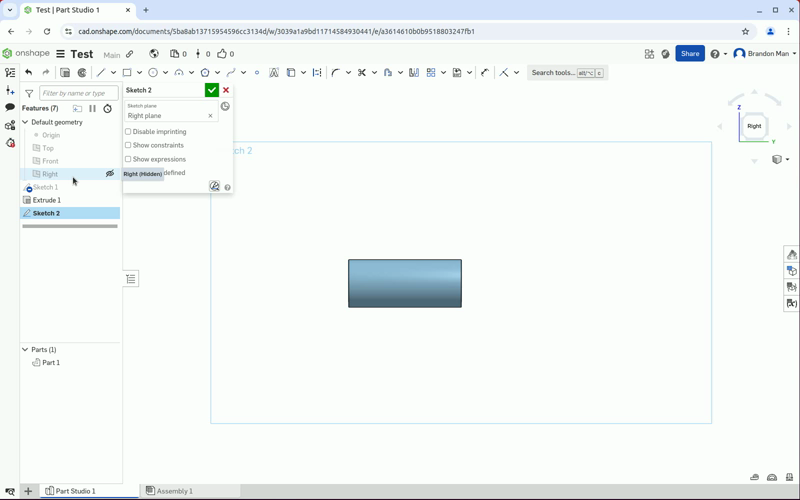
mouse_move(73, 352)
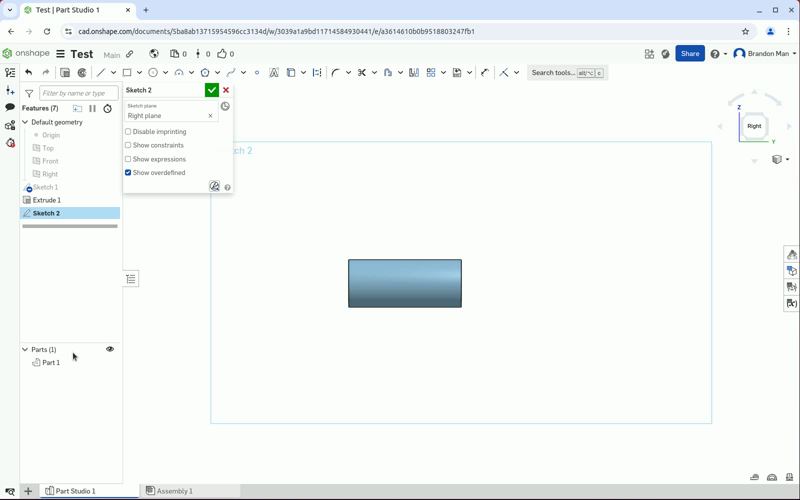
key(y)
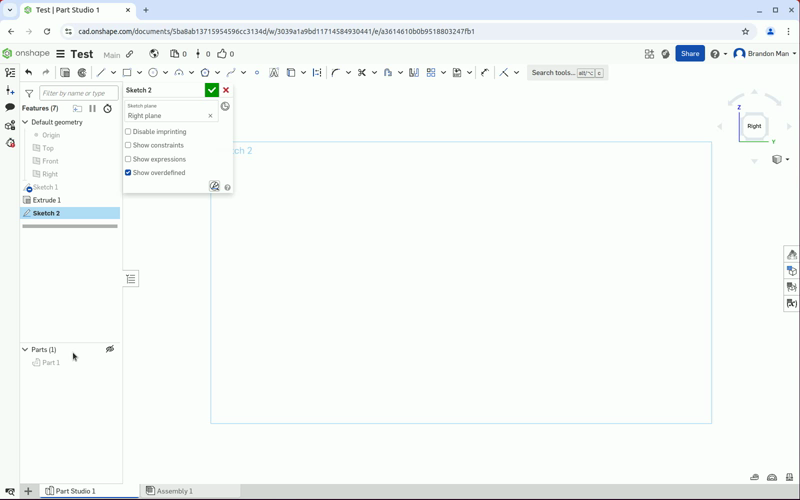
key(l)
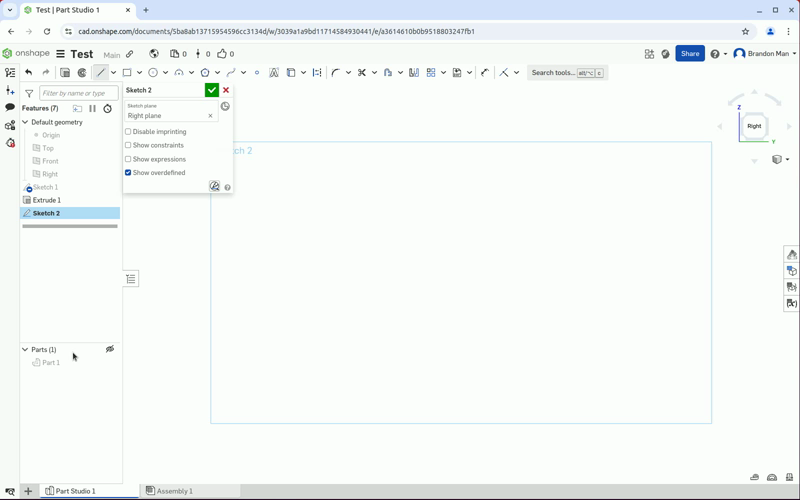
key_down(shift)
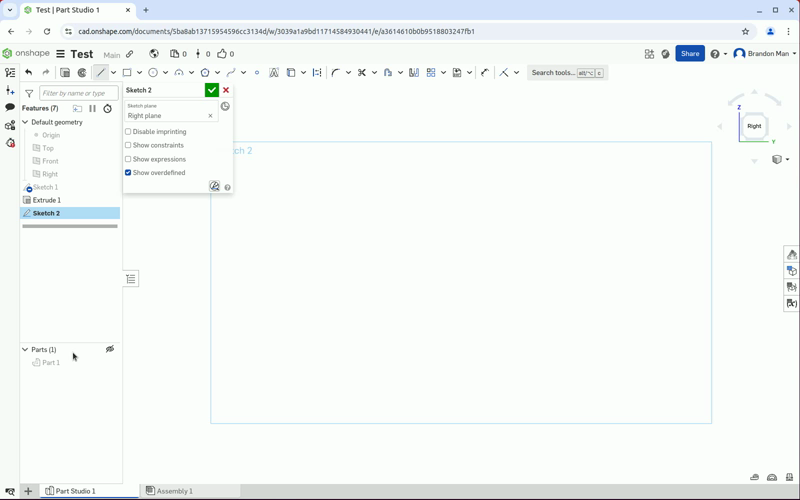
mouse_move(382, 227)
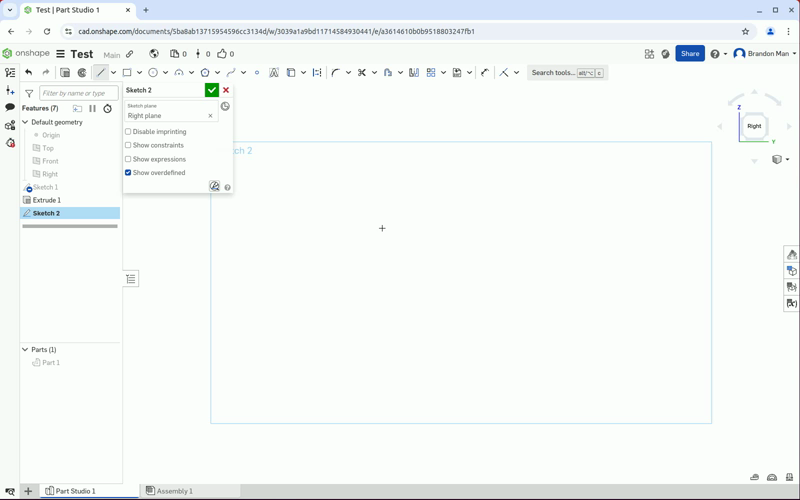
click(382, 227)
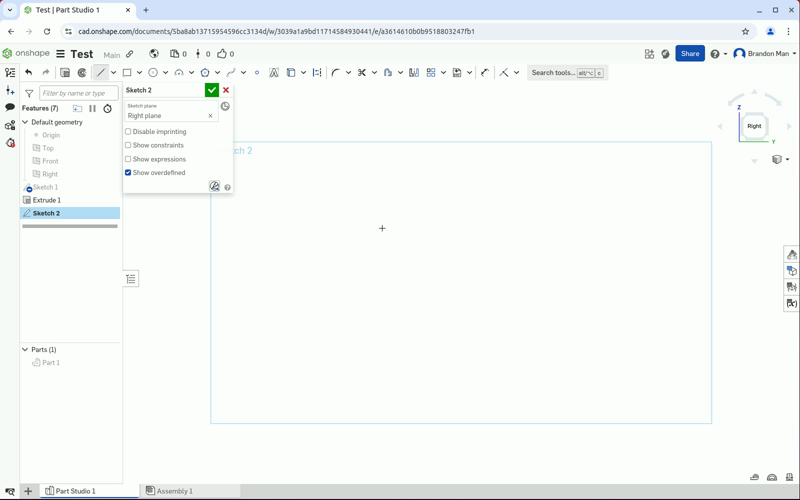
key_up(shift)
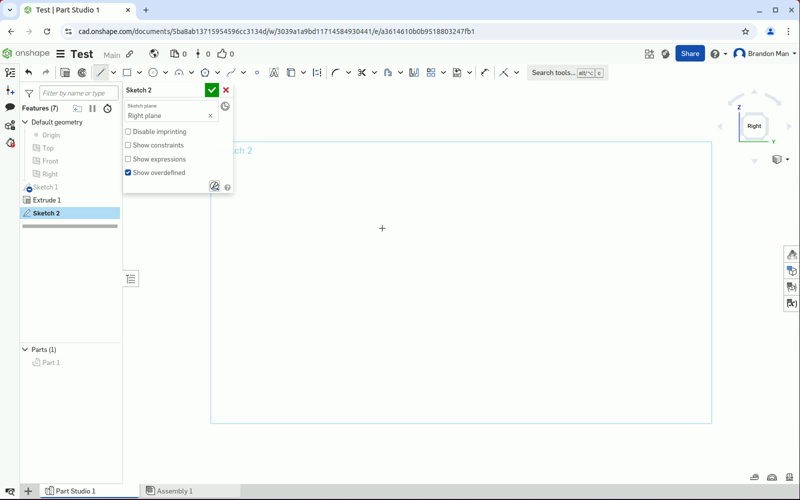
key_down(shift)
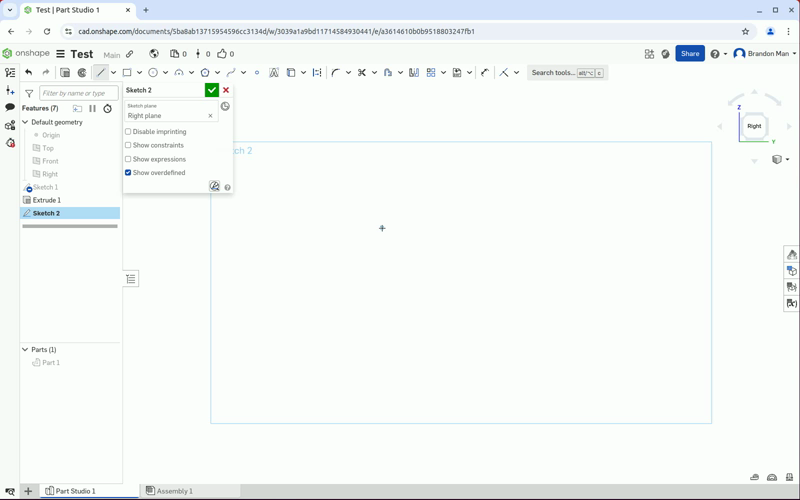
mouse_move(512, 357)
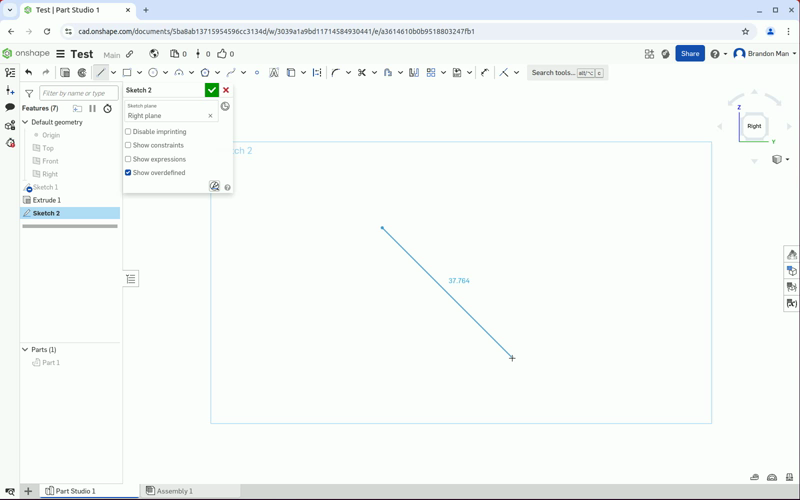
click(512, 357)
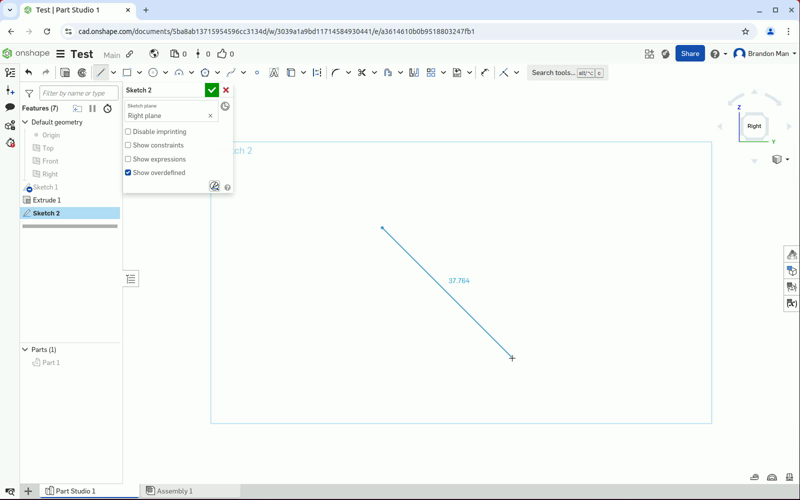
key_up(shift)
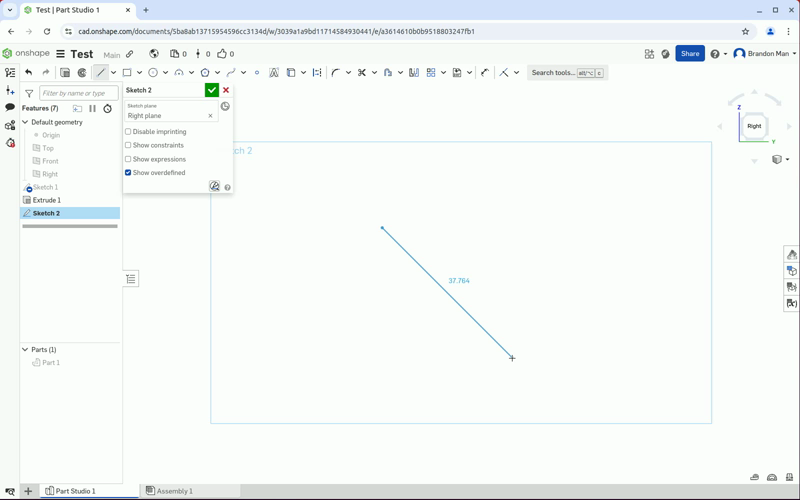
key_down(shift)
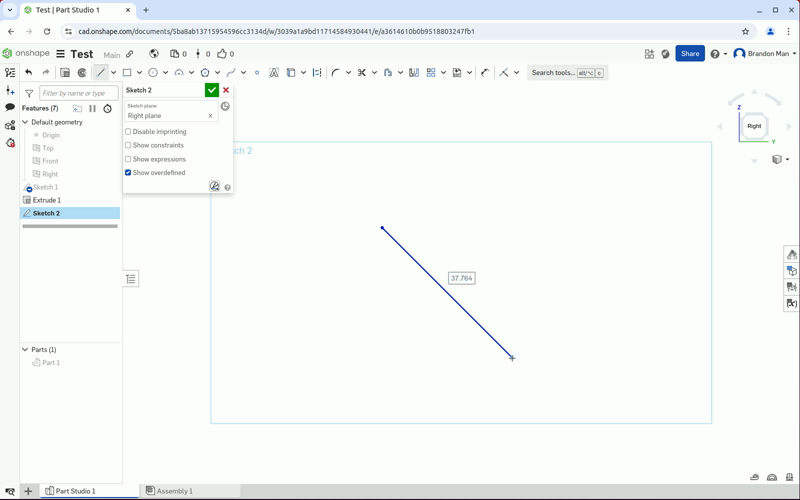
mouse_move(512, 228)
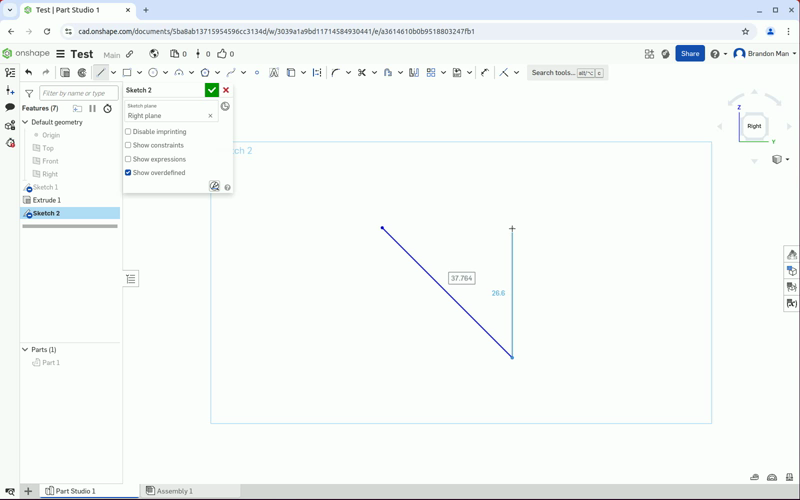
click(512, 228)
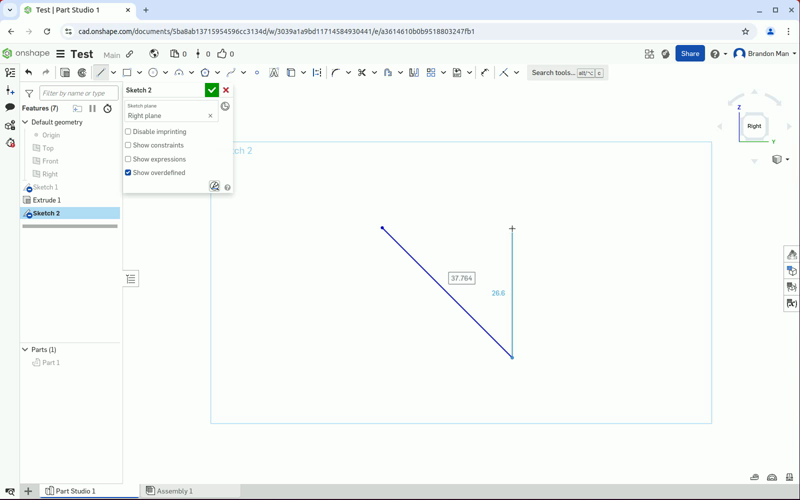
key_up(shift)
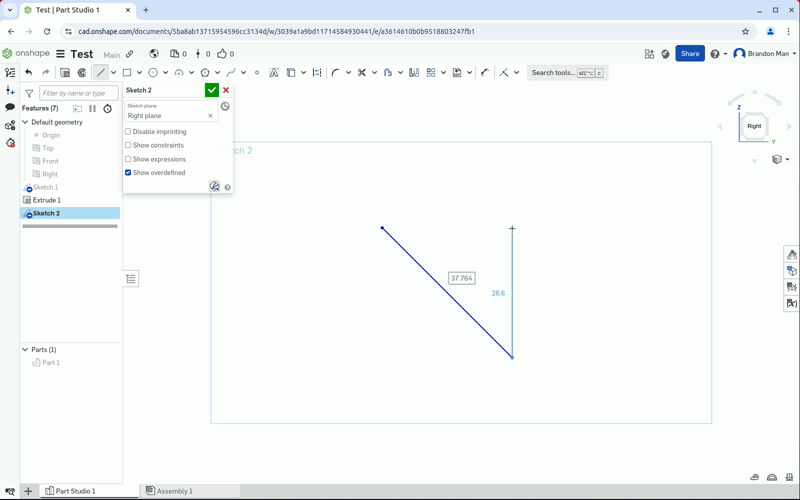
key_down(shift)
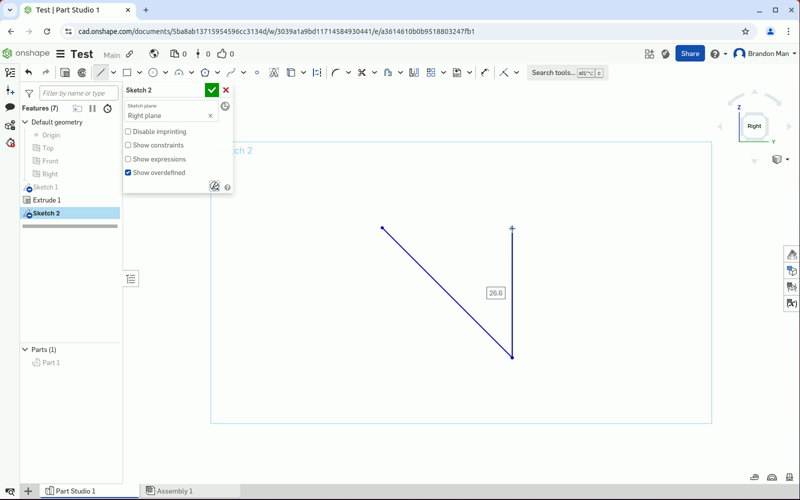
mouse_move(382, 227)
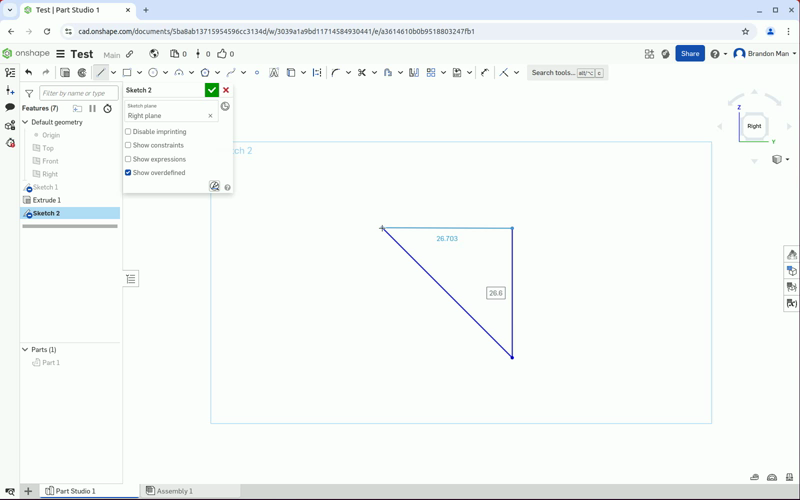
key_up(shift)
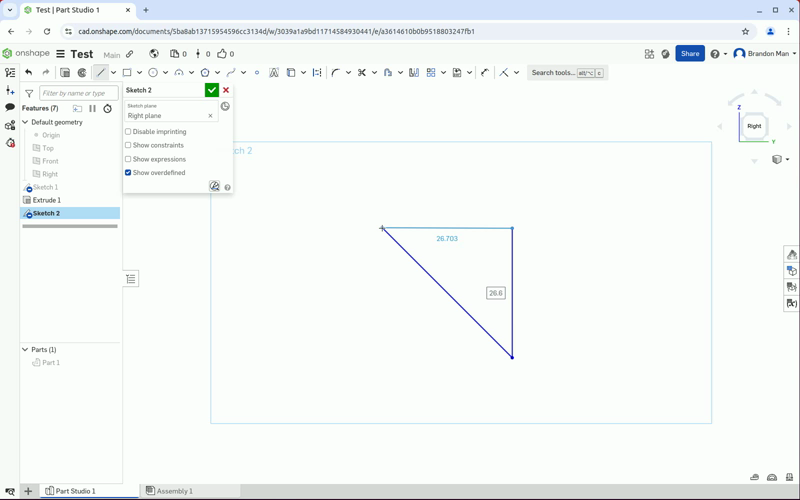
click(382, 227)
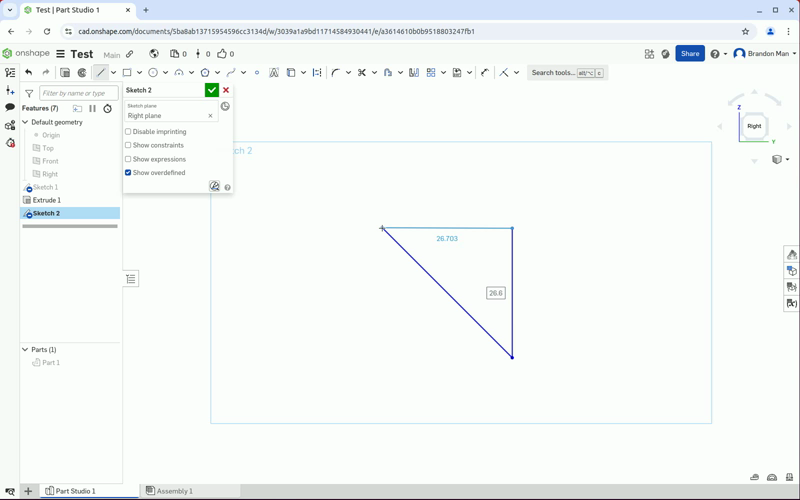
key(esc)
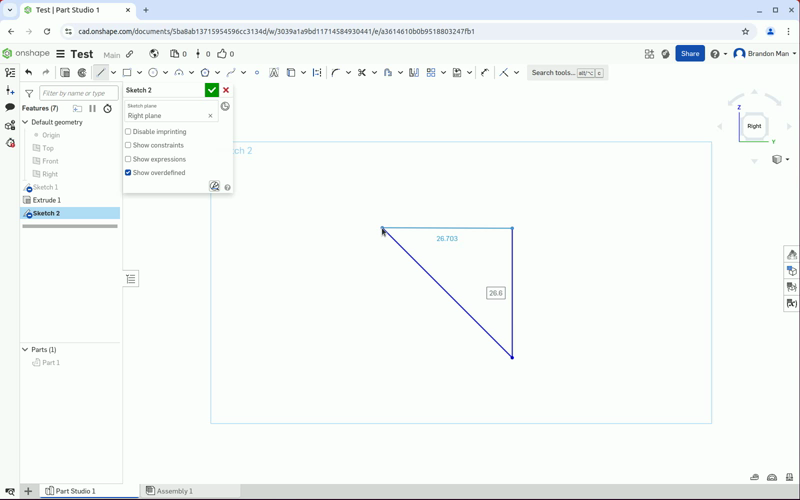
mouse_move(496, 298)
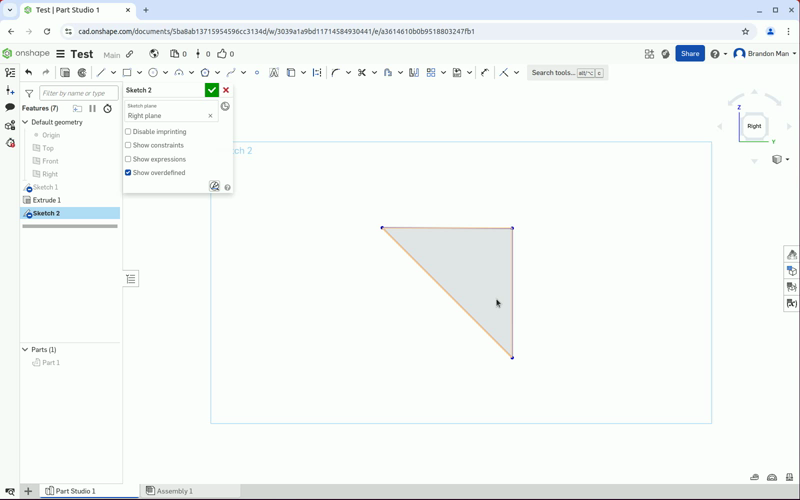
click(496, 298)
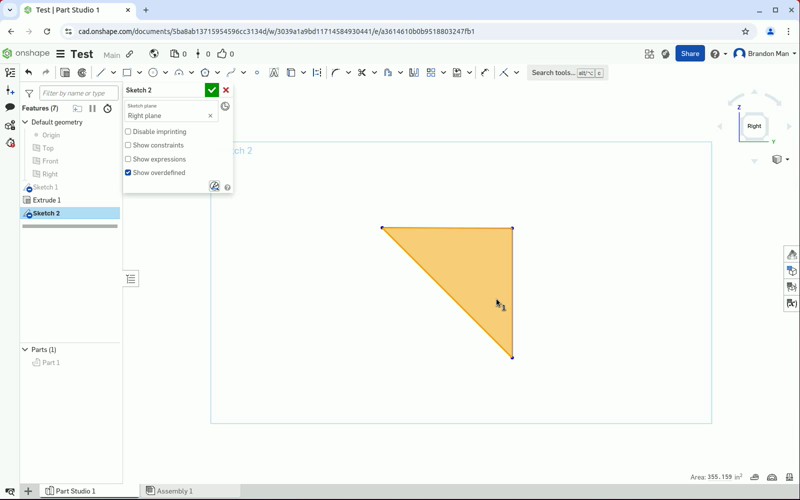
mouse_move(73, 352)
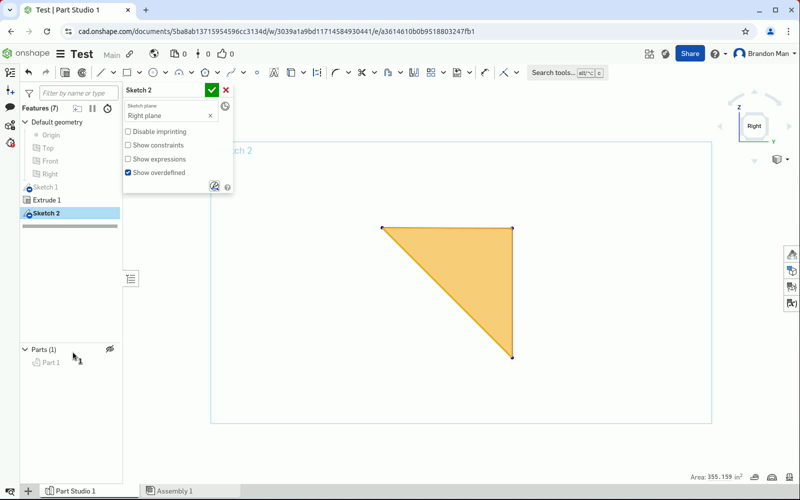
key(shift+y)
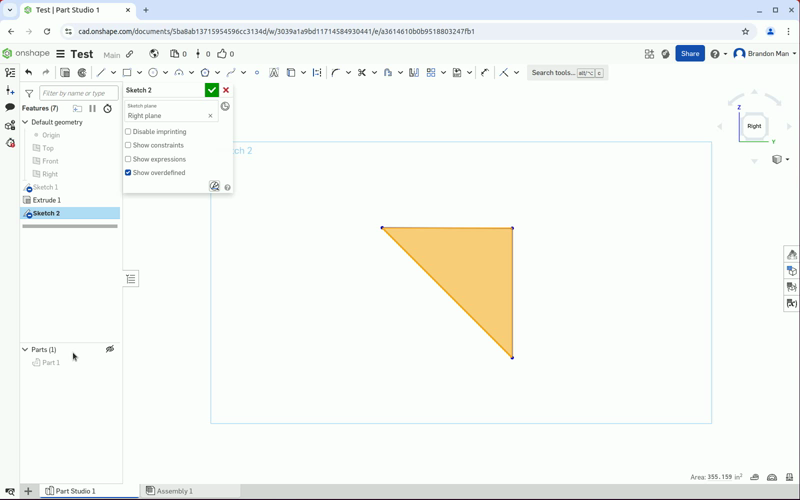
key(shift+e)
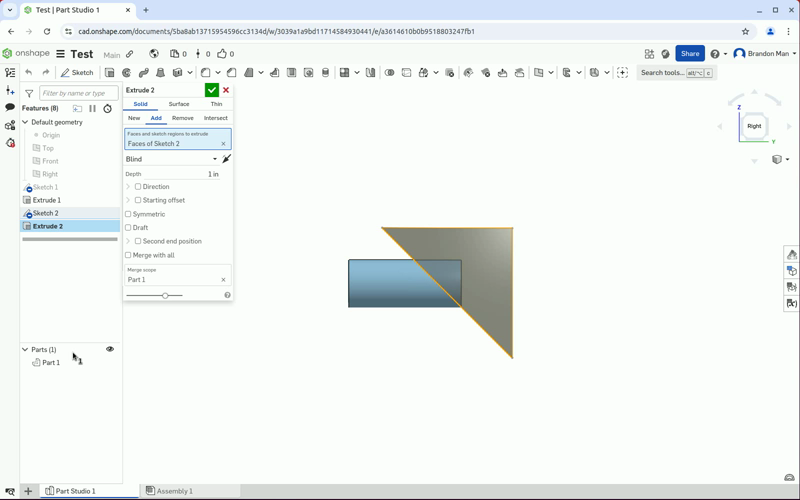
mouse_move(143, 106)
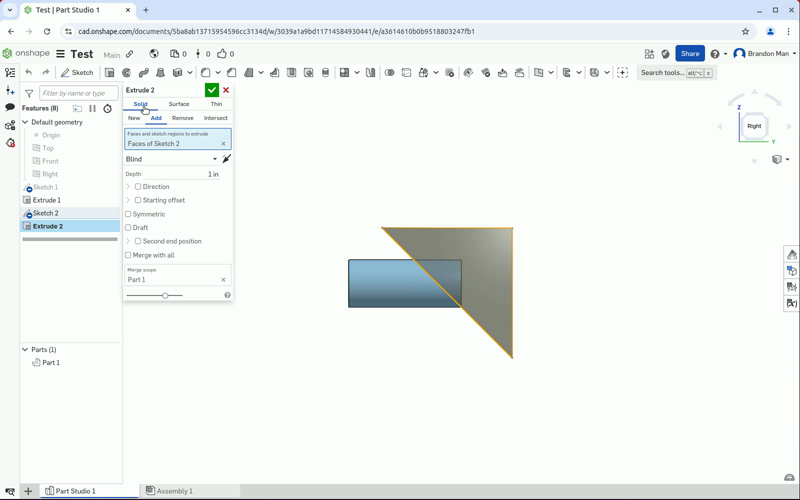
click(143, 106)
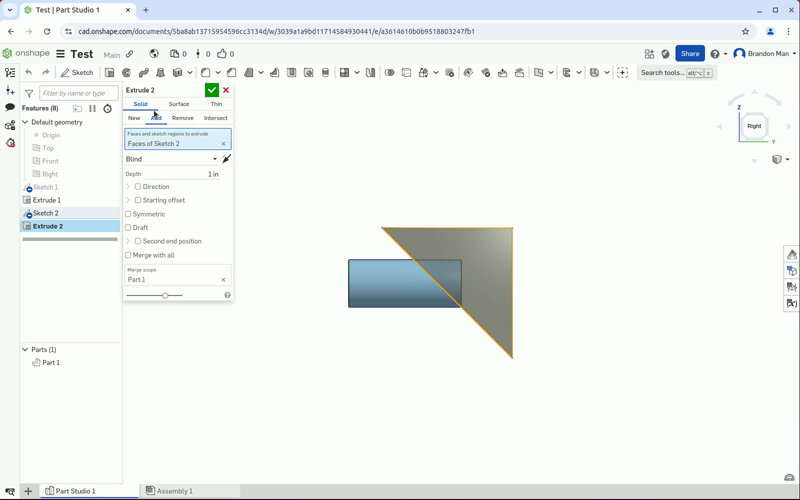
mouse_move(186, 120)
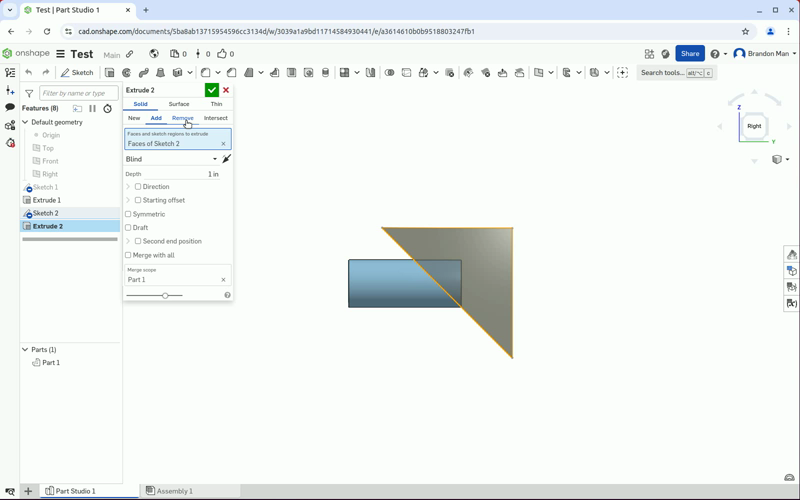
click(186, 120)
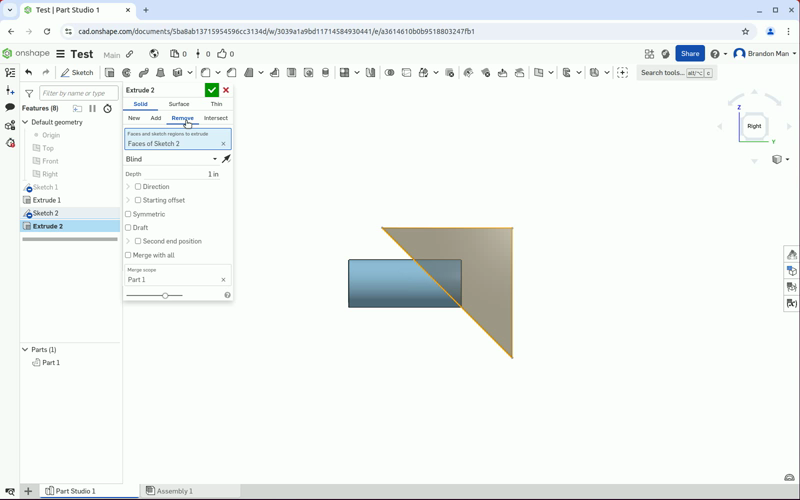
key(tab, 4)
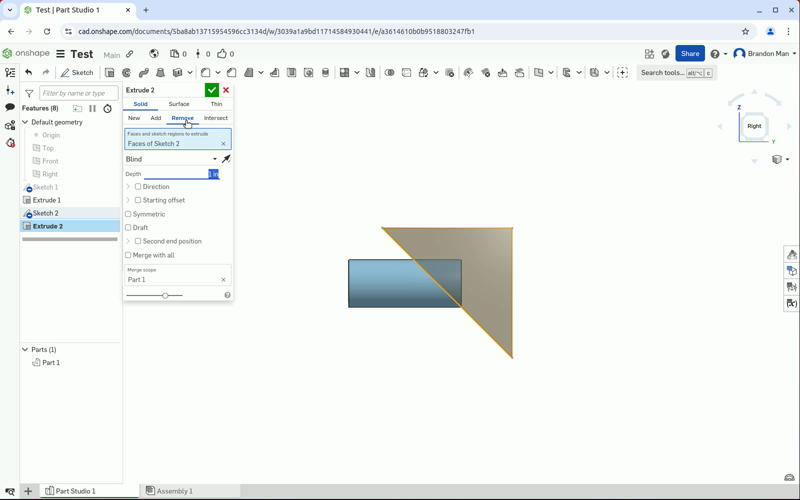
text(23.108)
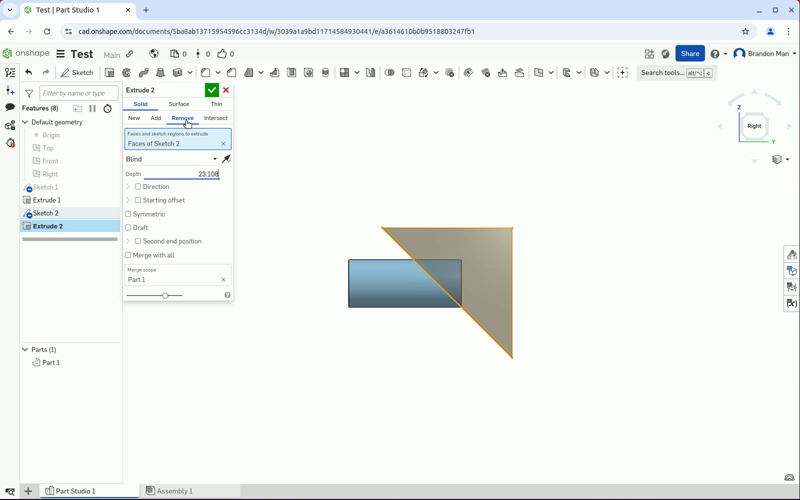
key(tab, 3)
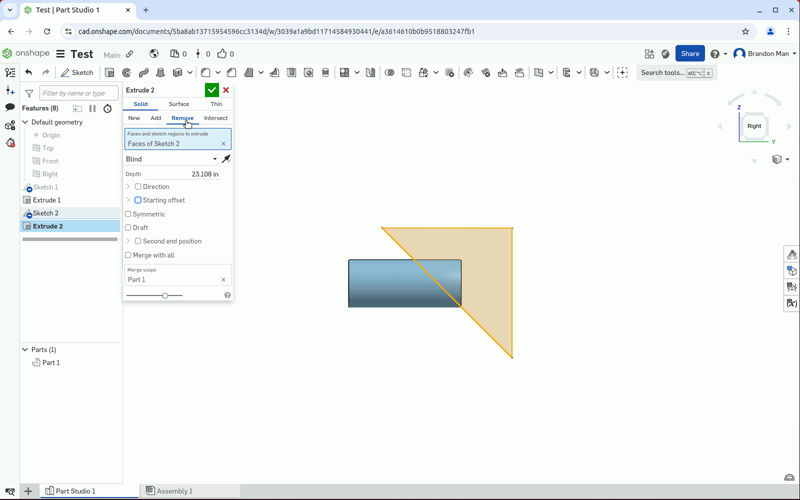
key(tab, 2)
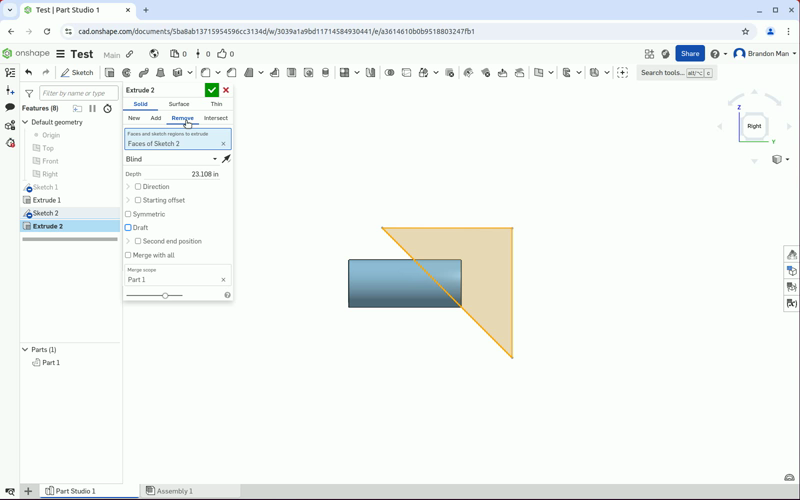
key(space)
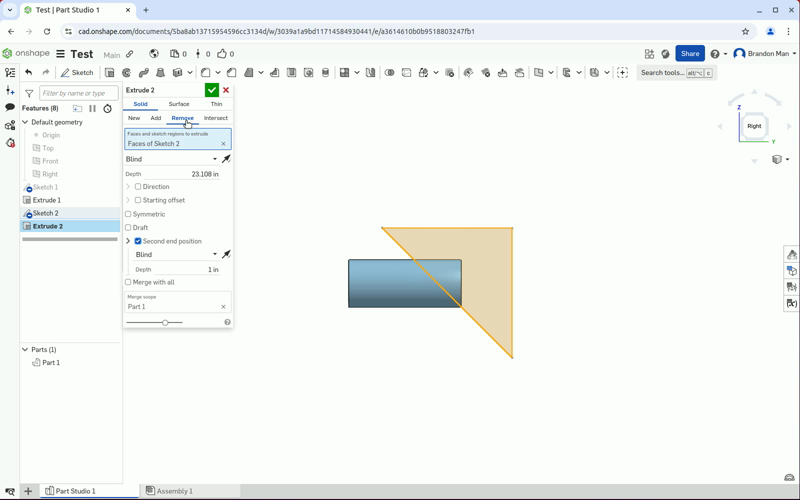
key(tab, 3)
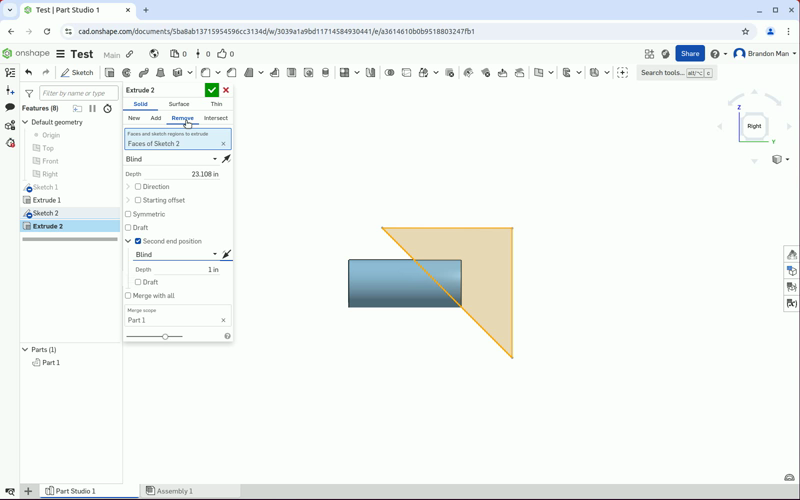
text(23.108)
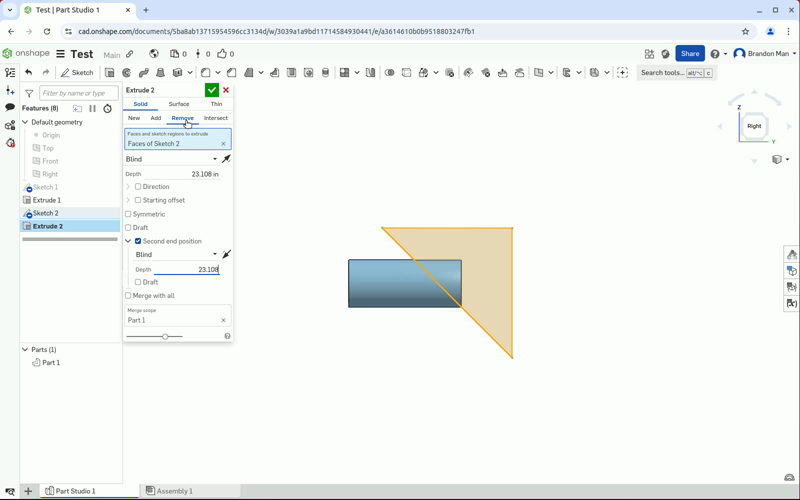
key(tab, 2)
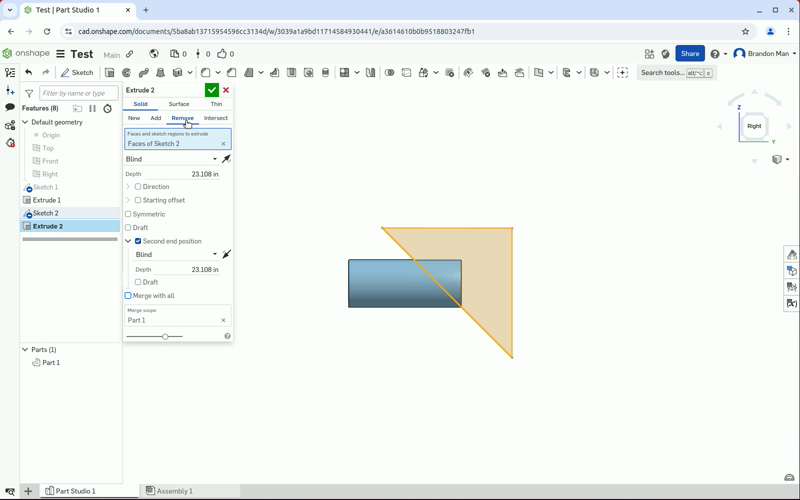
key(space)
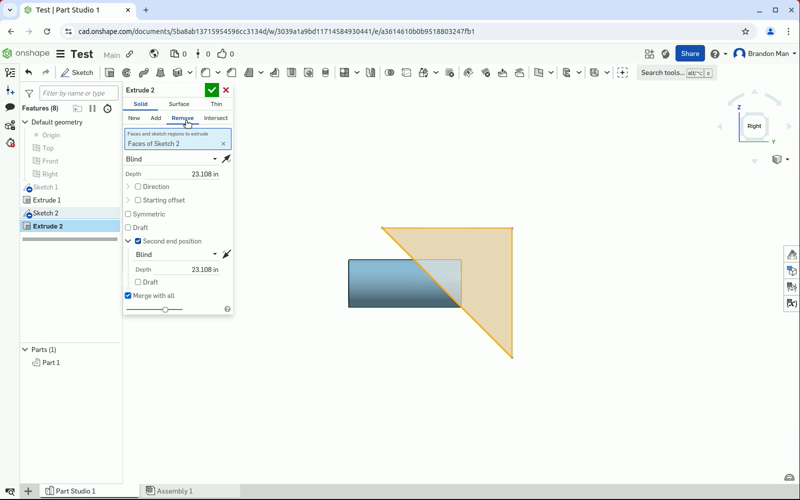
key(enter)
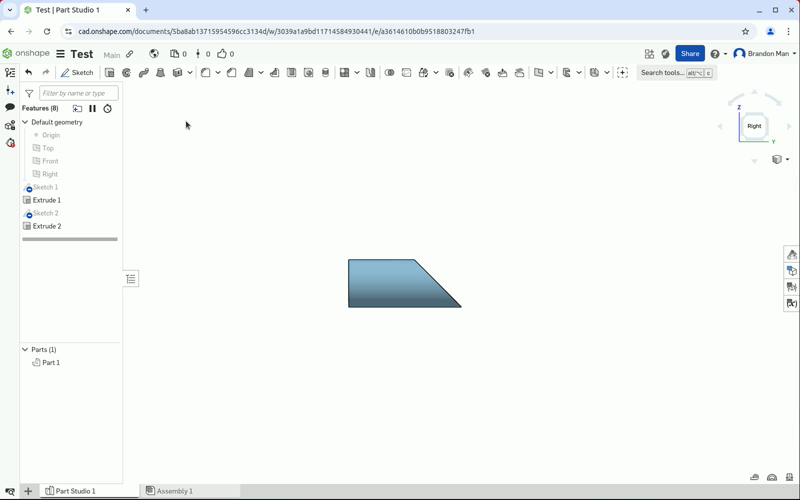
key(shift+h)
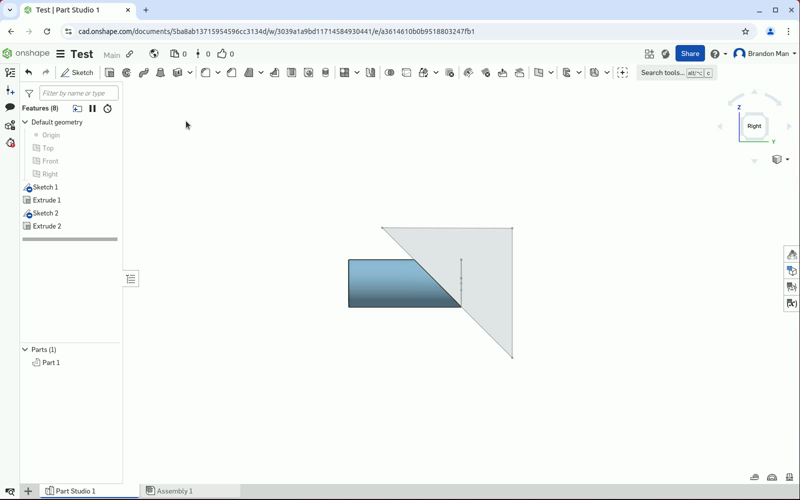
key(shift+h)
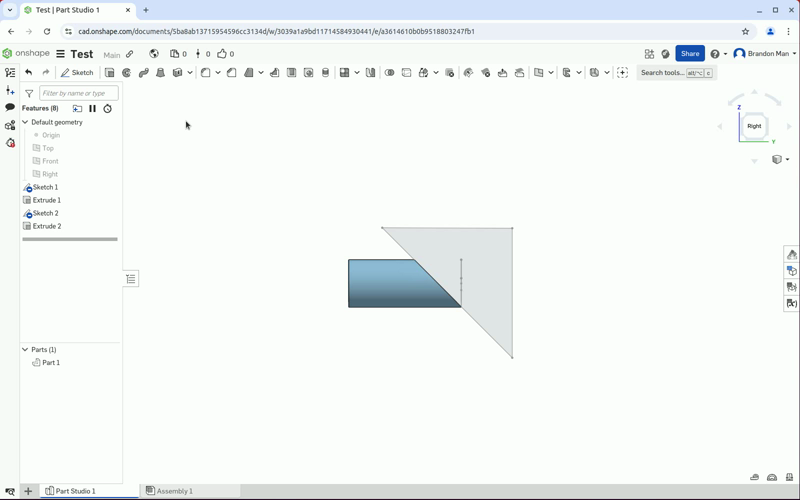
key(shift+7)
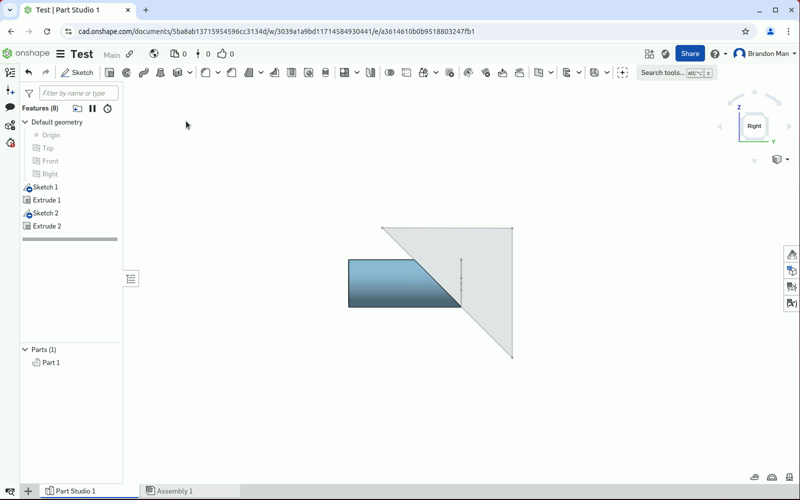
key(right, 2)
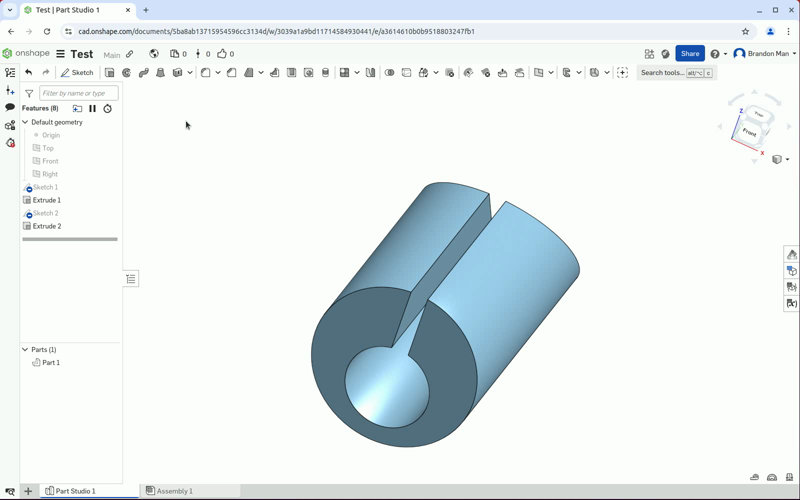
key(down, 2)
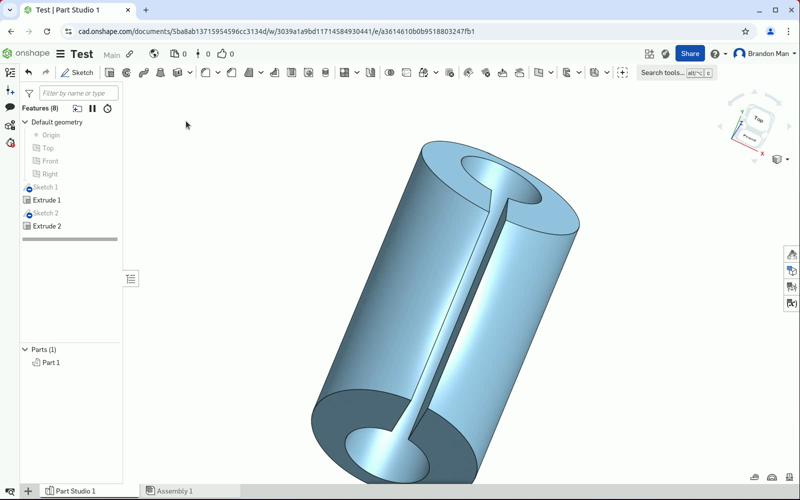
key(up, 2)
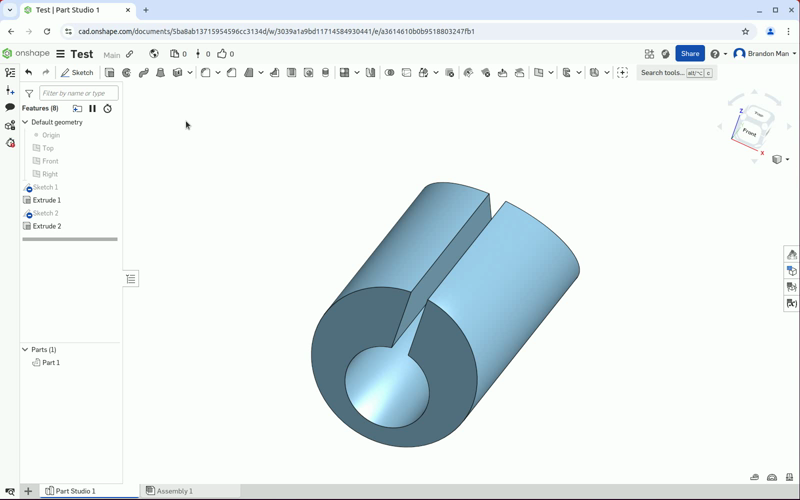
key(left, 2)
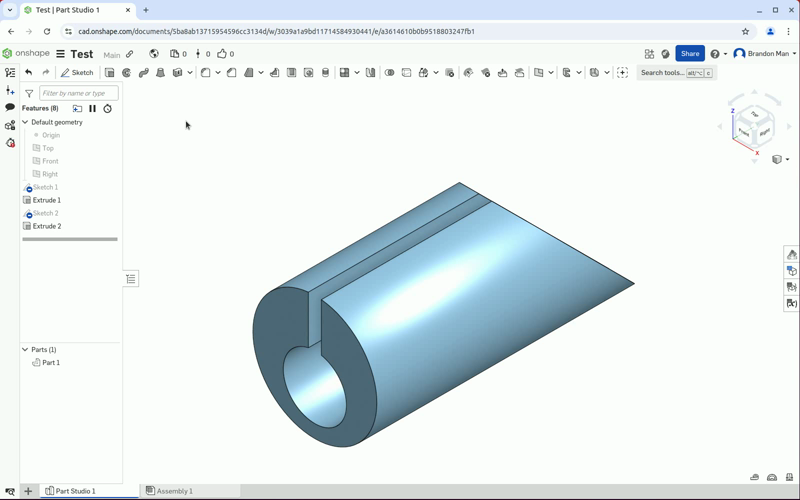
mouse_move(73, 189)
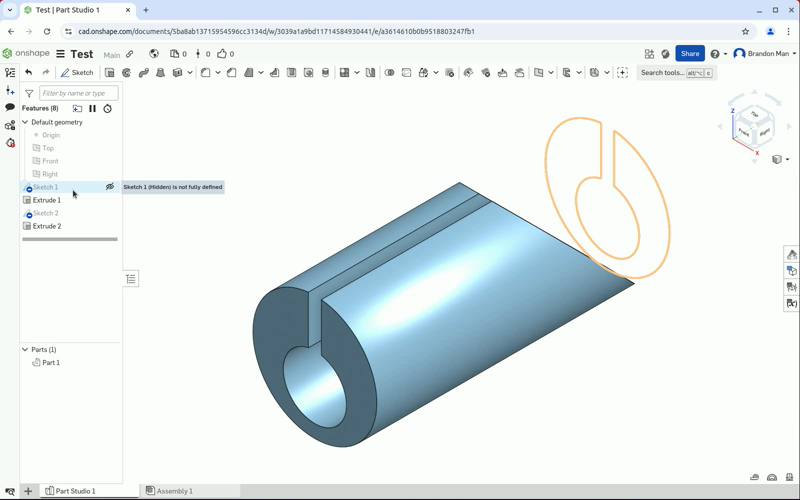
click(73, 189)